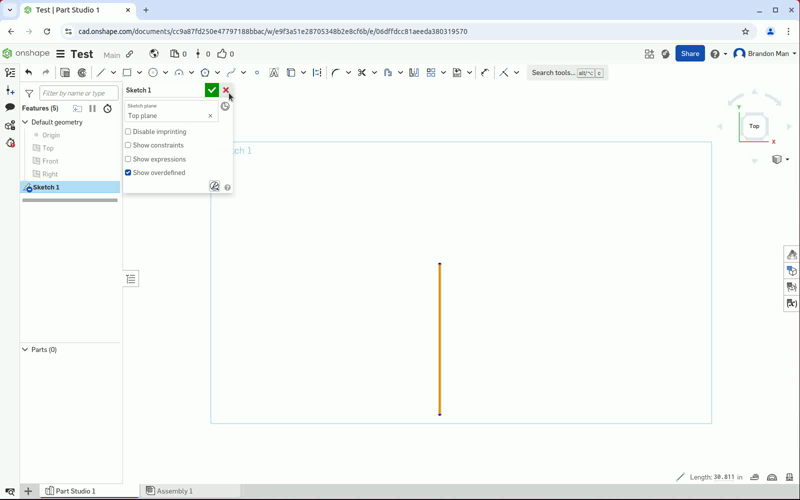
key(shift+h)
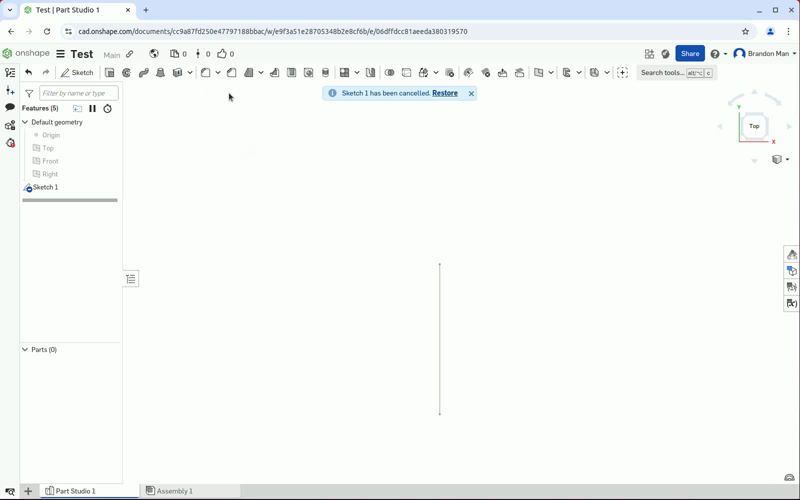
key(shift+s)
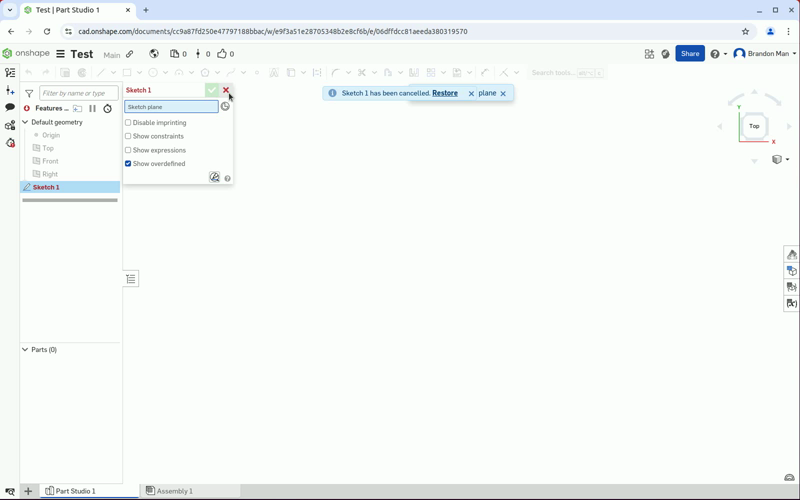
mouse_move(73, 150)
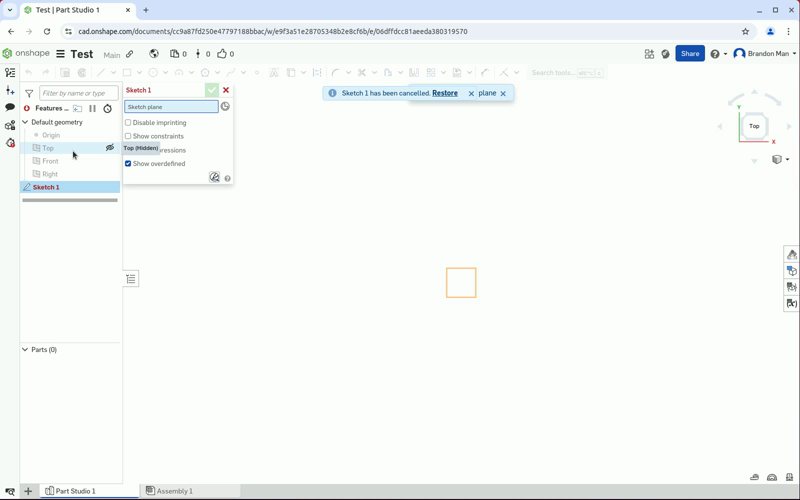
click(73, 150)
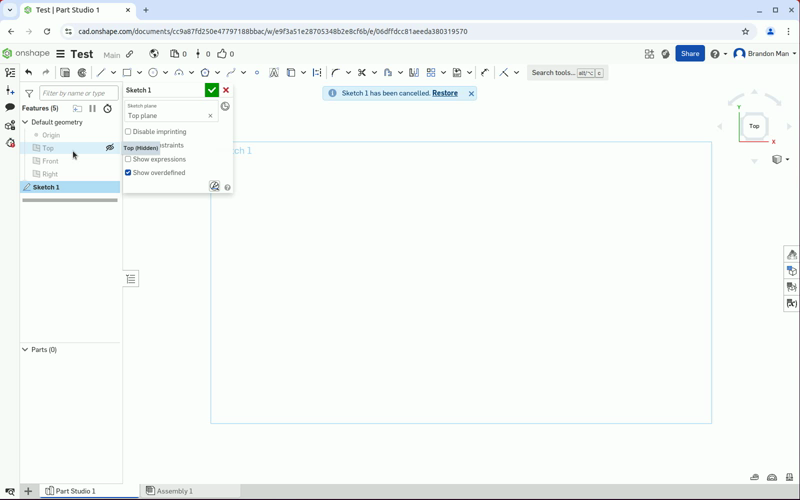
mouse_move(73, 352)
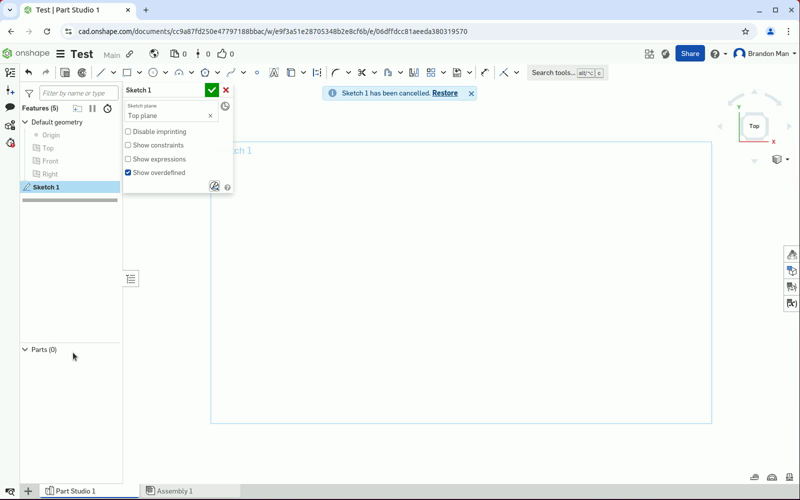
key(y)
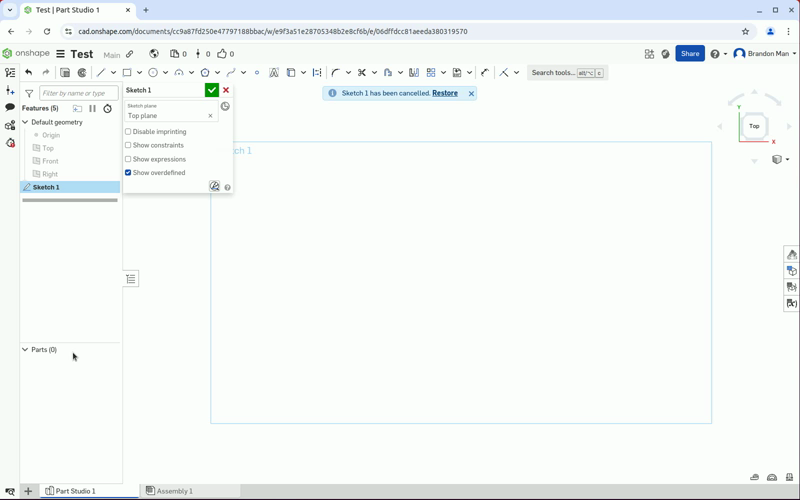
key(l)
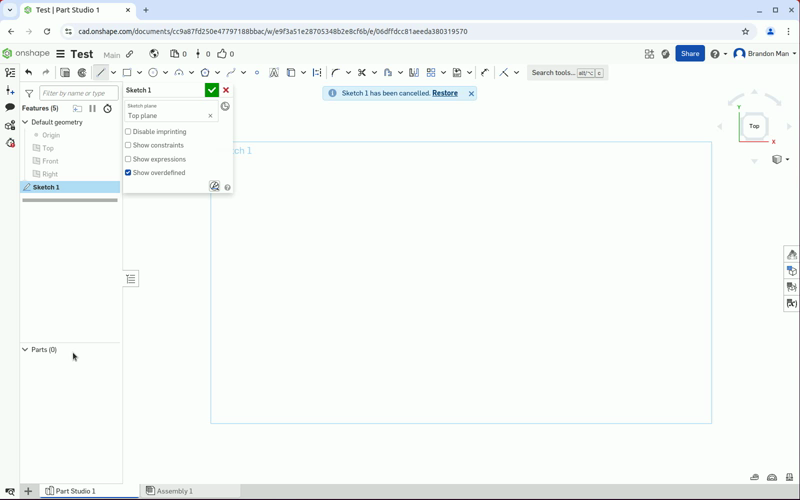
key_down(shift)
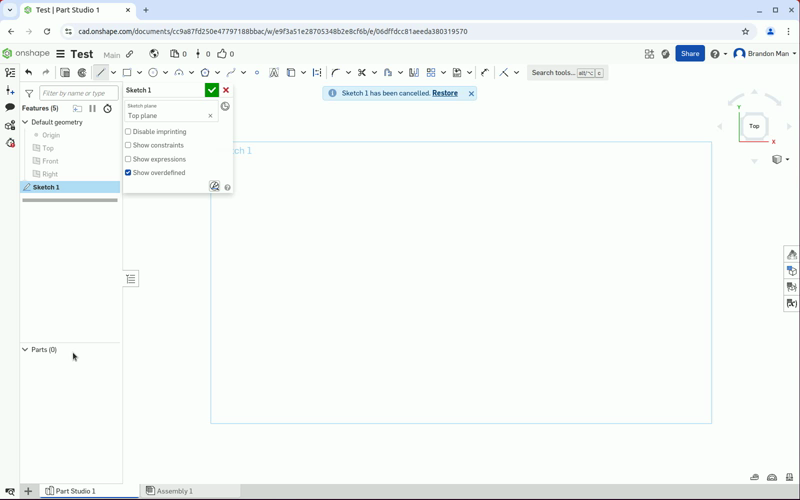
mouse_move(411, 353)
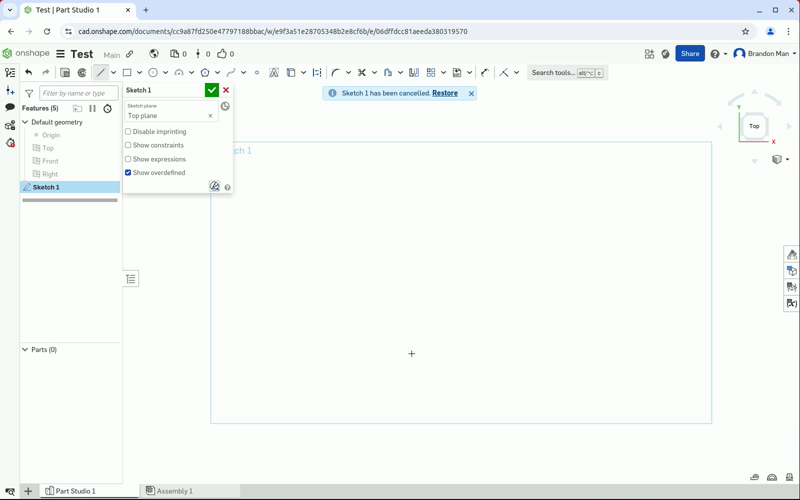
click(411, 353)
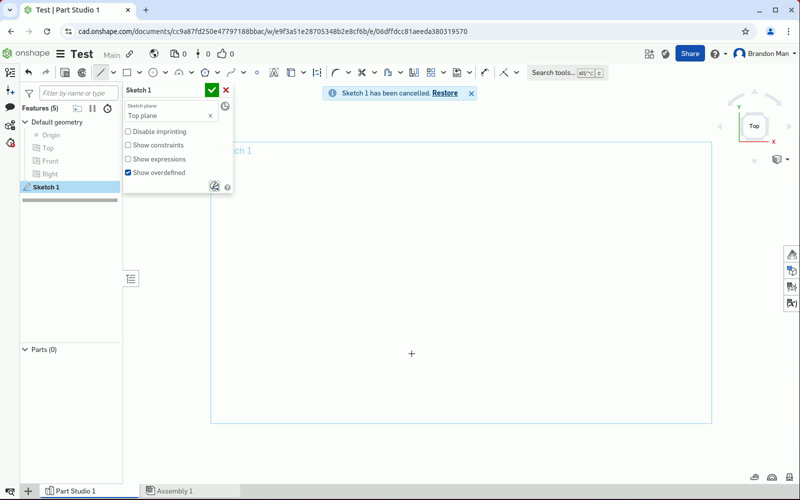
key_up(shift)
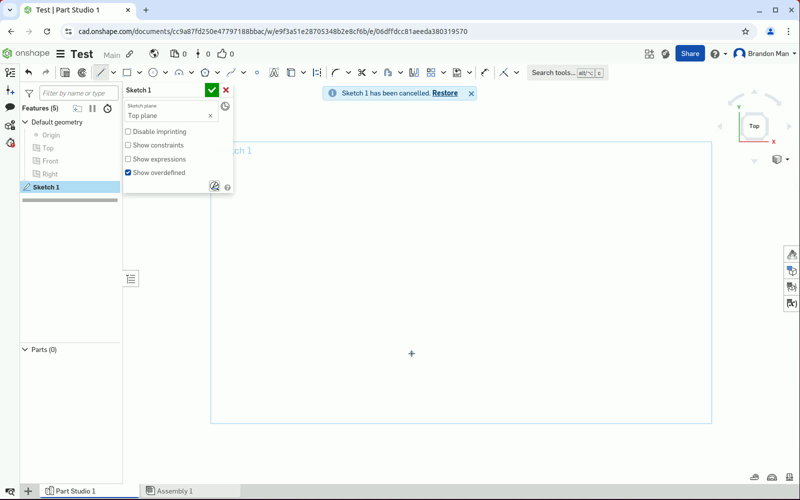
key_down(shift)
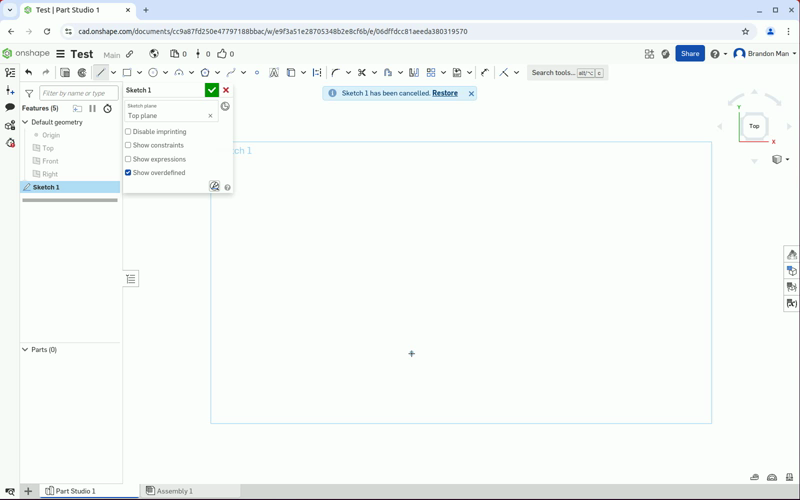
mouse_move(508, 353)
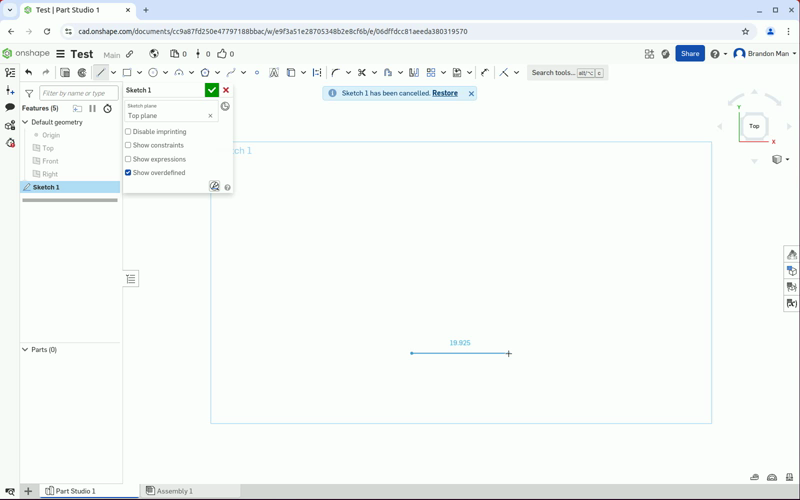
click(508, 353)
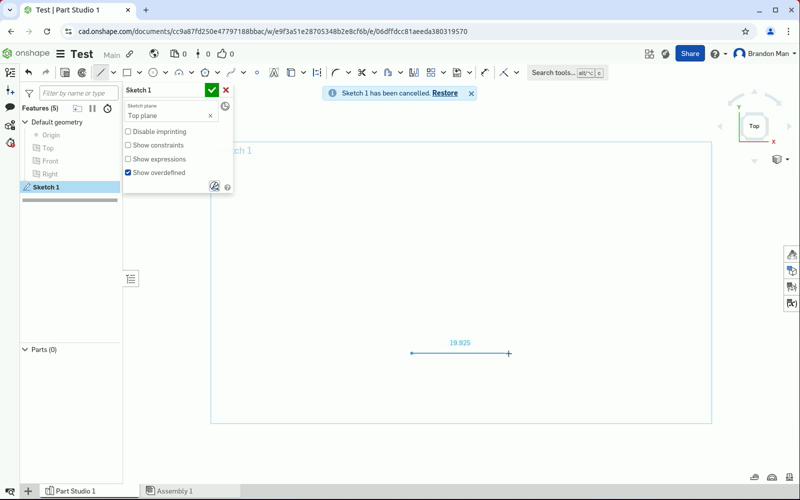
key_up(shift)
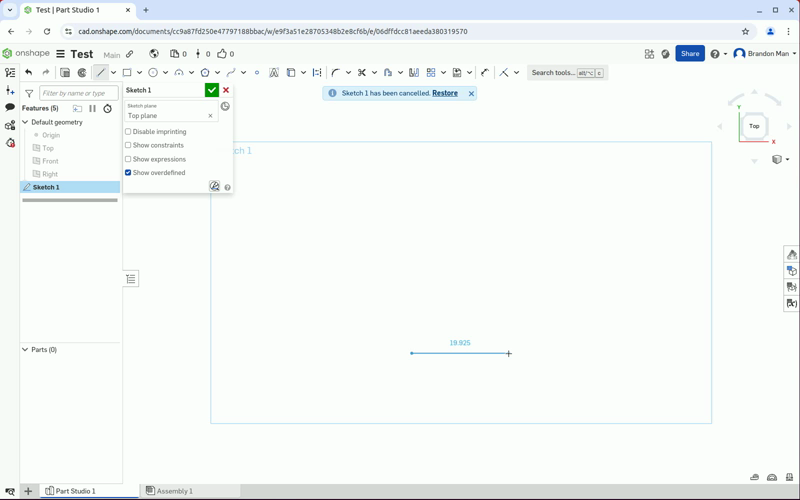
key_down(shift)
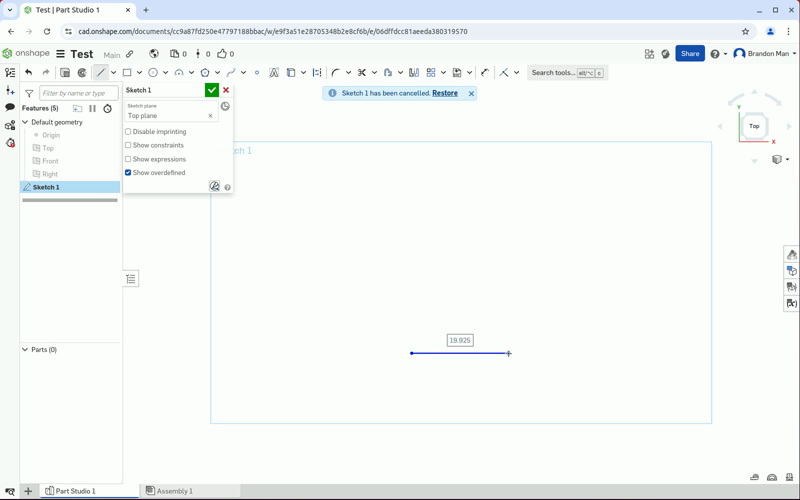
mouse_move(508, 226)
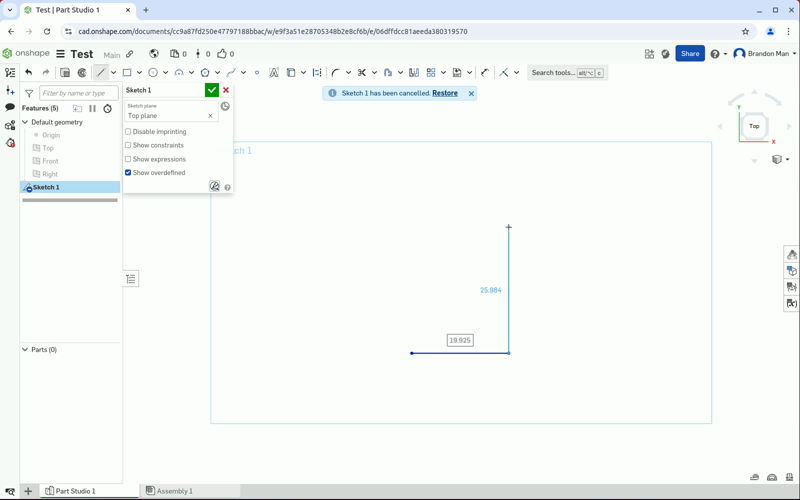
click(508, 226)
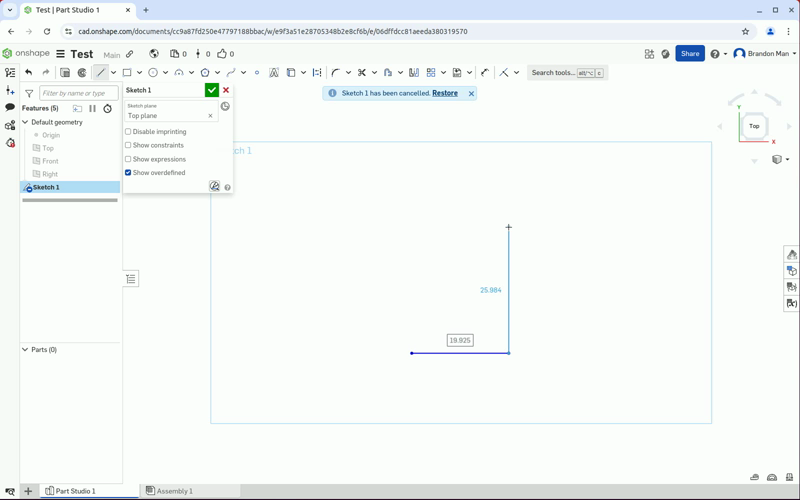
key_up(shift)
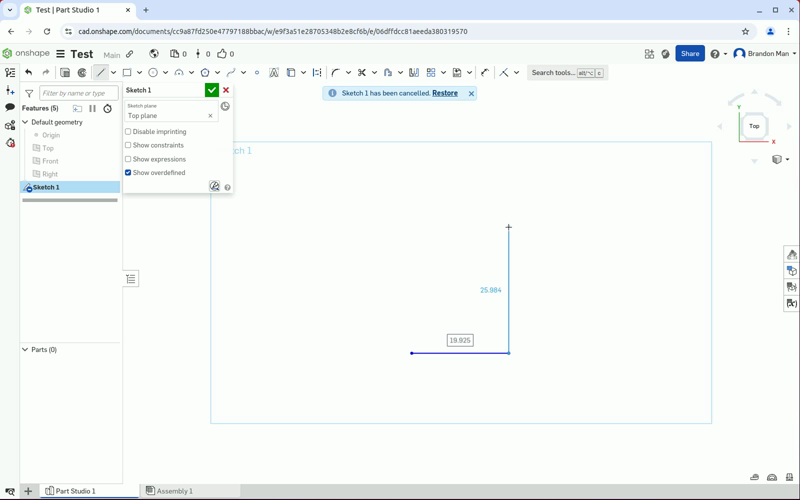
key_down(shift)
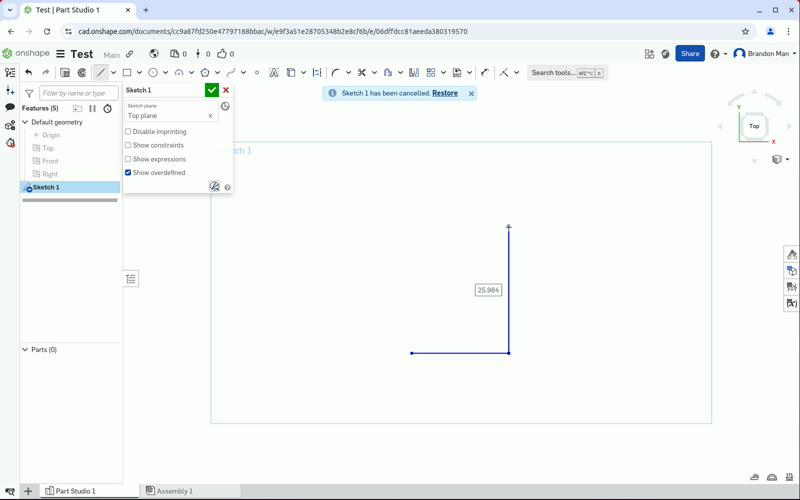
mouse_move(411, 226)
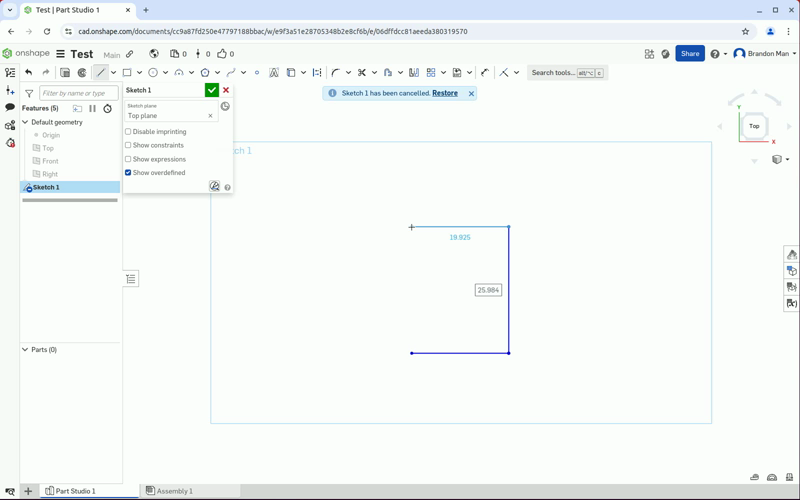
click(411, 226)
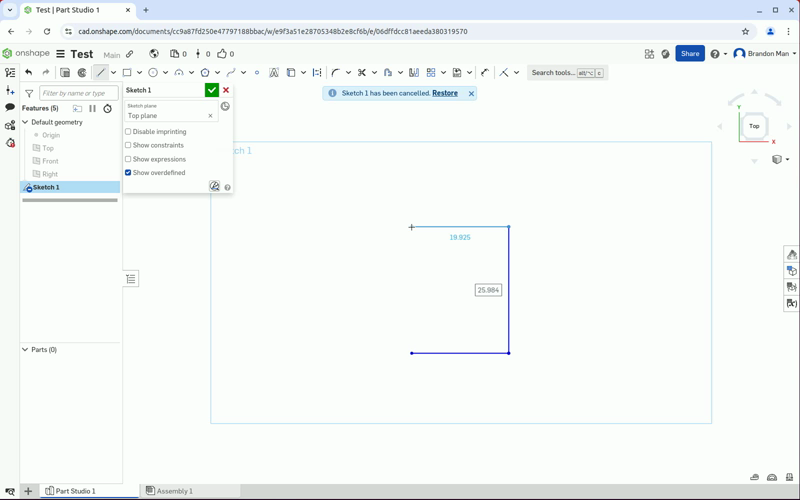
key_up(shift)
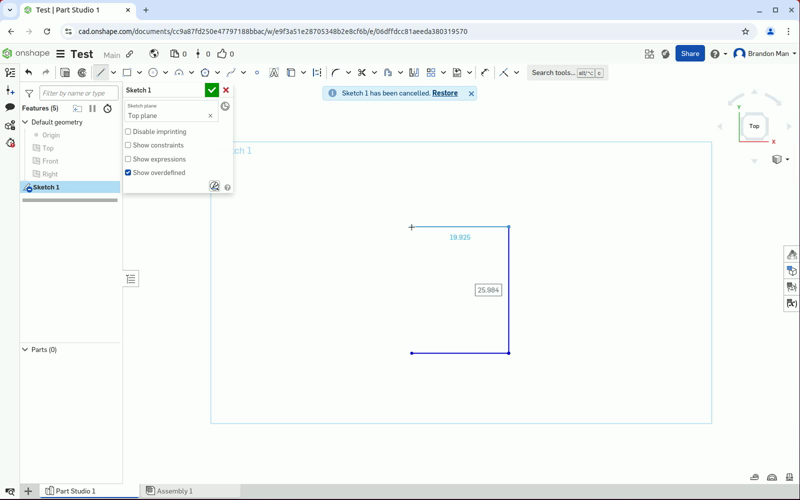
key_down(shift)
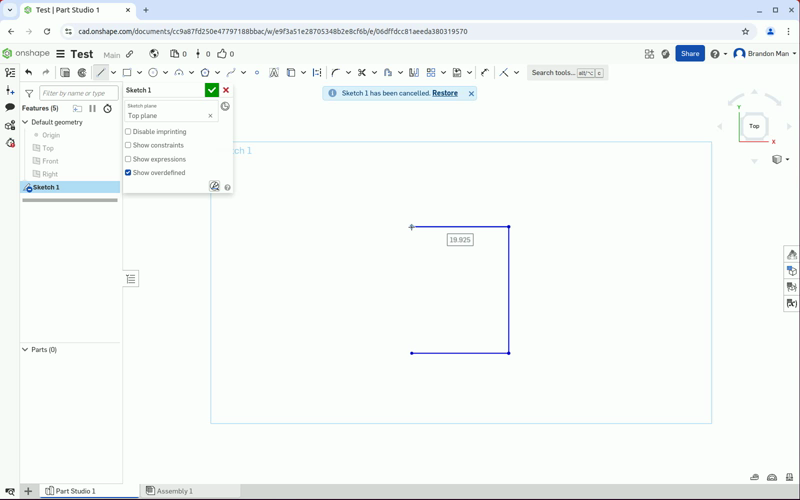
mouse_move(411, 353)
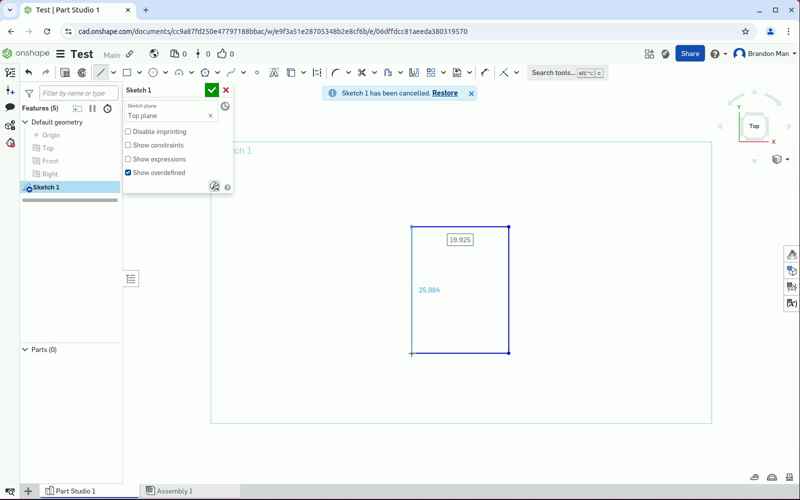
key_up(shift)
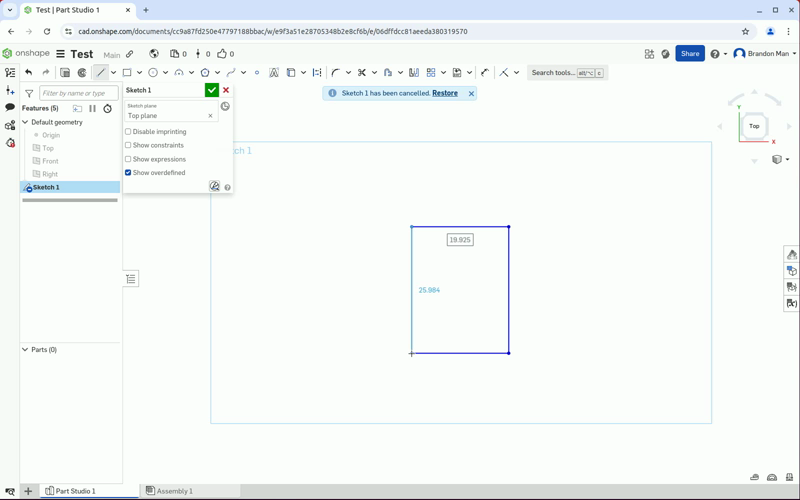
click(411, 353)
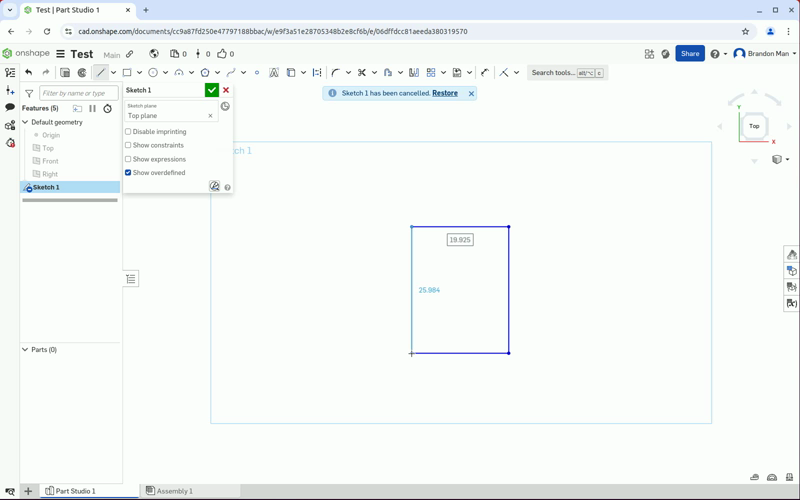
key(esc)
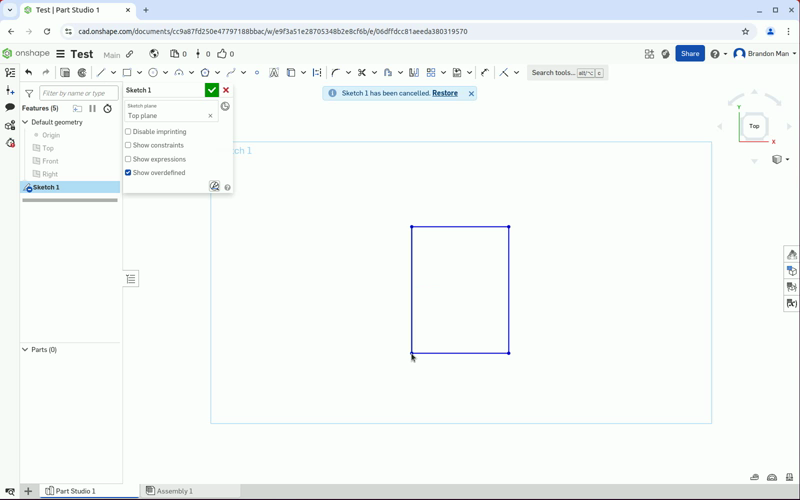
mouse_move(500, 295)
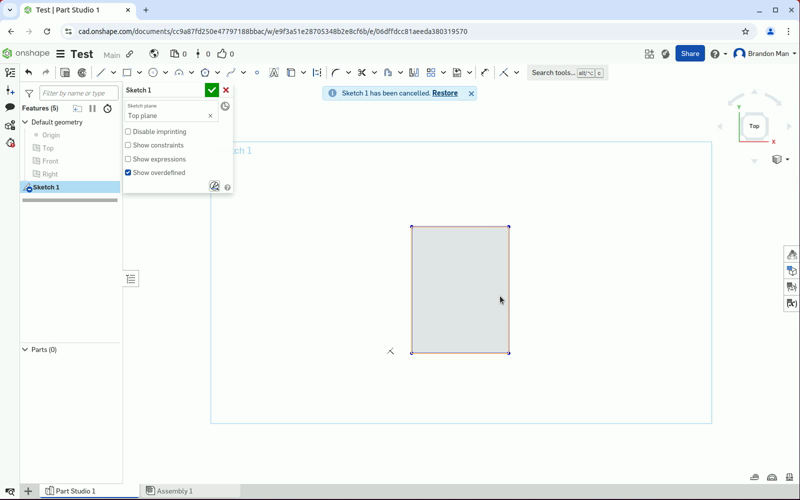
click(500, 295)
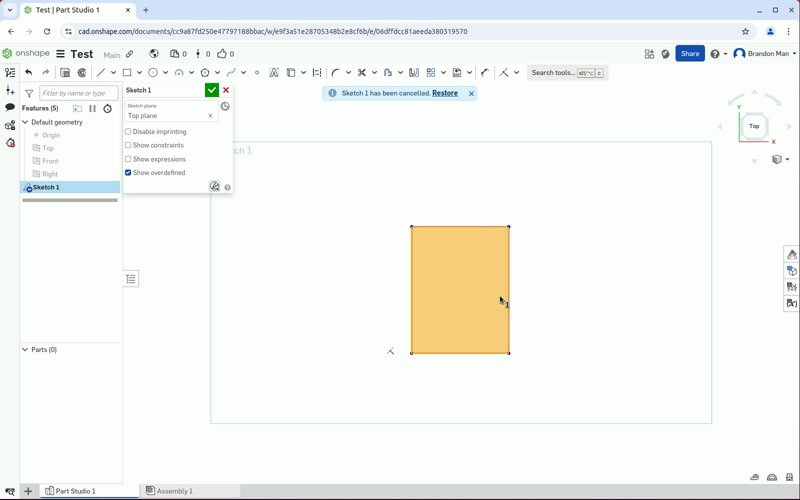
mouse_move(73, 352)
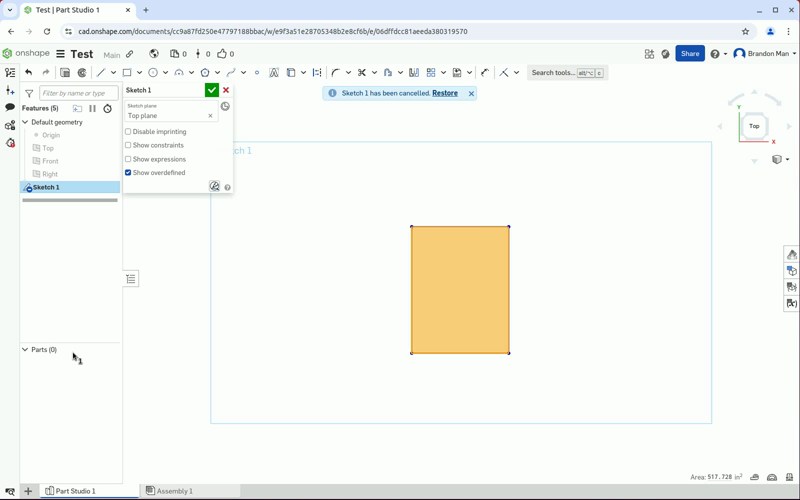
key(shift+y)
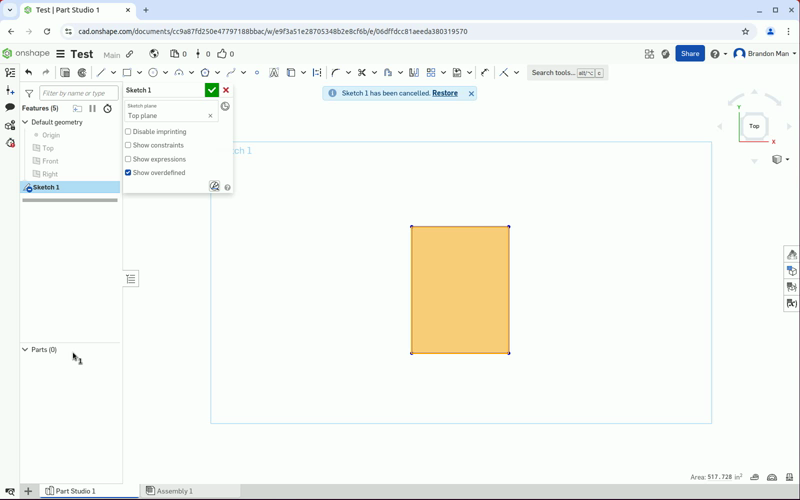
key(shift+e)
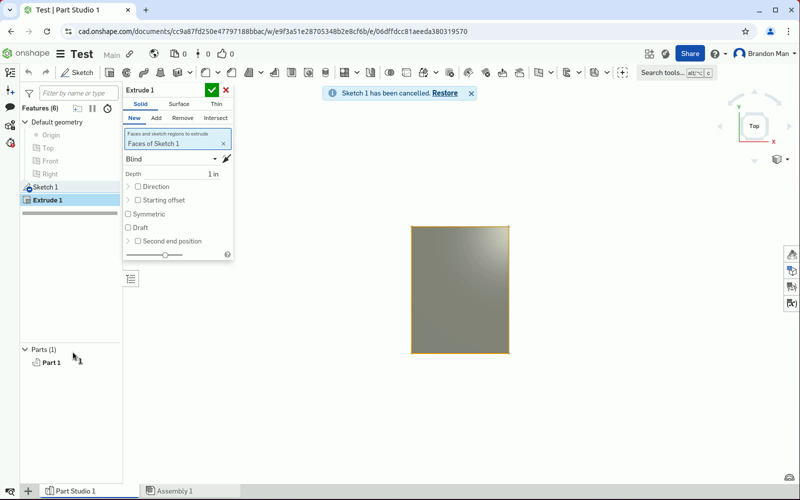
mouse_move(143, 106)
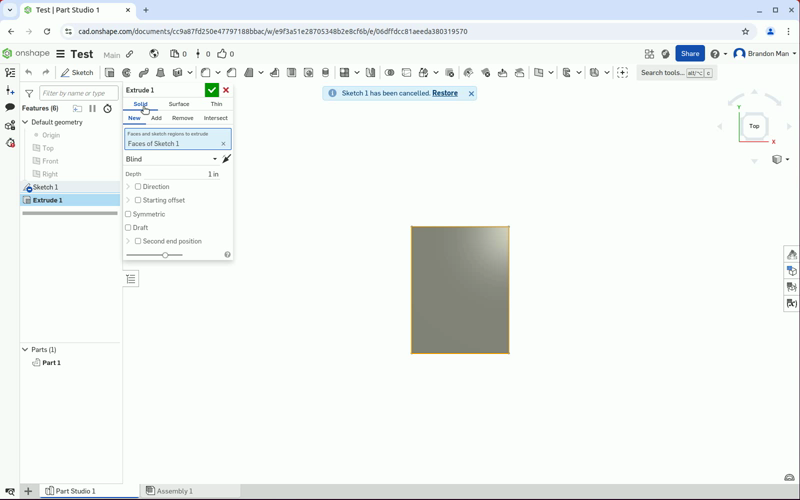
click(143, 106)
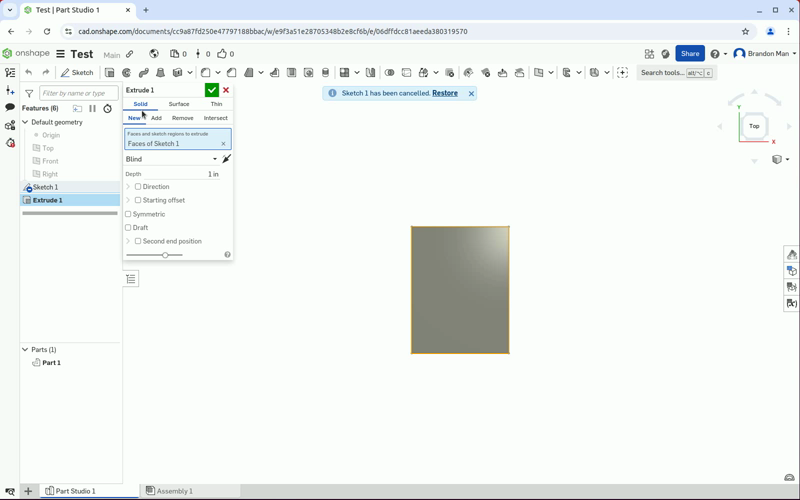
mouse_move(137, 120)
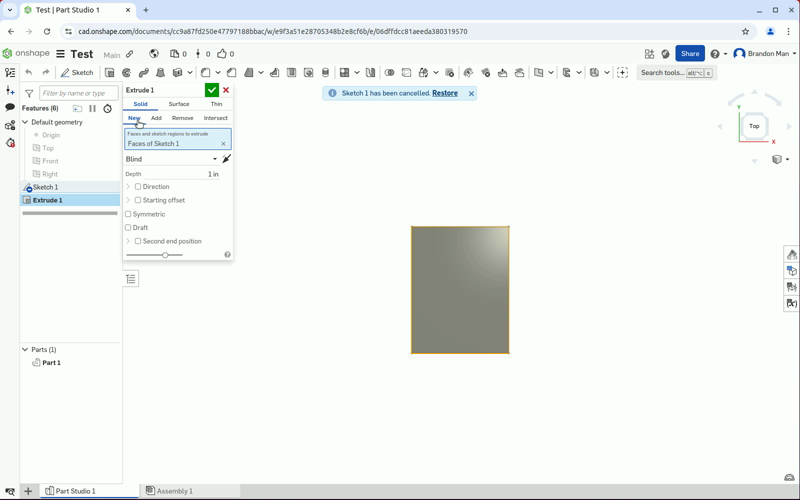
click(137, 120)
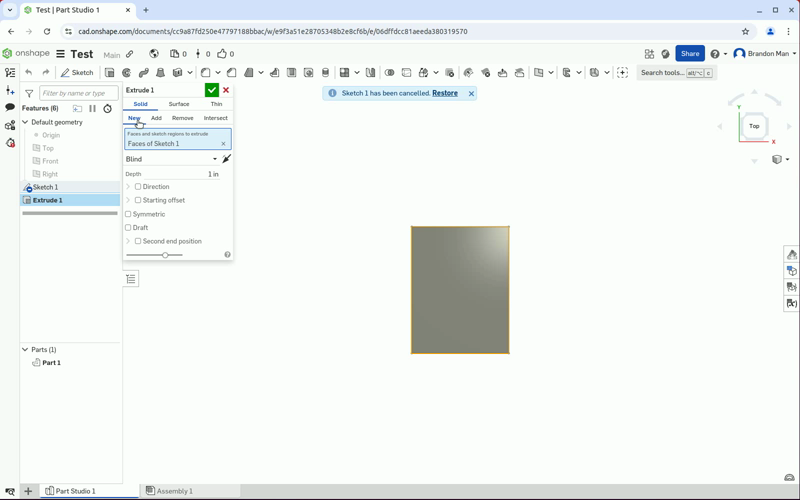
key(tab, 4)
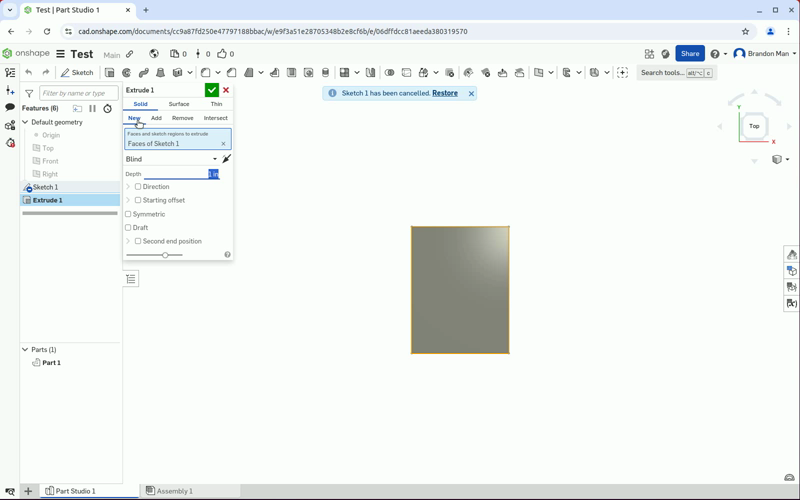
text(1.926)
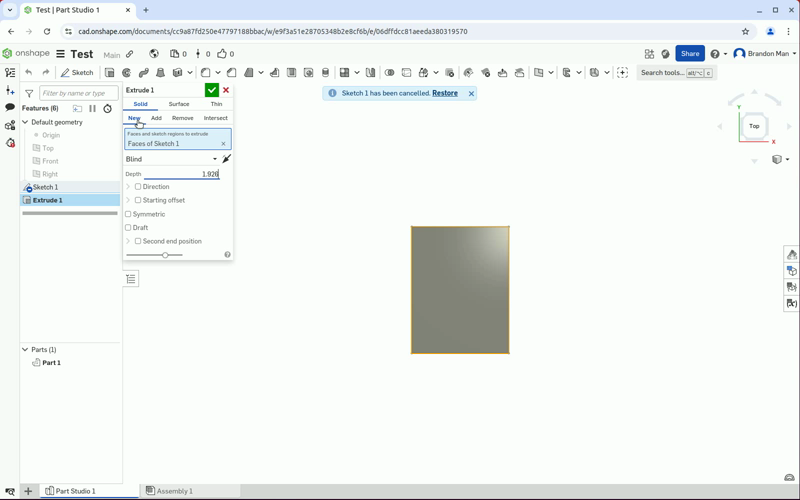
key(enter)
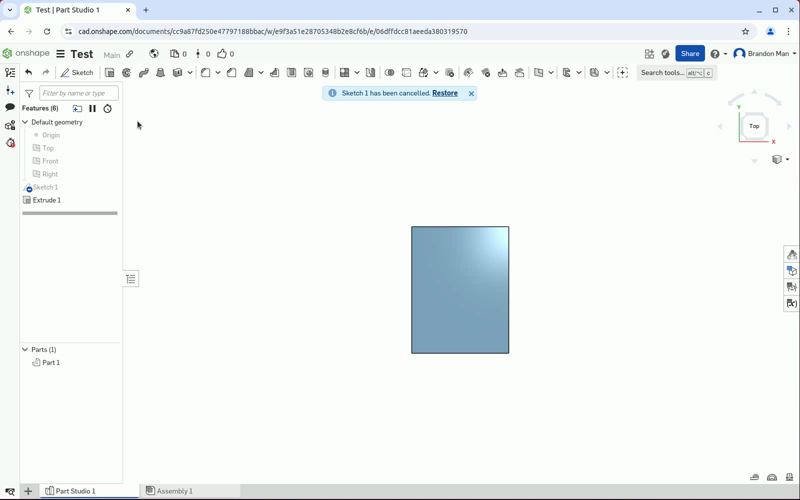
key(shift+h)
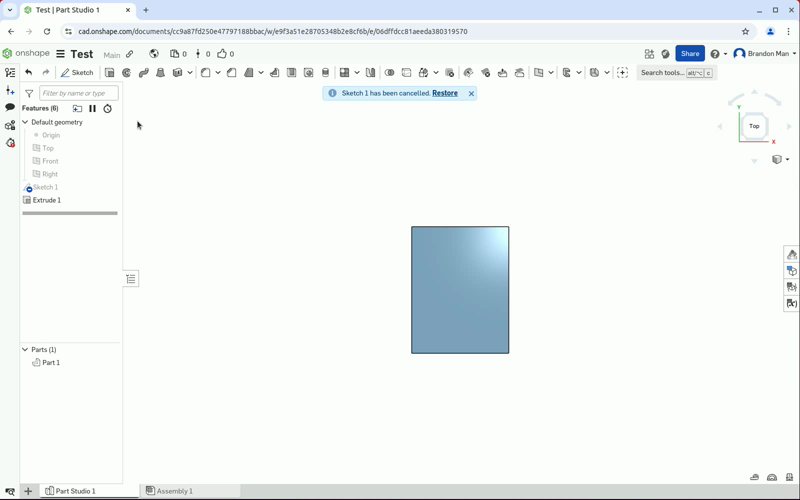
key(shift+h)
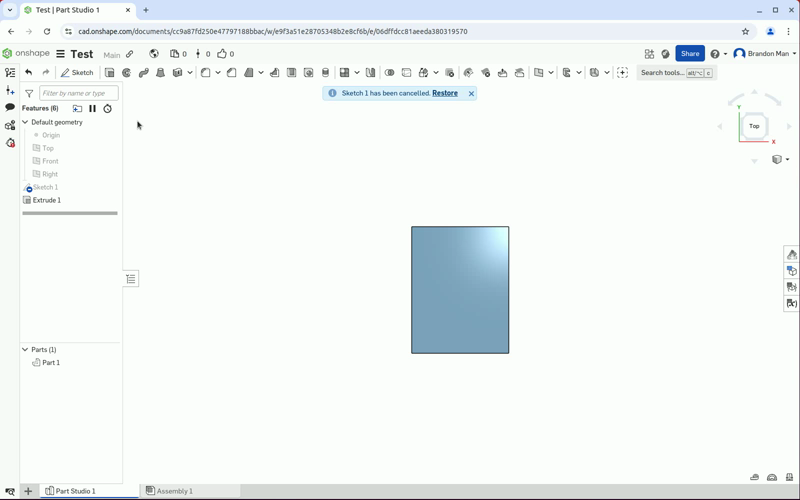
mouse_move(73, 189)
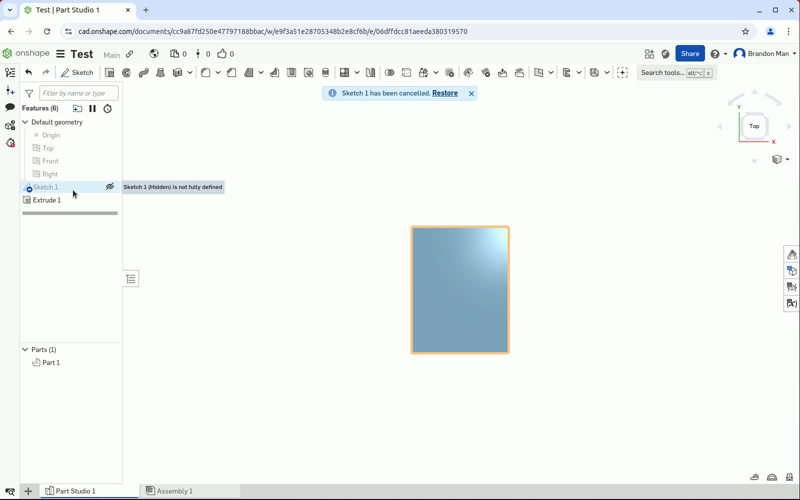
click(73, 189)
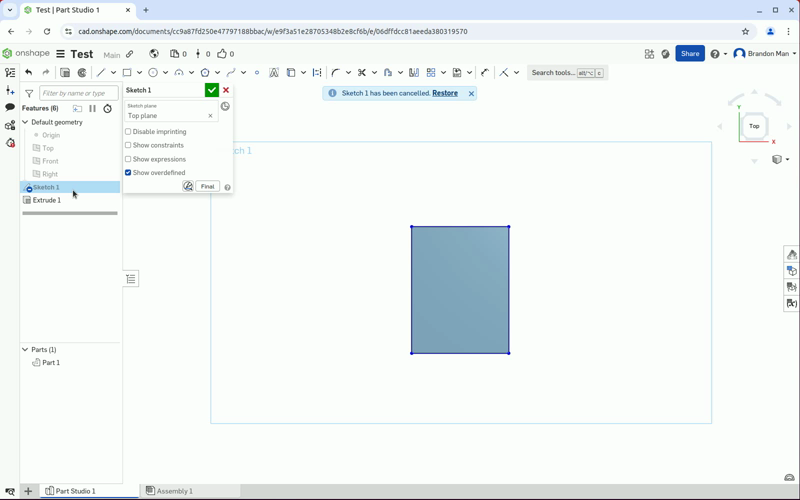
mouse_move(229, 92)
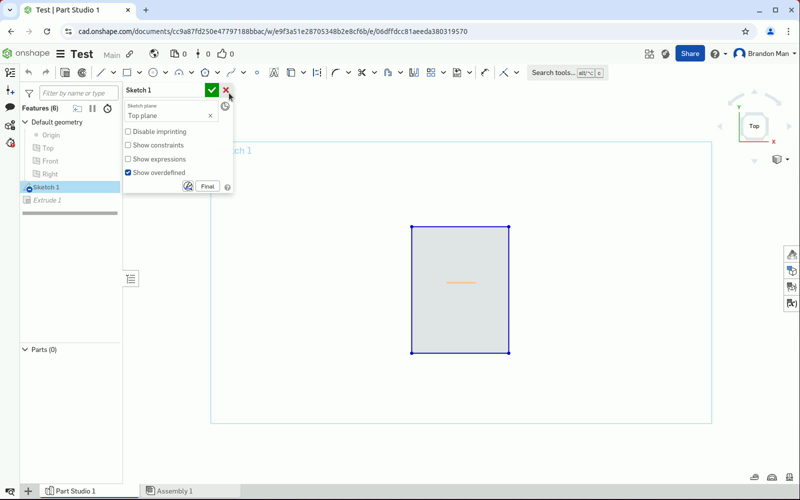
click(229, 92)
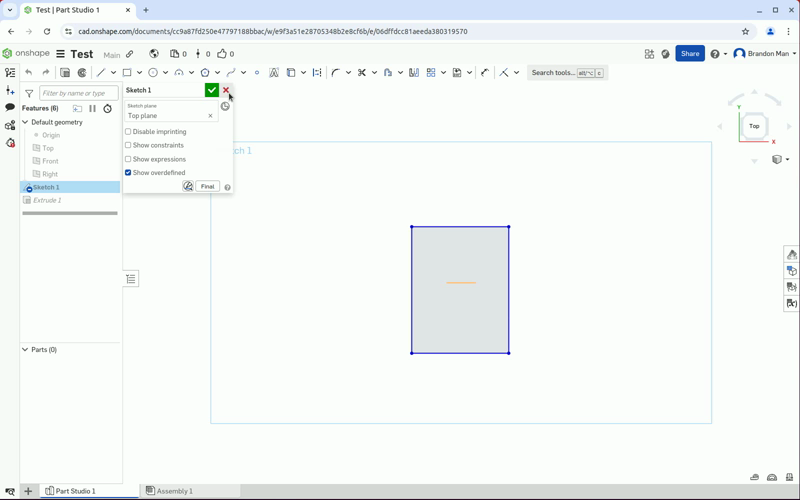
key(shift+s)
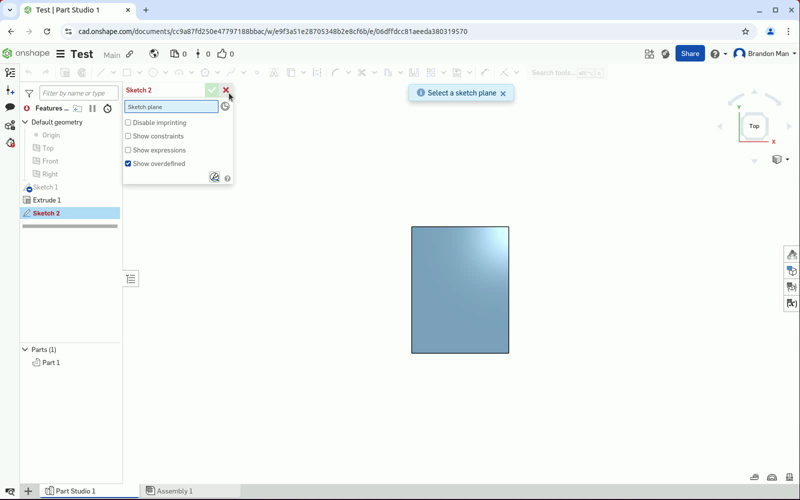
mouse_move(73, 150)
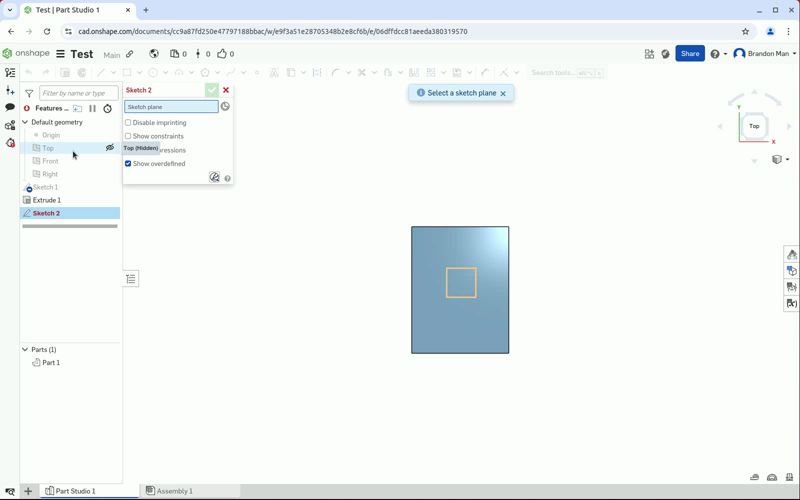
click(73, 150)
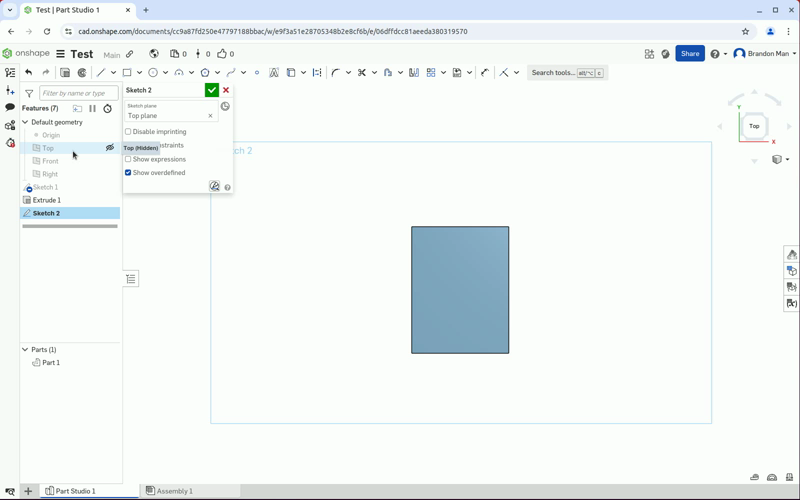
mouse_move(73, 352)
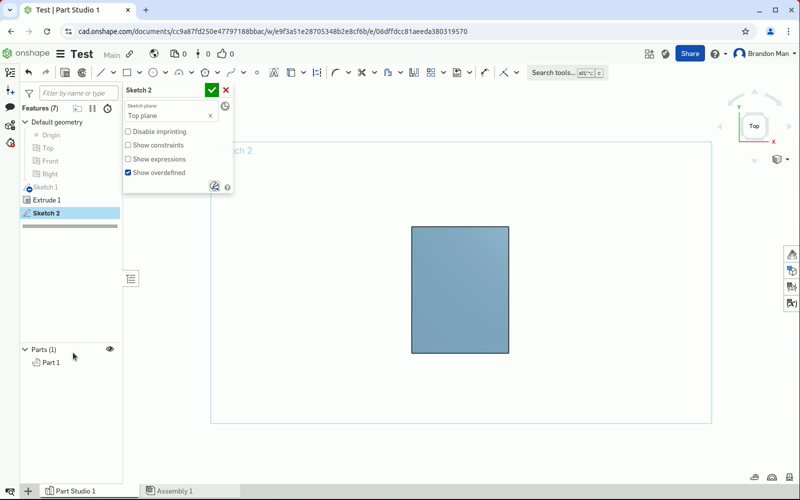
key(y)
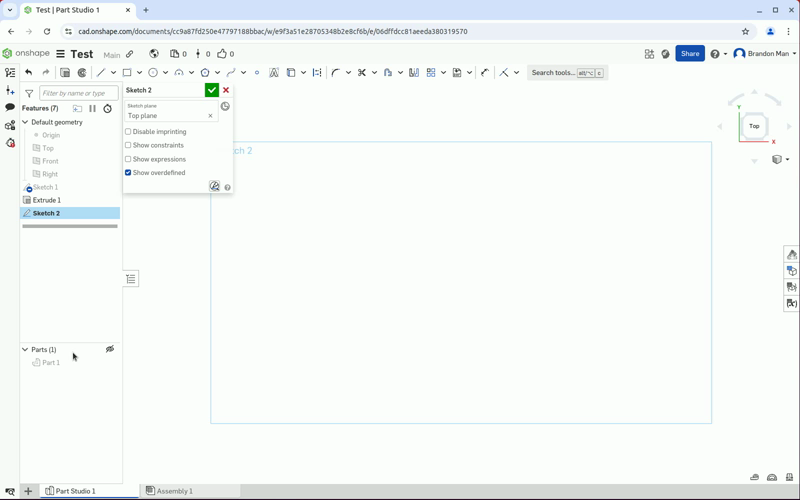
key(c)
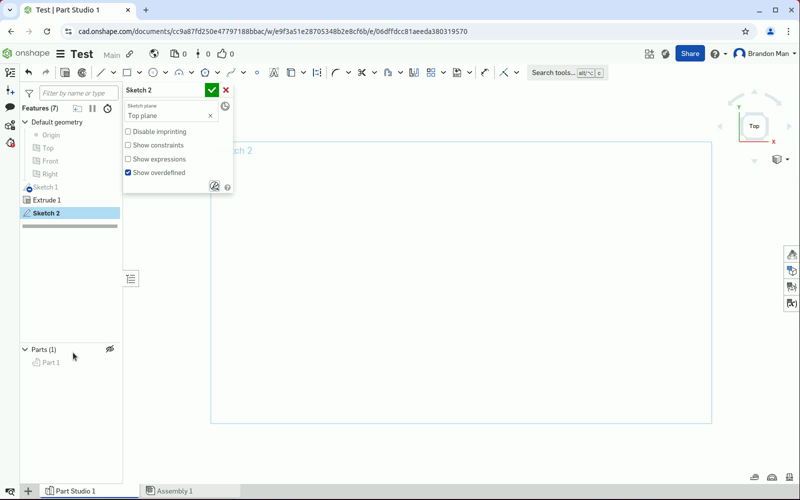
key_down(shift)
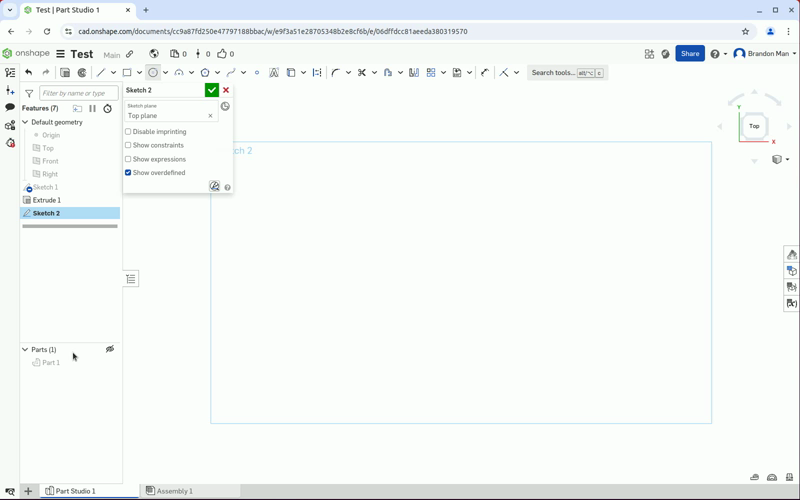
mouse_move(427, 245)
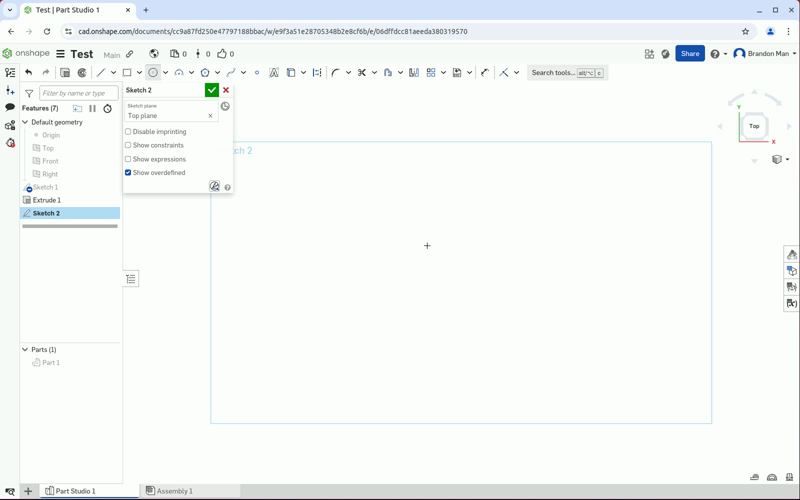
click(427, 245)
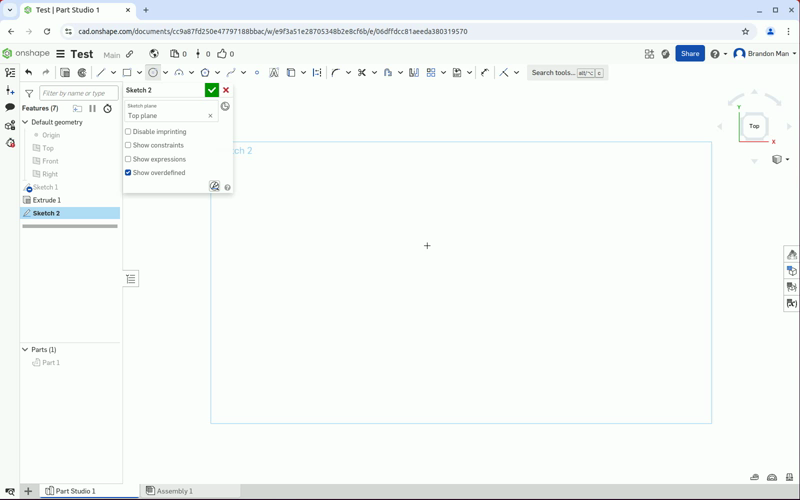
key_up(shift)
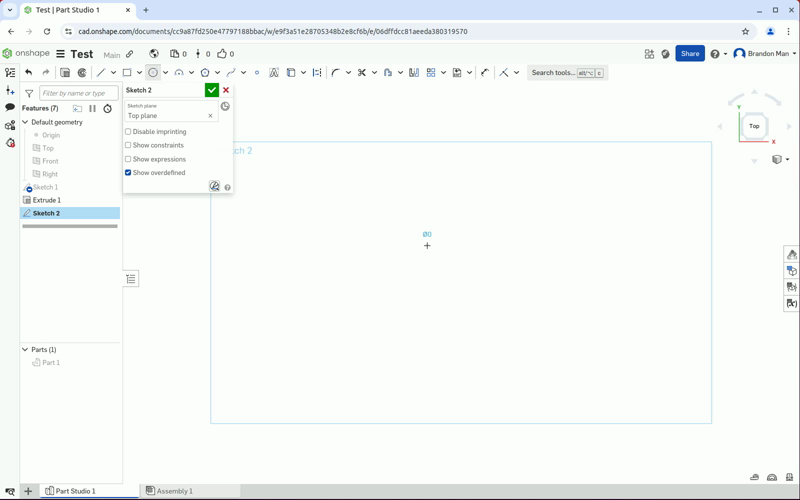
mouse_move(433, 245)
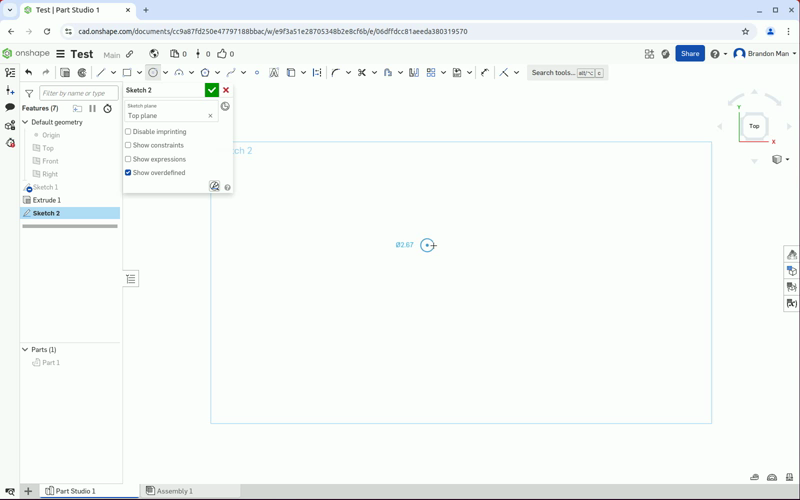
click(433, 245)
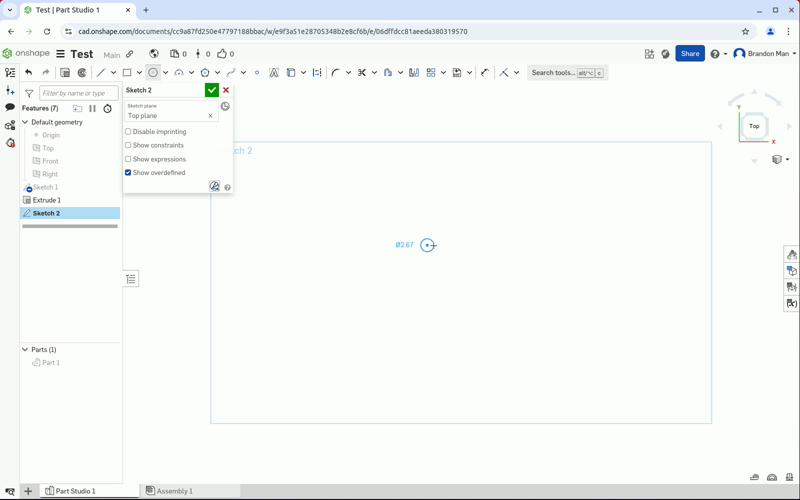
key(esc)
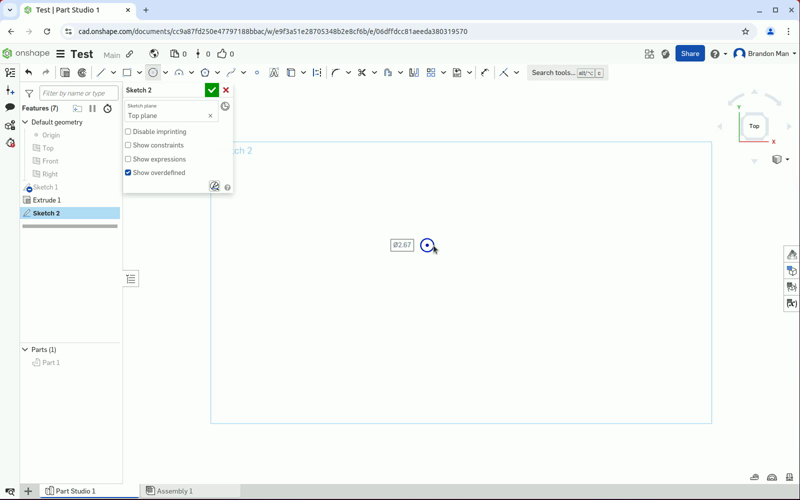
mouse_move(428, 243)
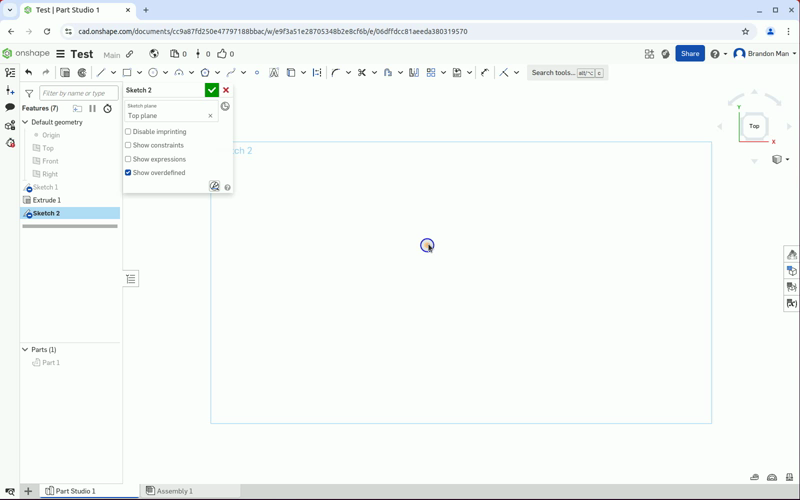
scroll(6)
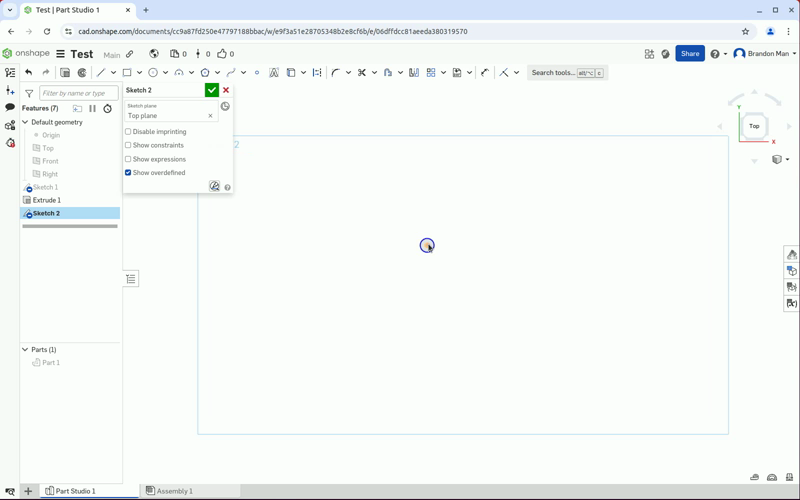
scroll(6)
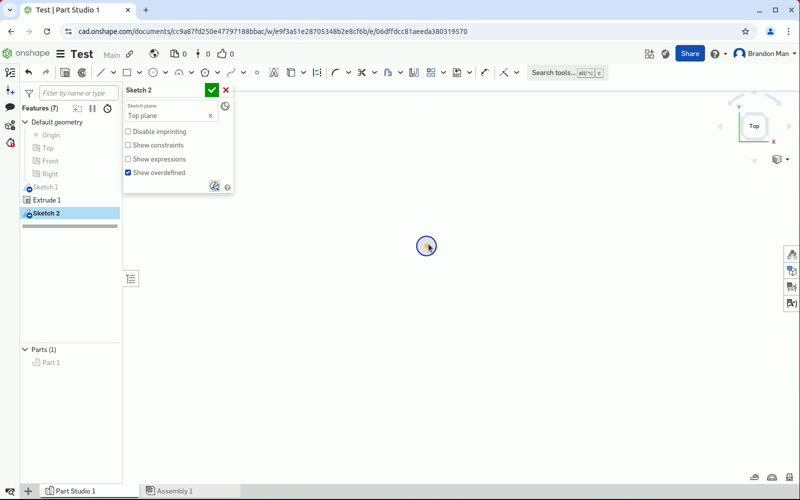
scroll(6)
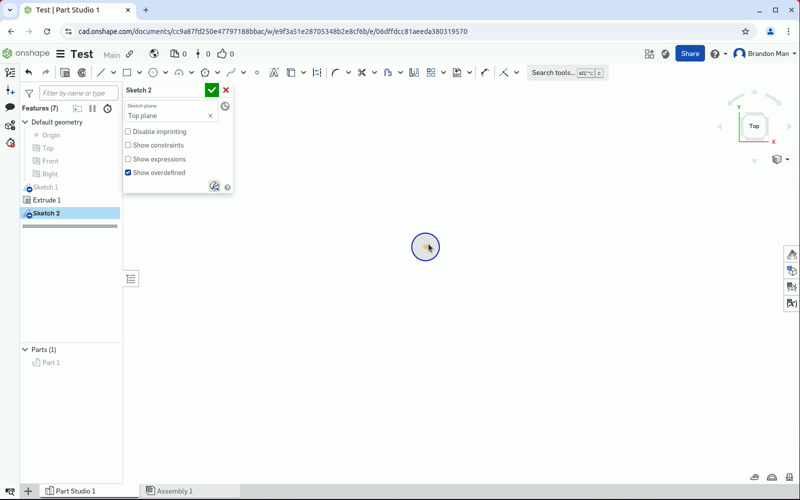
scroll(6)
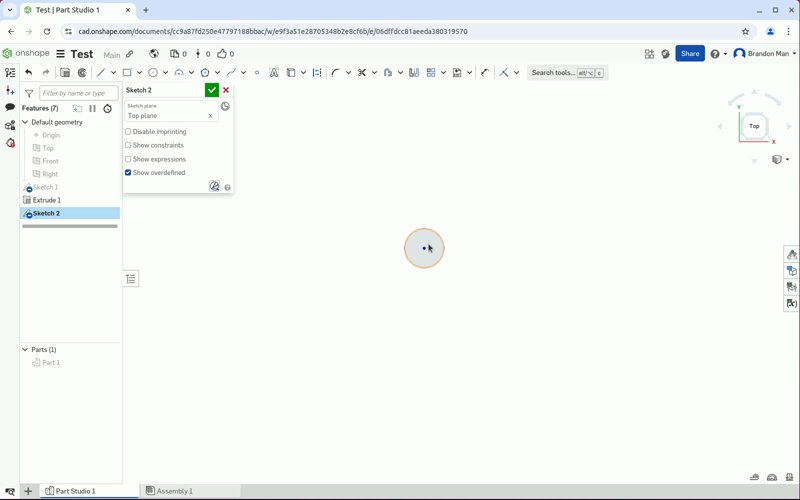
scroll(6)
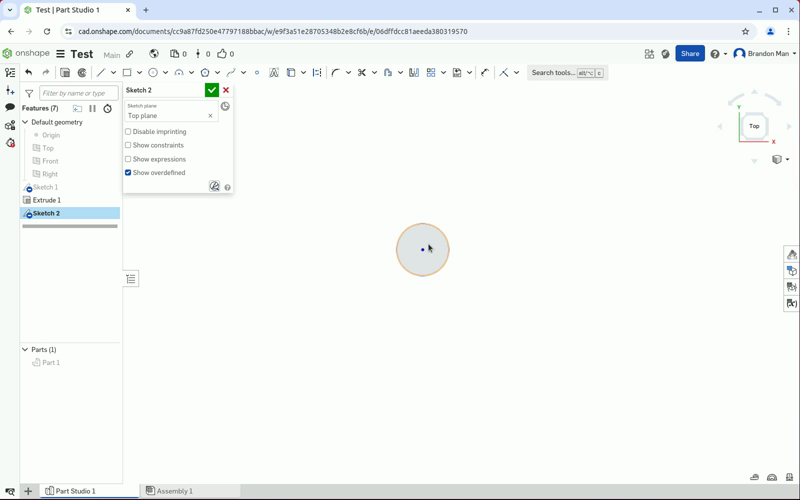
scroll(6)
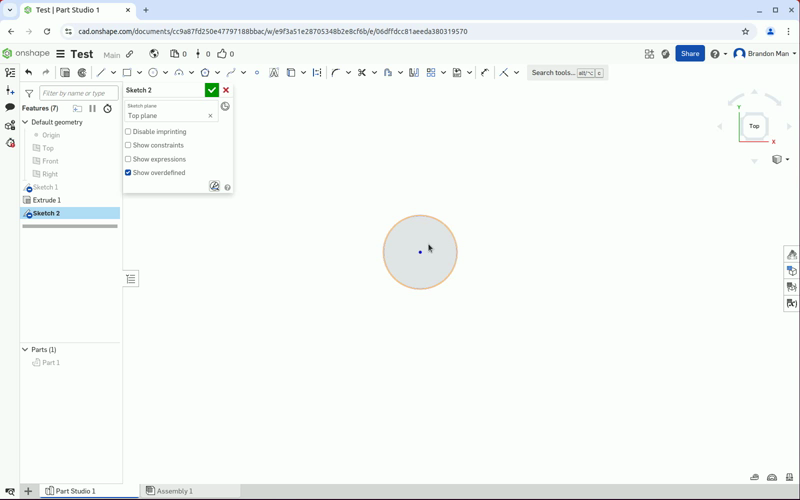
scroll(6)
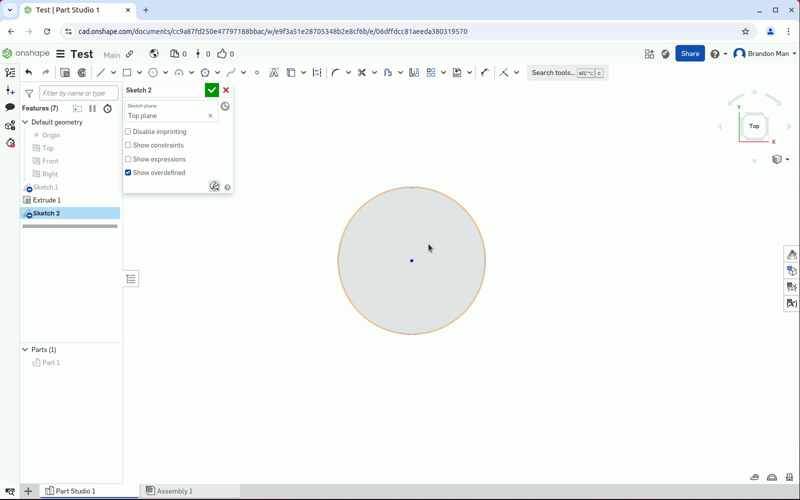
click(428, 243)
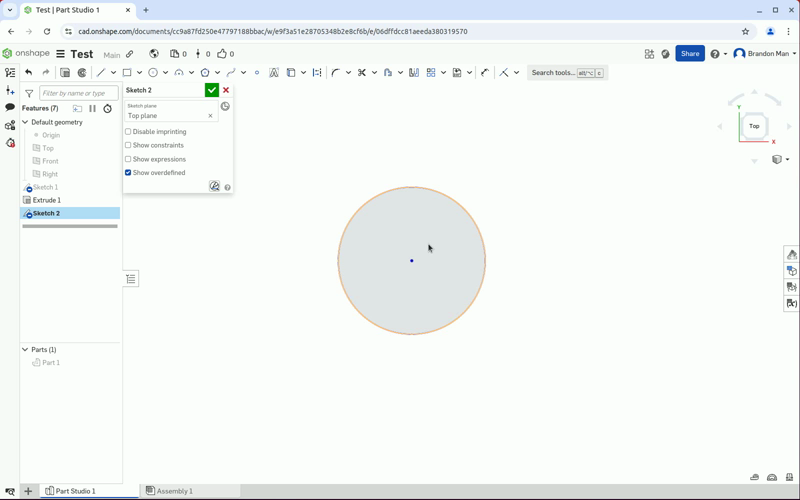
scroll(-6)
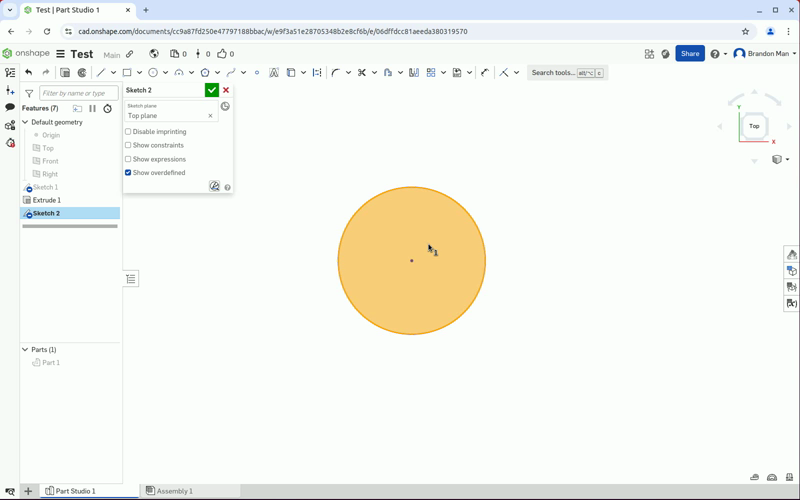
scroll(-6)
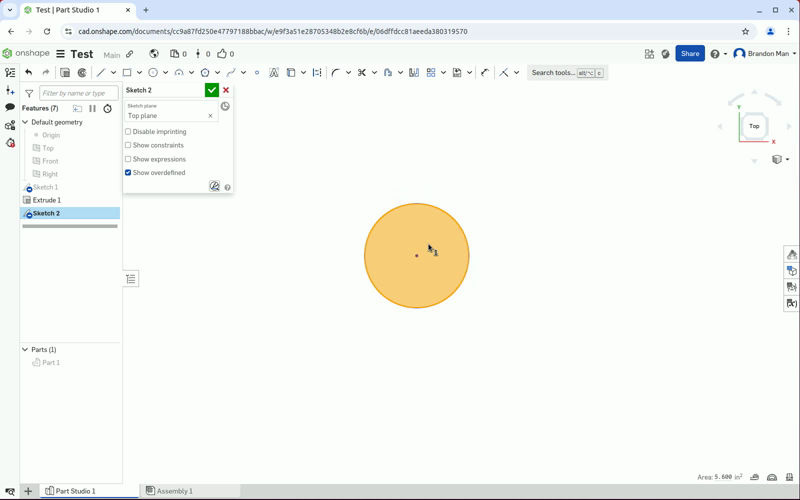
scroll(-6)
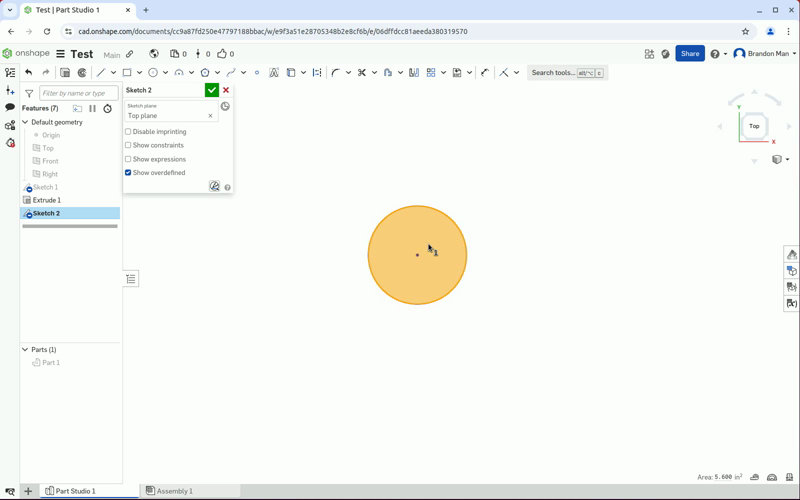
scroll(-6)
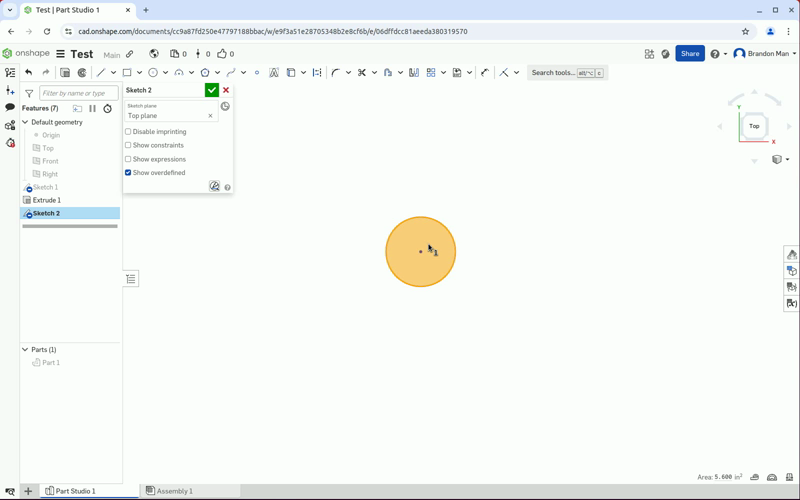
scroll(-6)
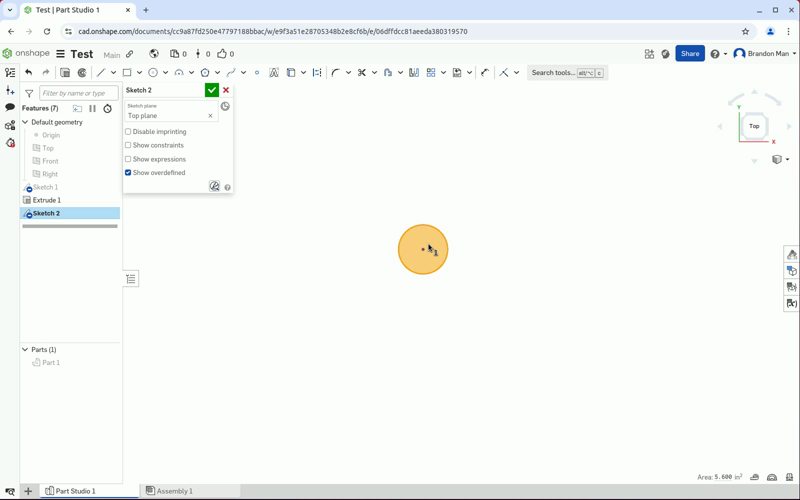
scroll(-6)
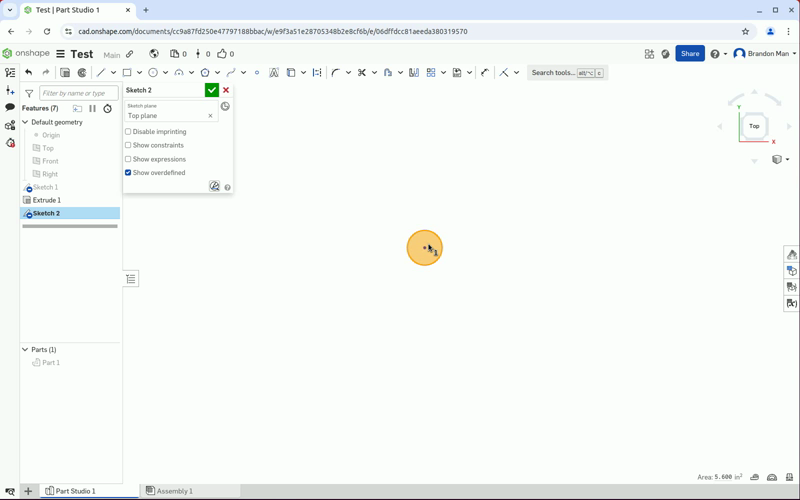
scroll(-6)
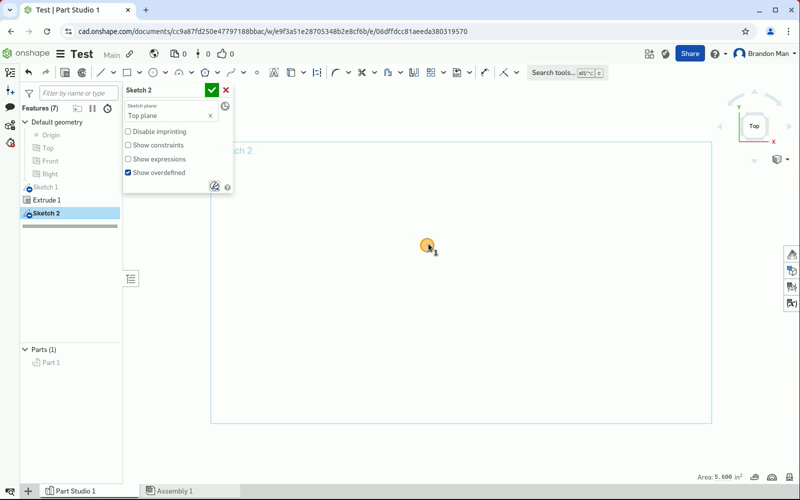
mouse_move(73, 352)
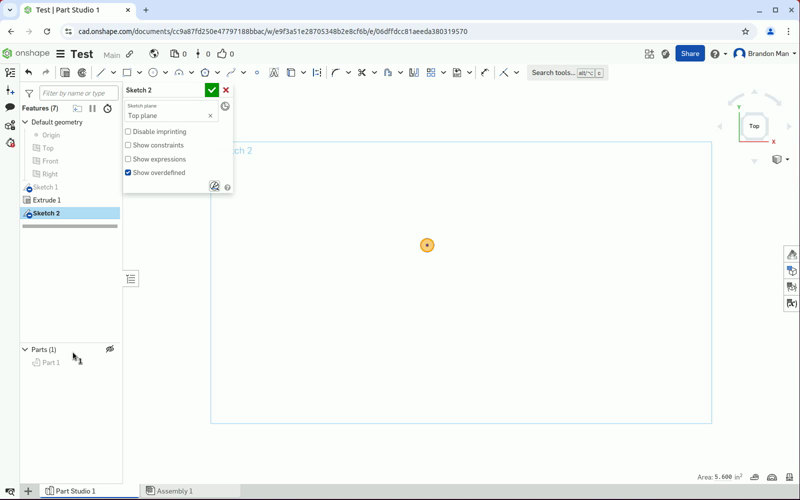
key(shift+y)
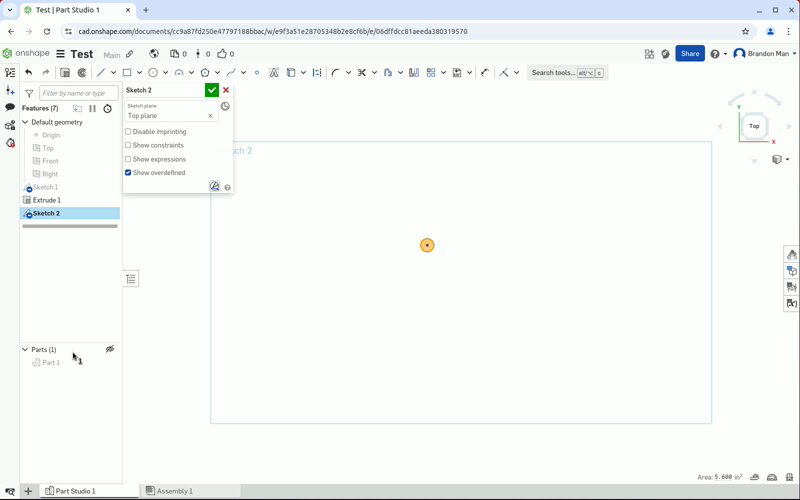
key(shift+e)
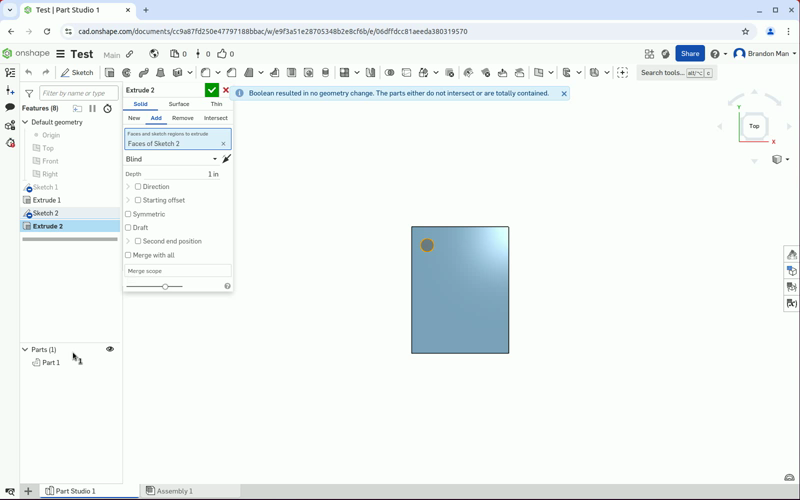
mouse_move(143, 106)
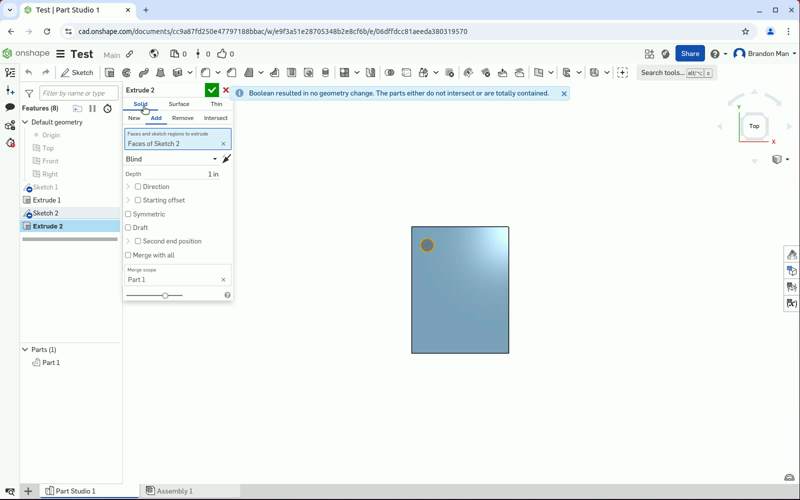
click(143, 106)
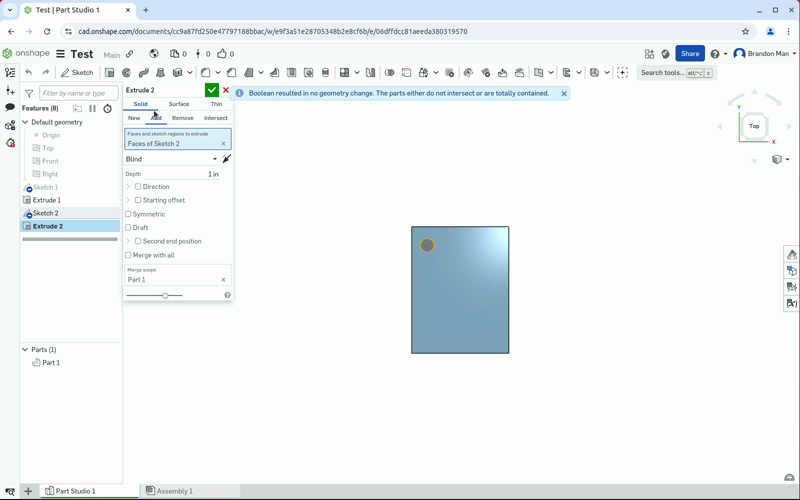
mouse_move(186, 120)
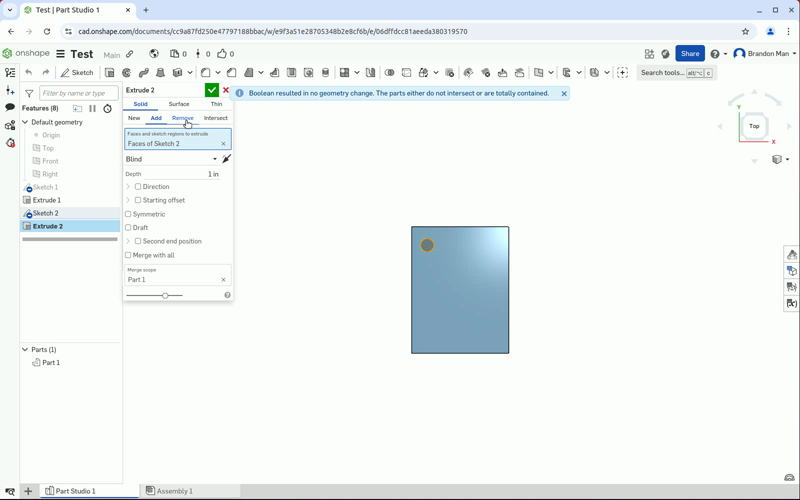
click(186, 120)
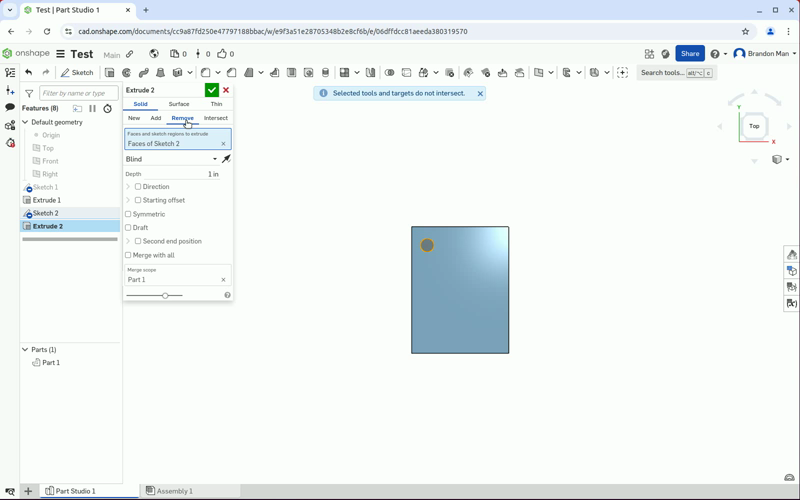
key(tab, 4)
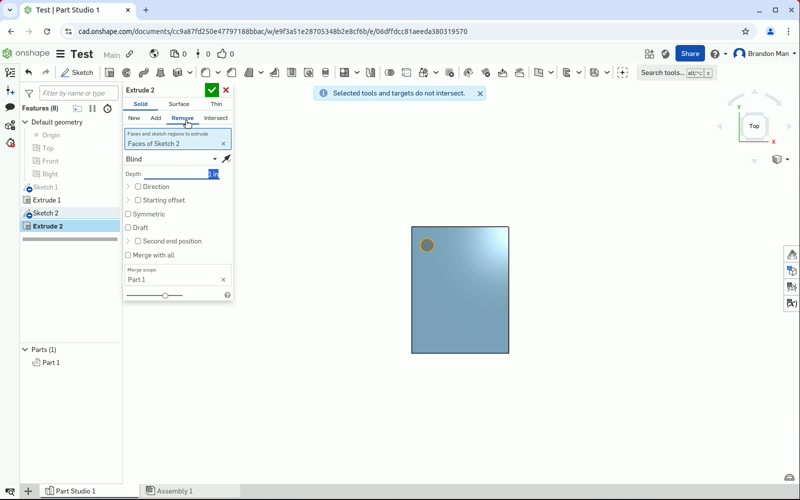
text(-1.926)
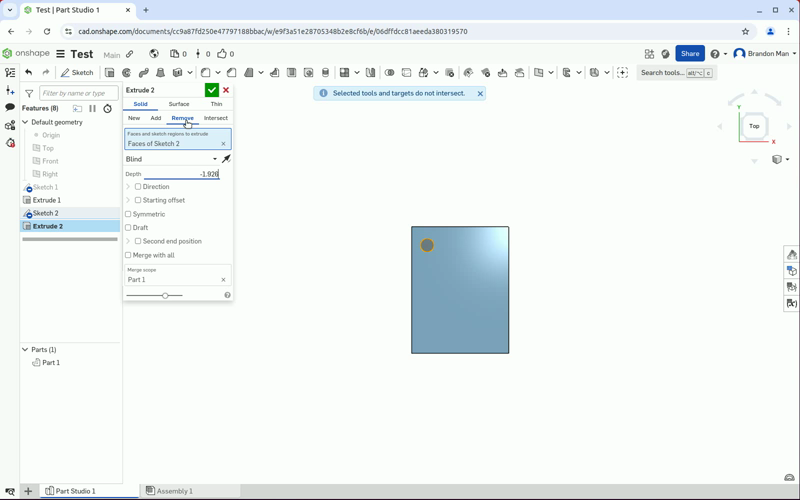
key(tab, 6)
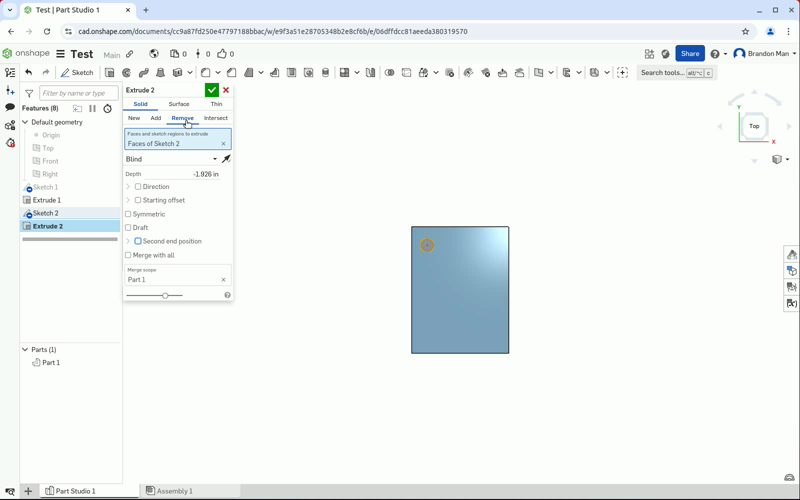
key(space)
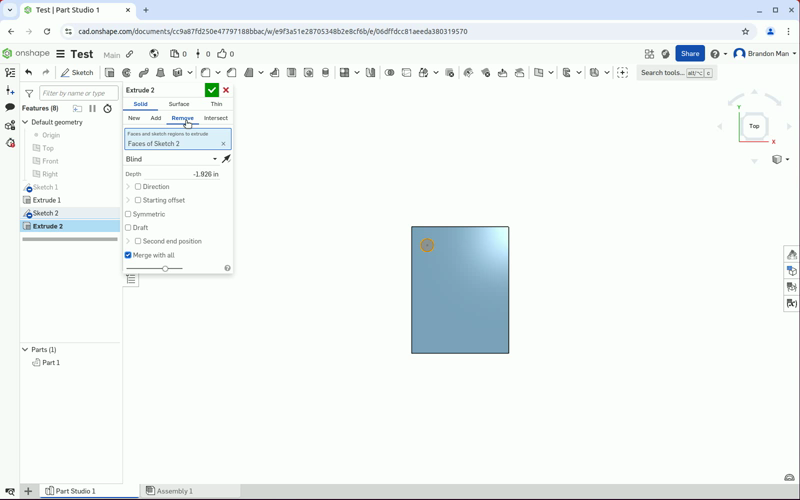
key(enter)
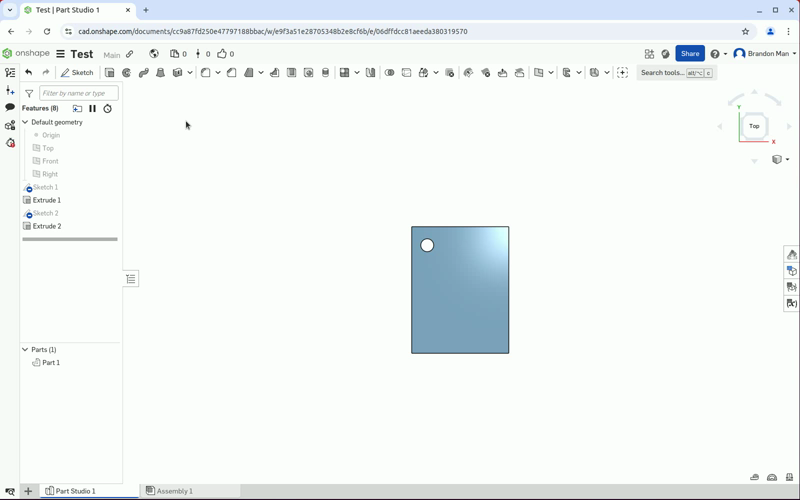
key(shift+h)
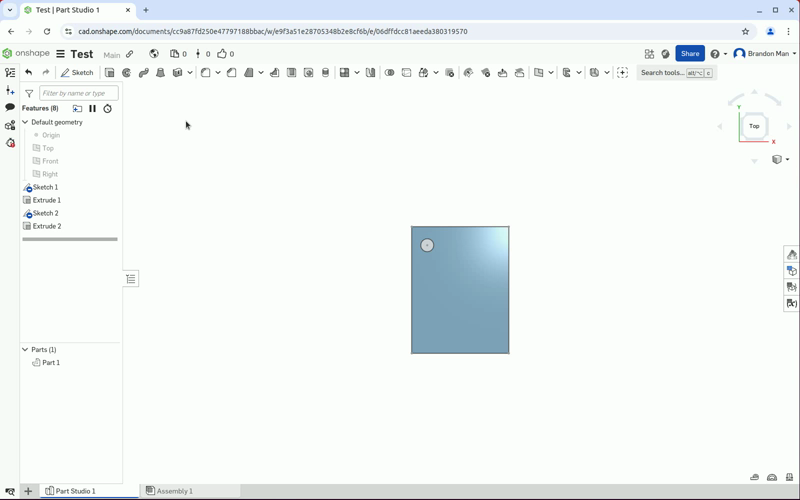
key(shift+h)
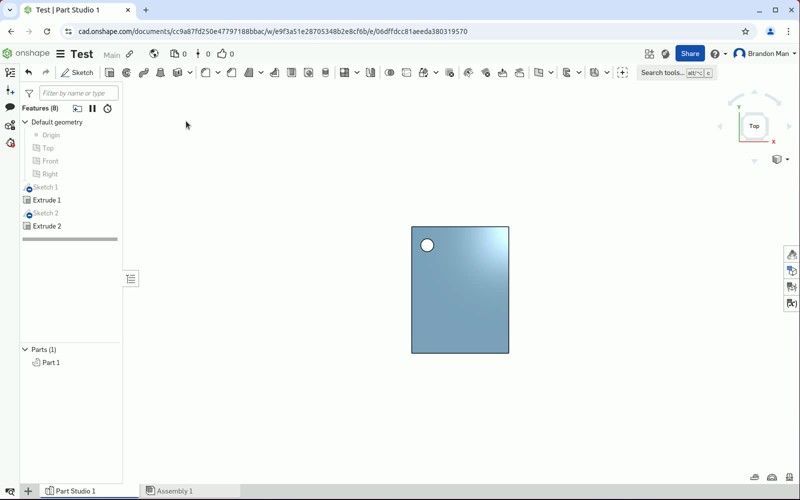
mouse_move(73, 189)
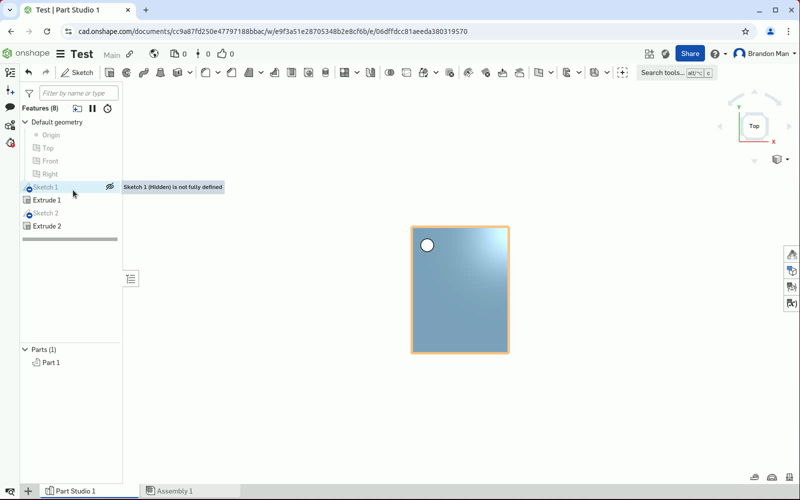
click(73, 189)
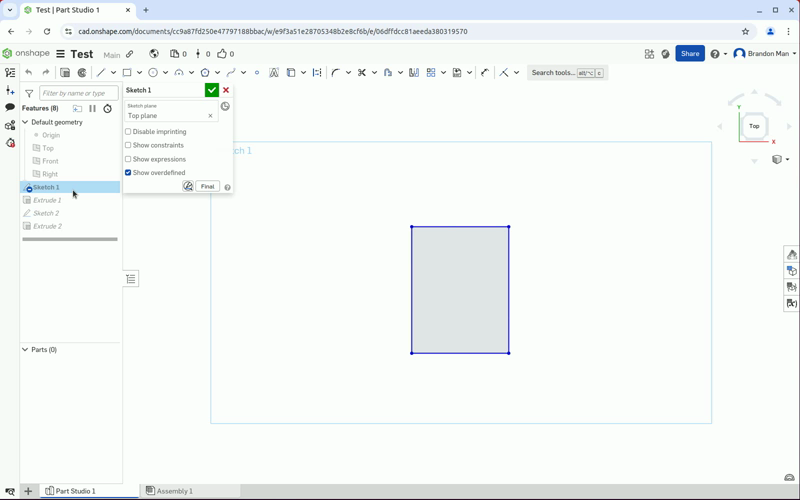
mouse_move(229, 92)
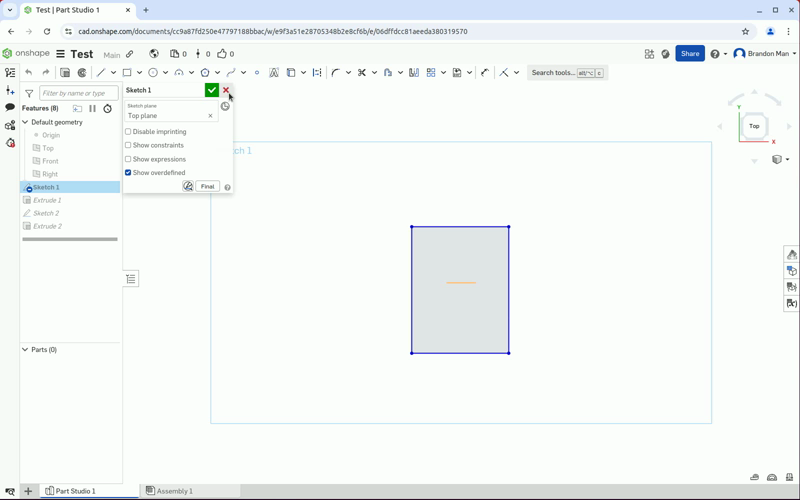
click(229, 92)
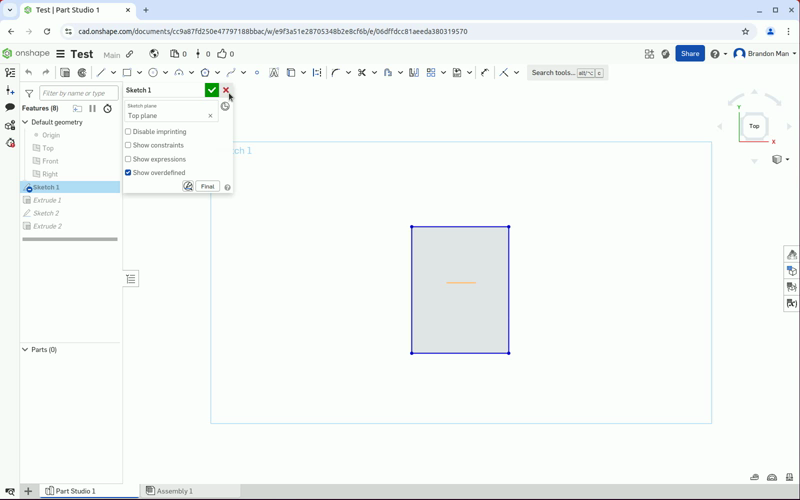
key(shift+s)
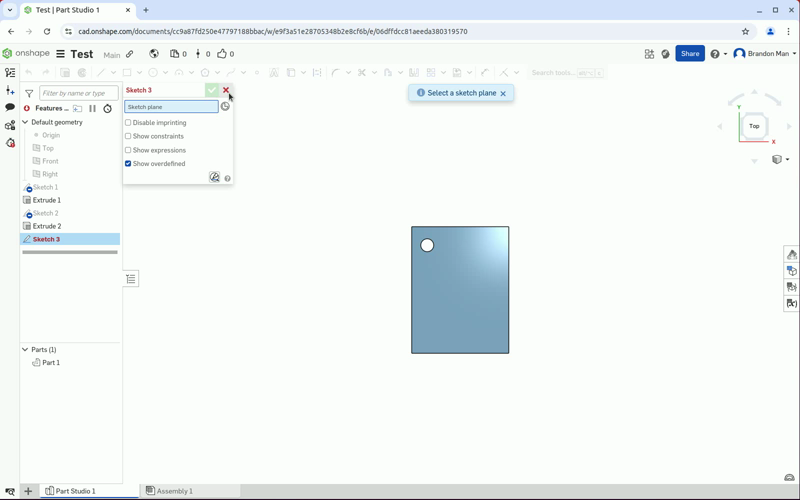
mouse_move(73, 150)
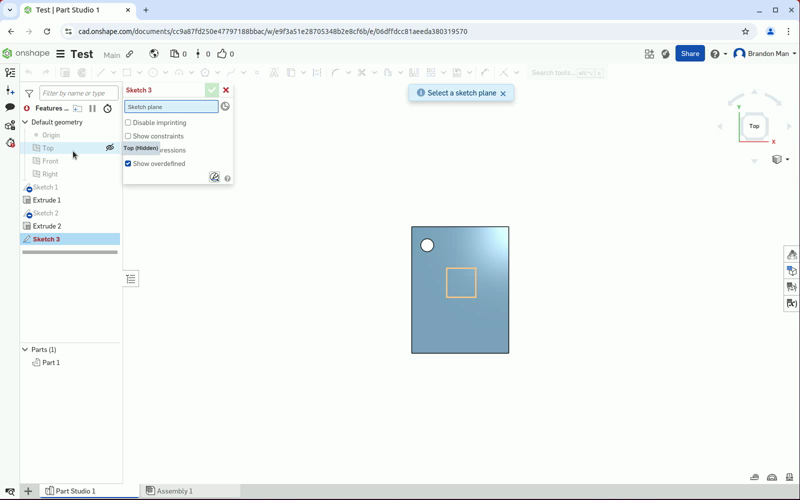
click(73, 150)
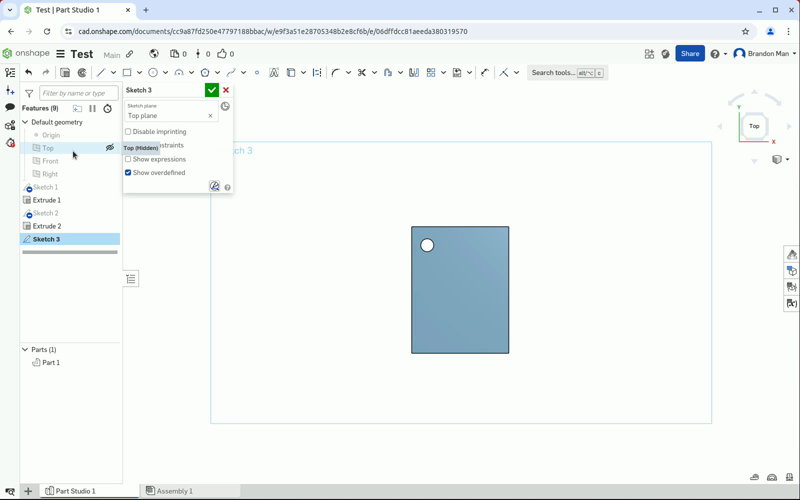
mouse_move(73, 352)
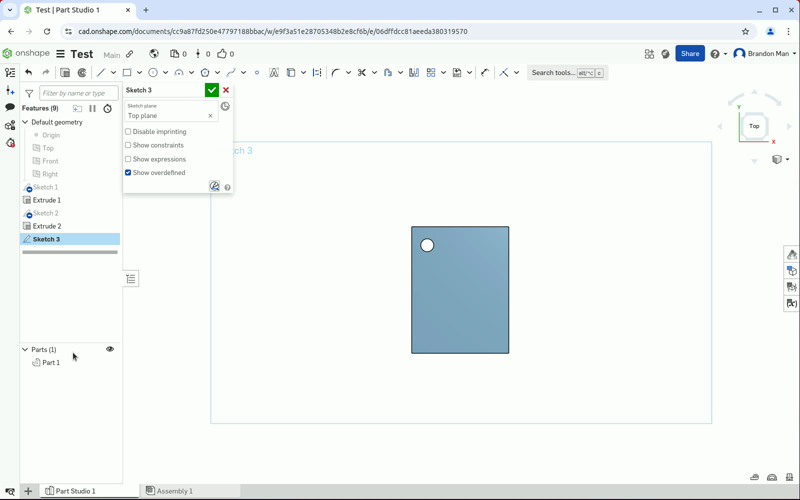
key(y)
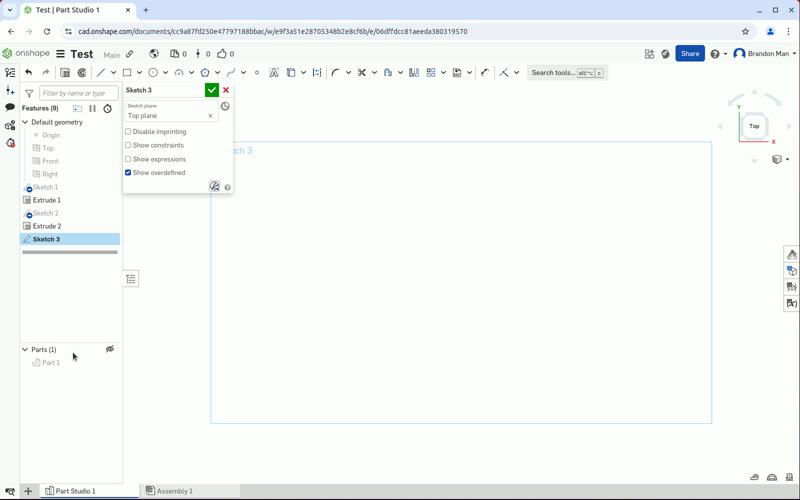
key(c)
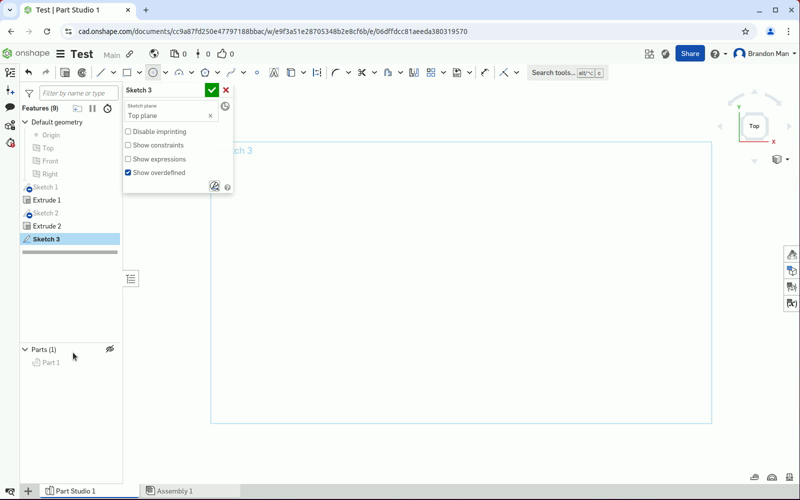
key_down(shift)
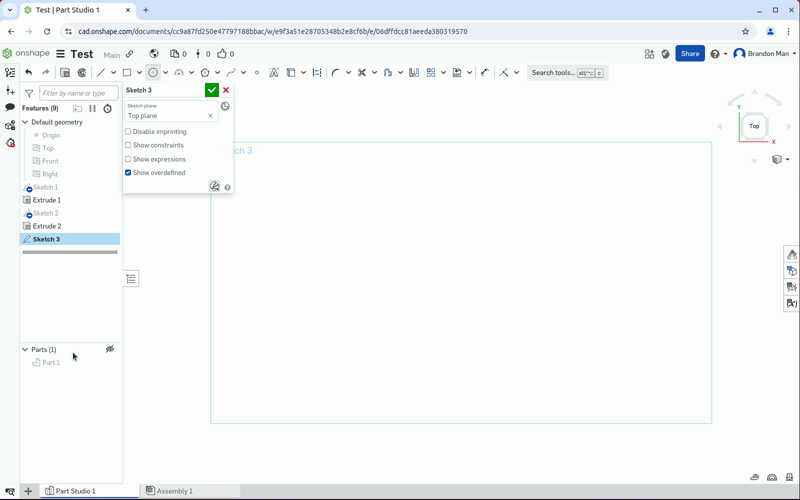
mouse_move(495, 245)
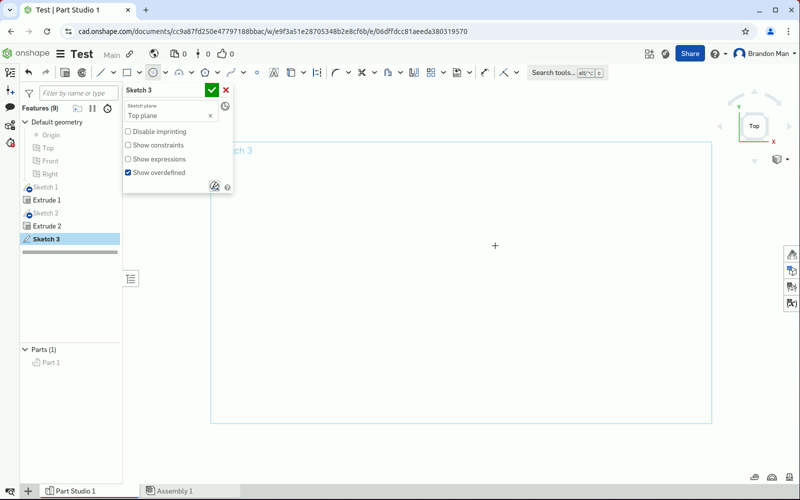
click(495, 245)
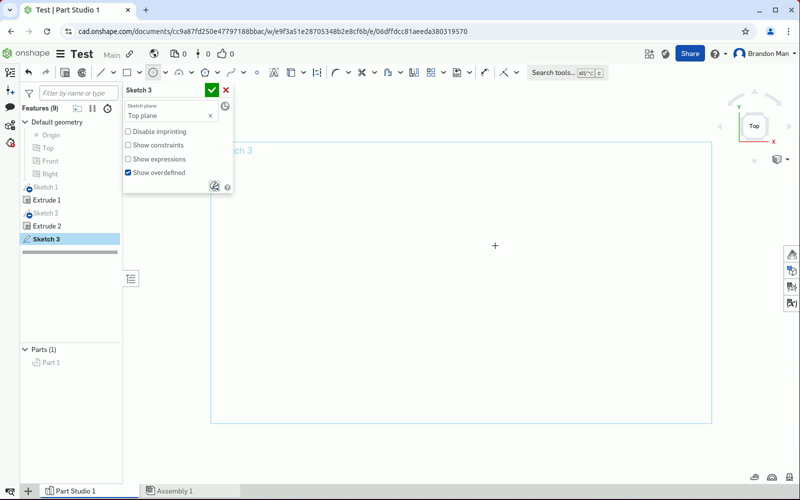
key_up(shift)
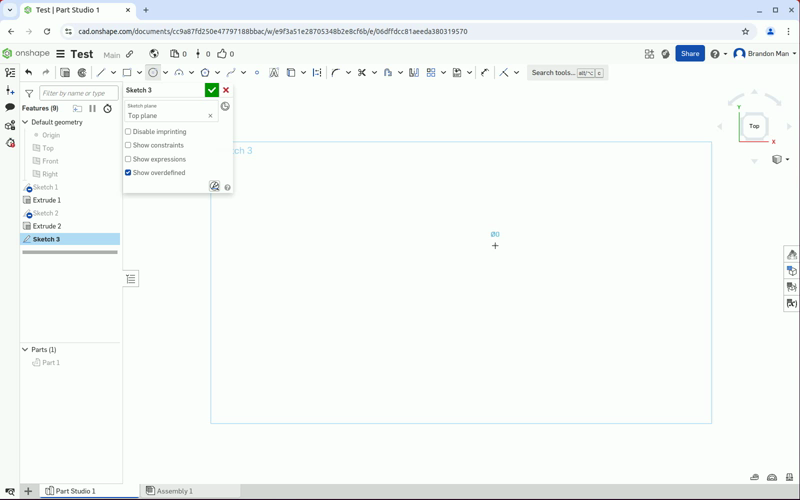
mouse_move(501, 245)
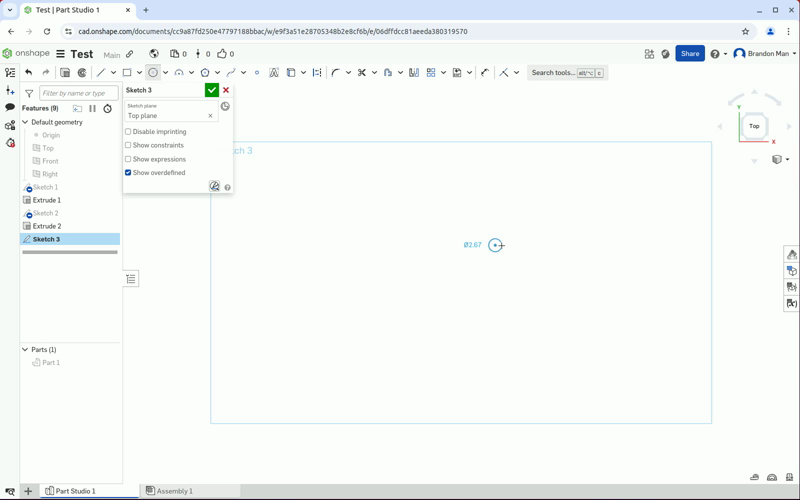
click(501, 245)
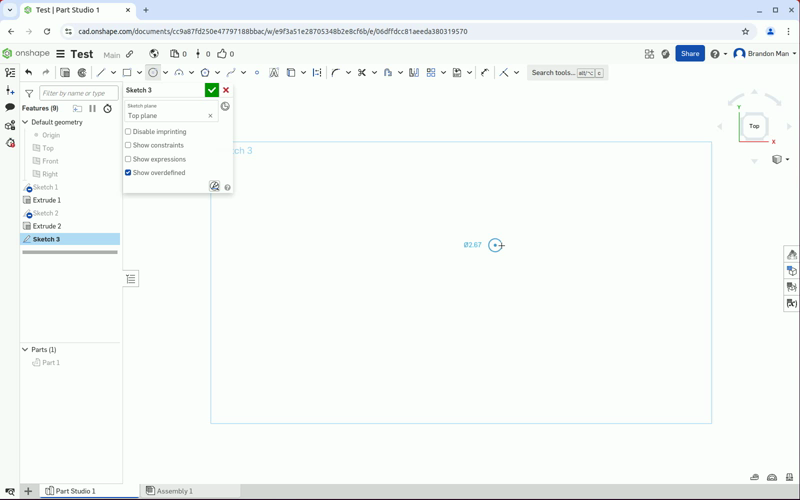
key(esc)
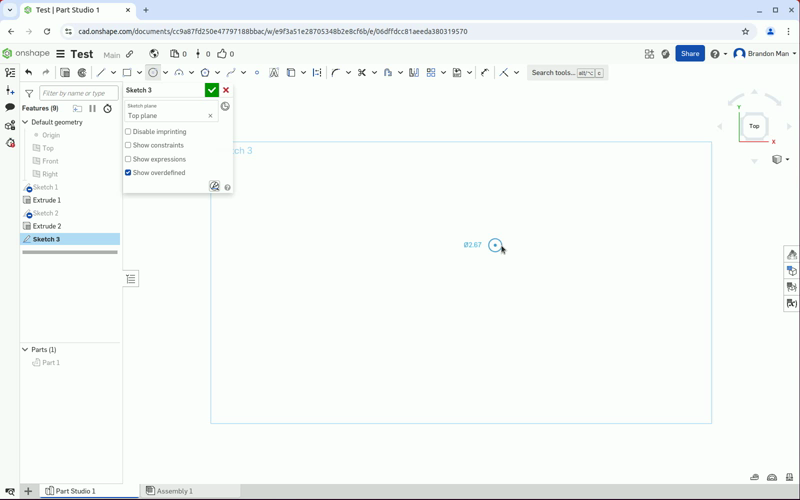
mouse_move(492, 241)
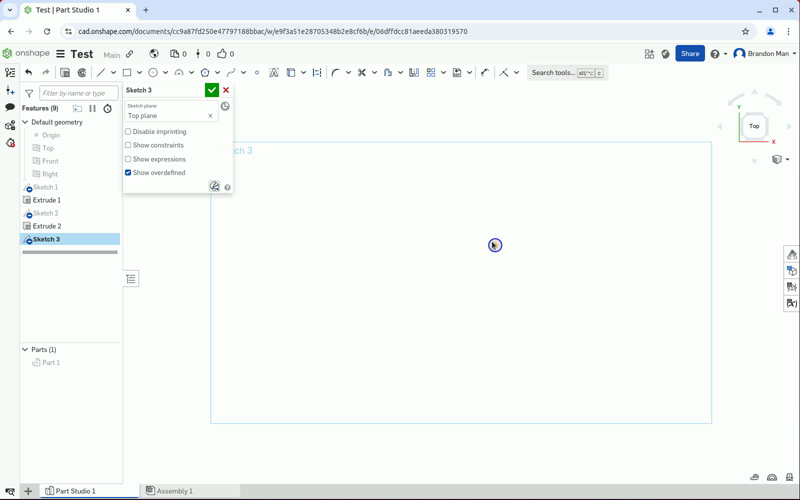
scroll(6)
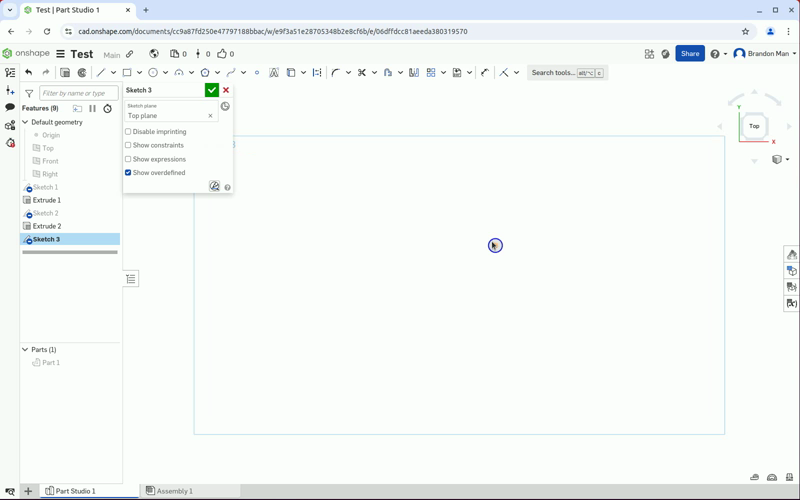
scroll(6)
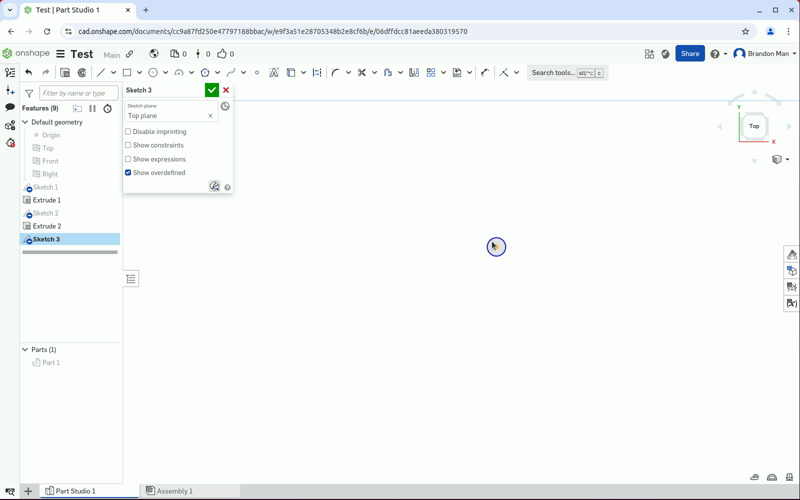
scroll(6)
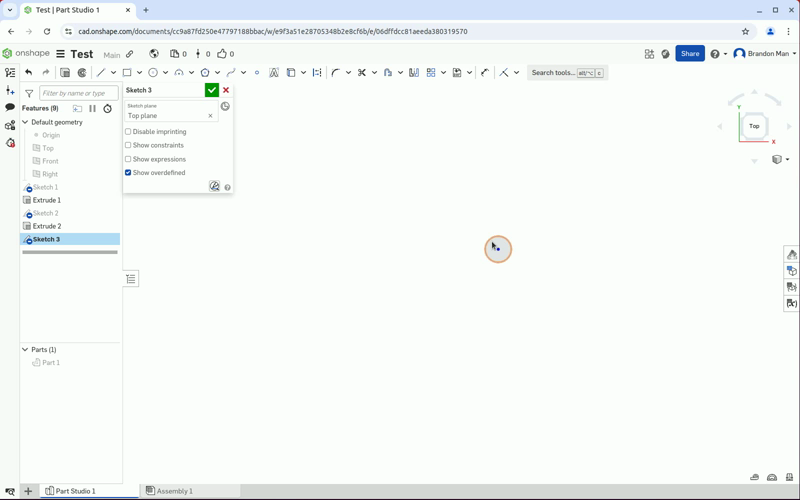
scroll(6)
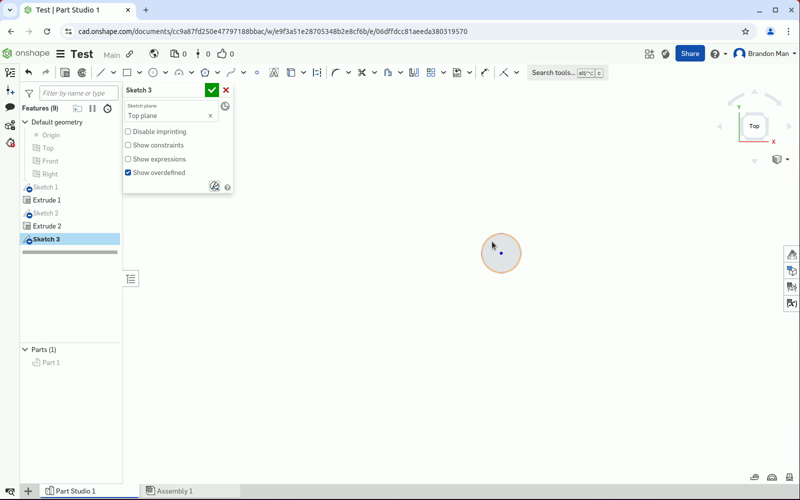
scroll(6)
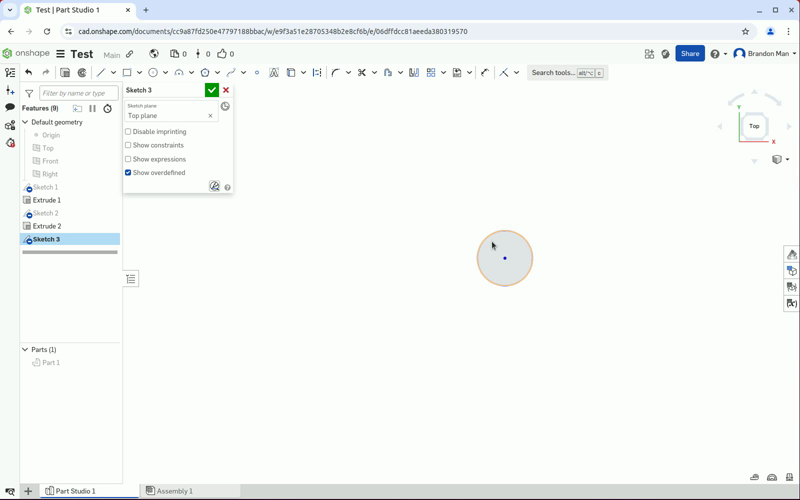
scroll(6)
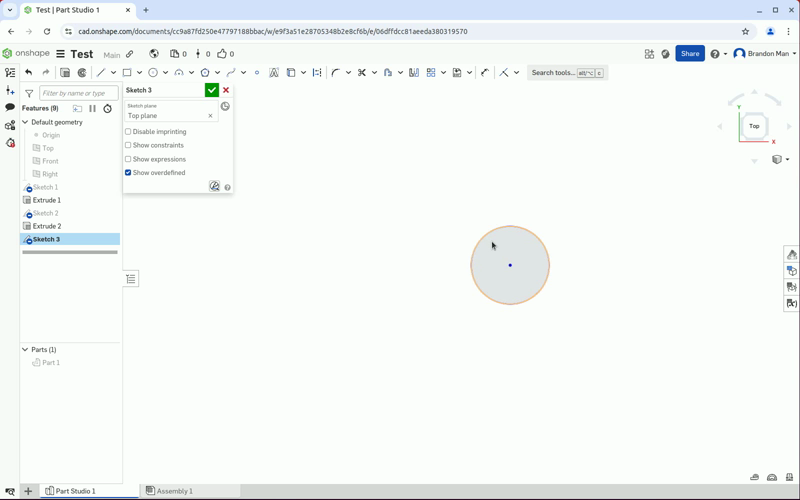
scroll(6)
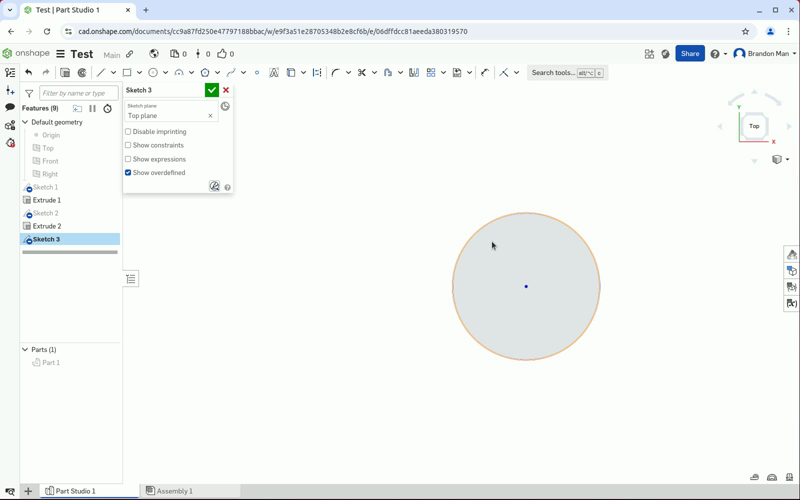
click(492, 241)
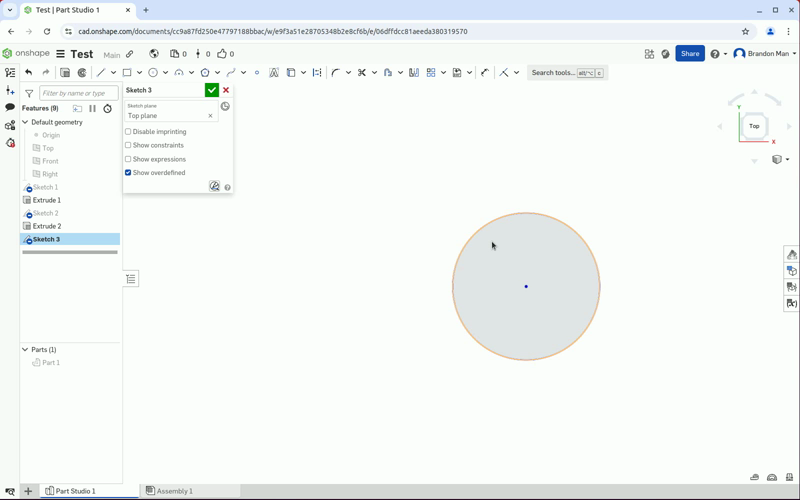
scroll(-6)
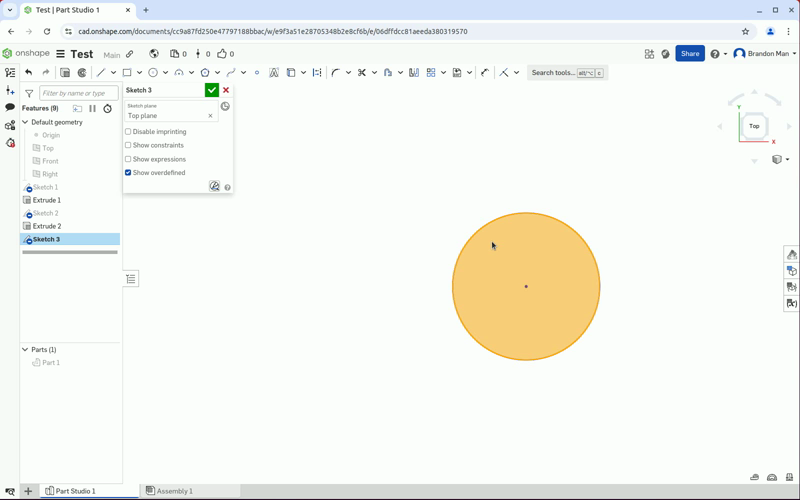
scroll(-6)
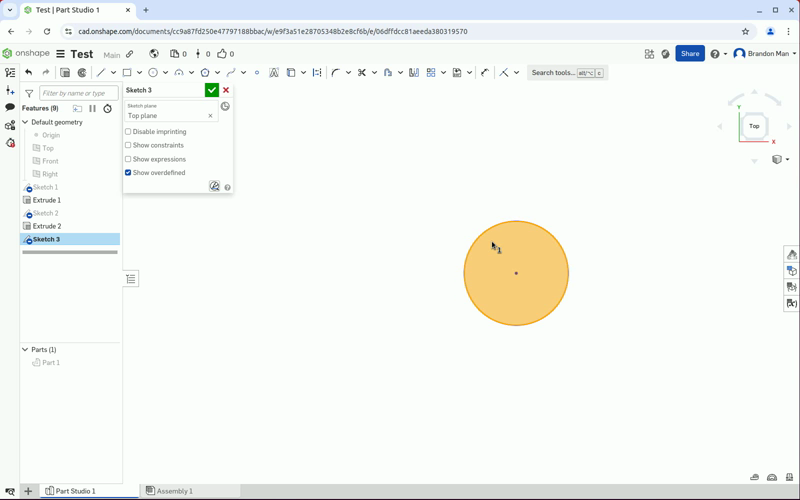
scroll(-6)
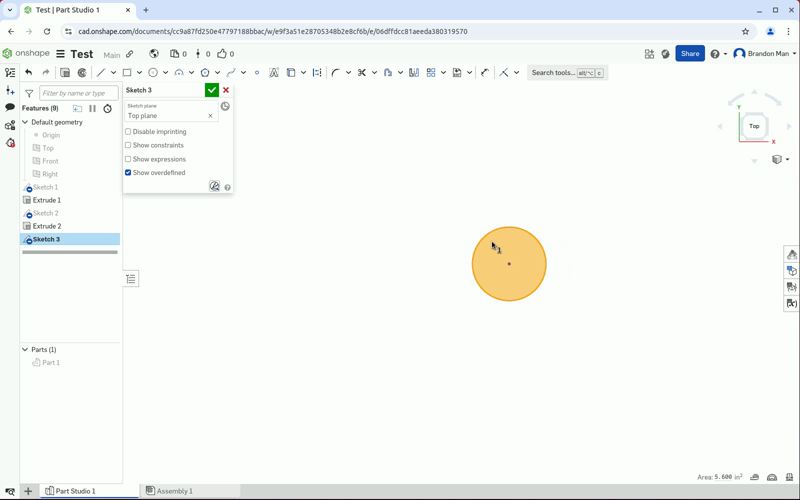
scroll(-6)
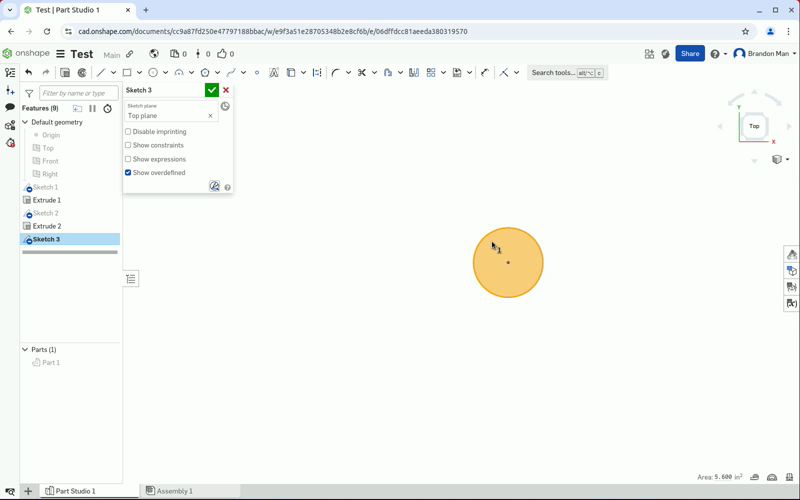
scroll(-6)
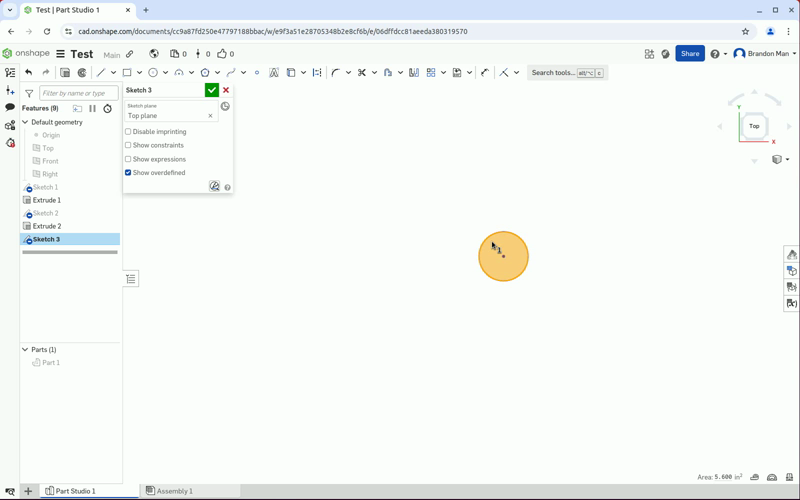
scroll(-6)
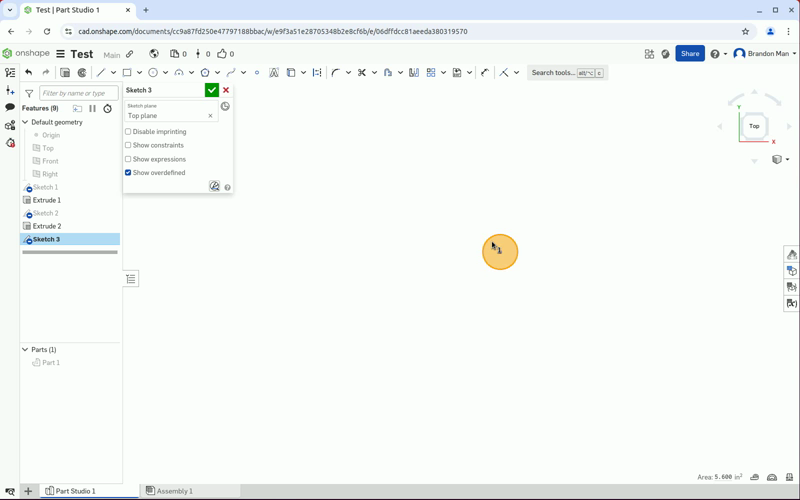
scroll(-6)
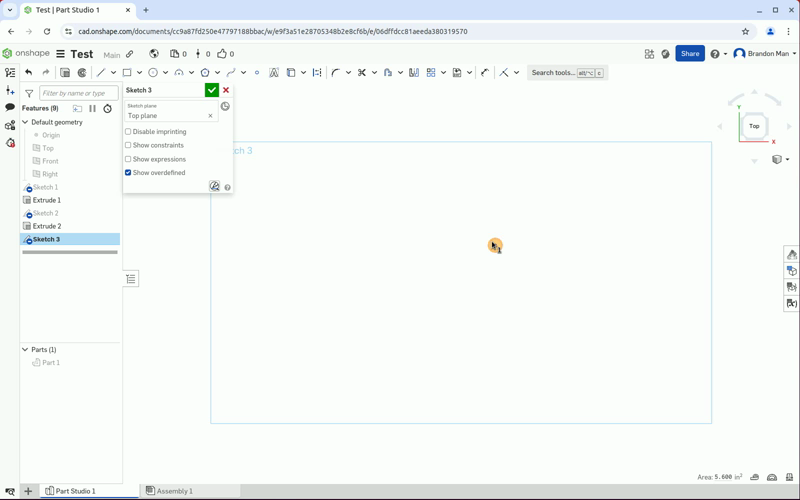
mouse_move(73, 352)
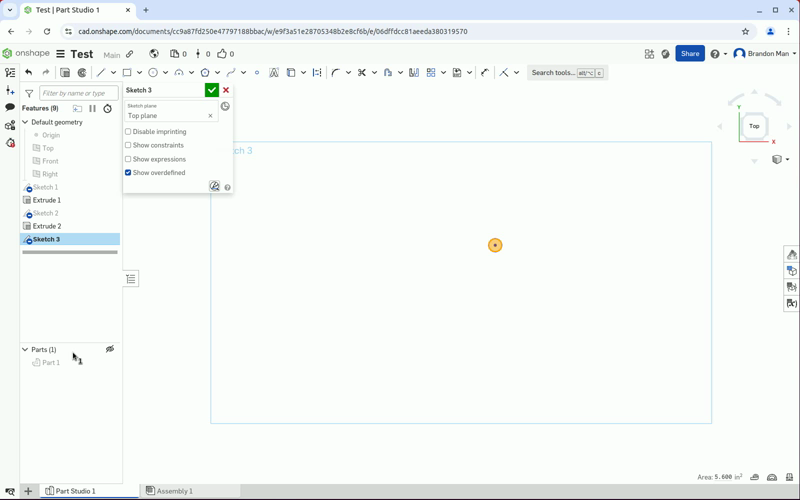
key(shift+y)
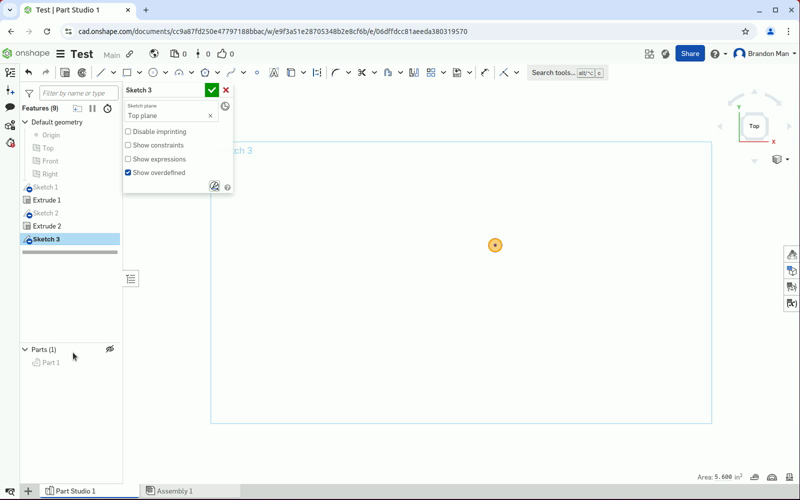
key(shift+e)
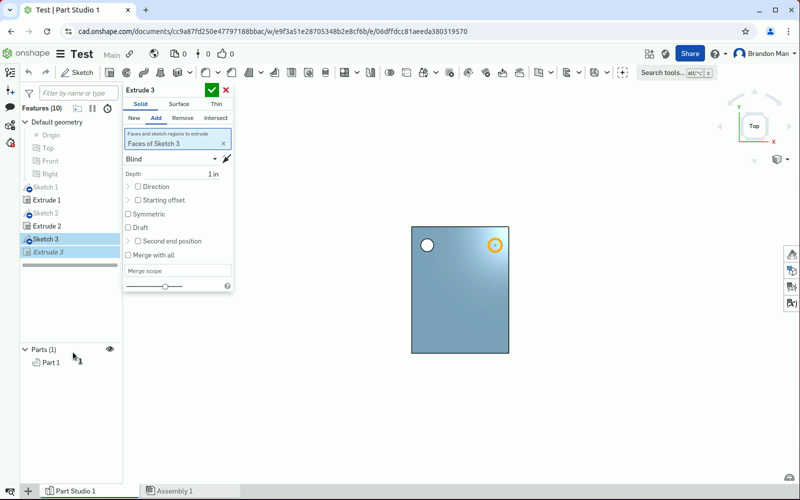
mouse_move(143, 106)
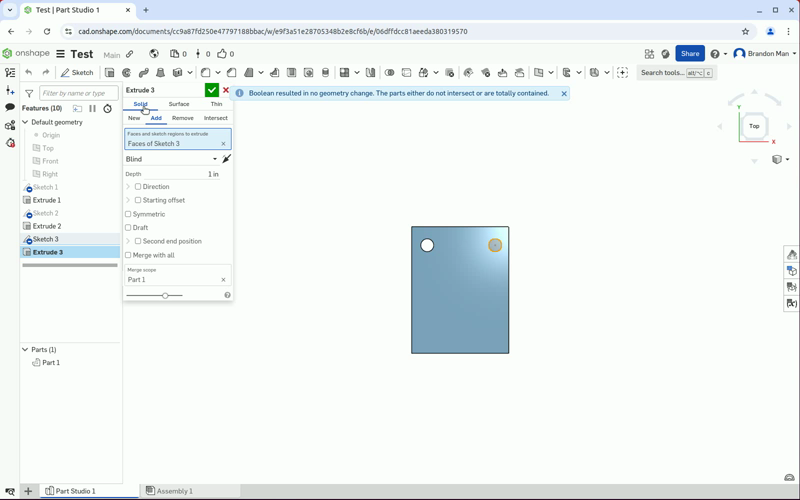
click(143, 106)
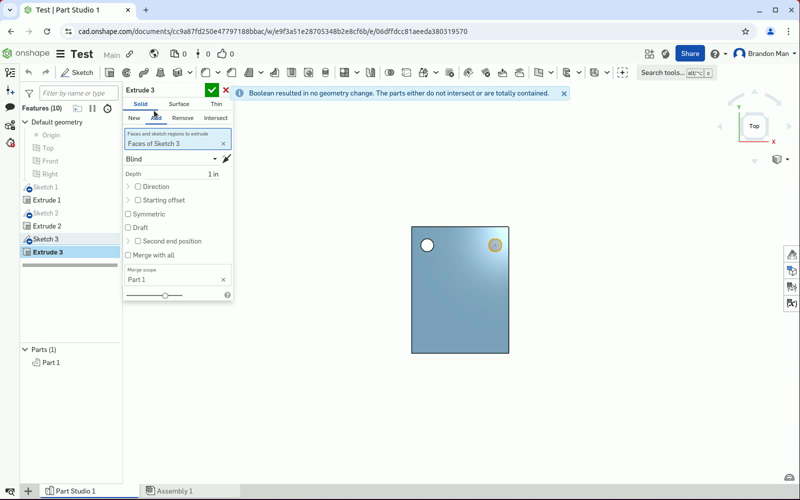
mouse_move(186, 120)
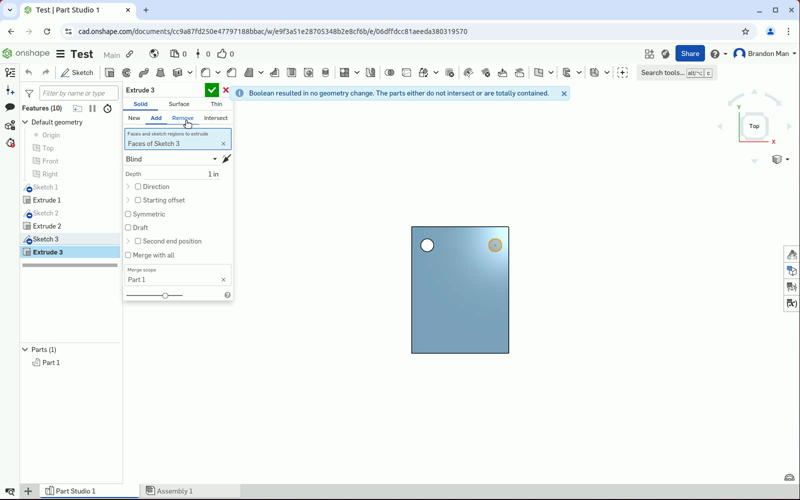
click(186, 120)
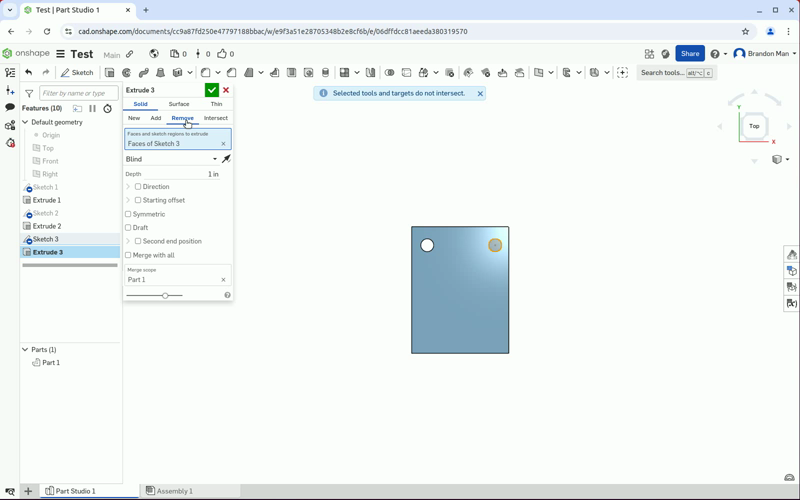
key(tab, 4)
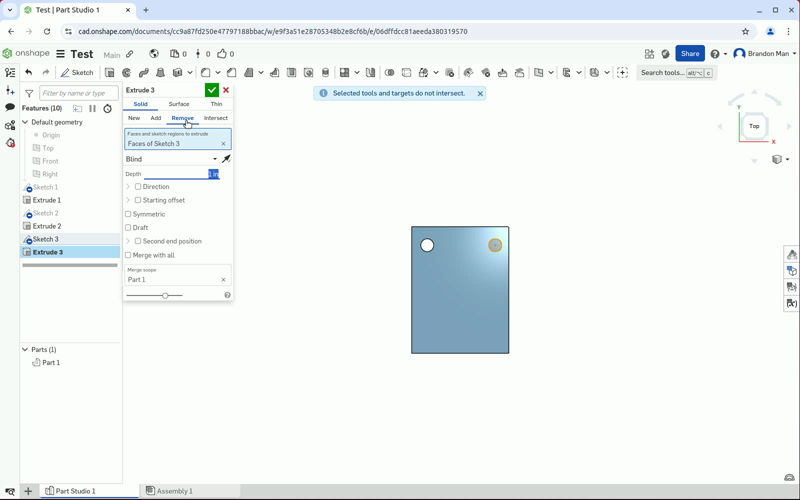
text(-1.926)
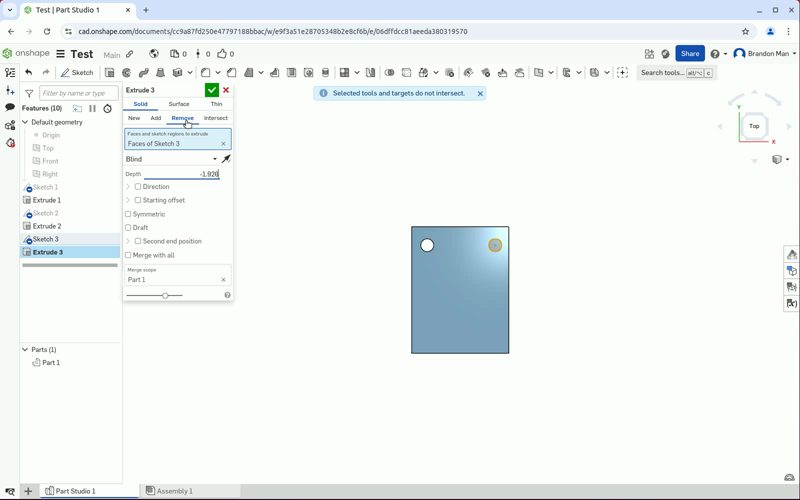
key(tab, 6)
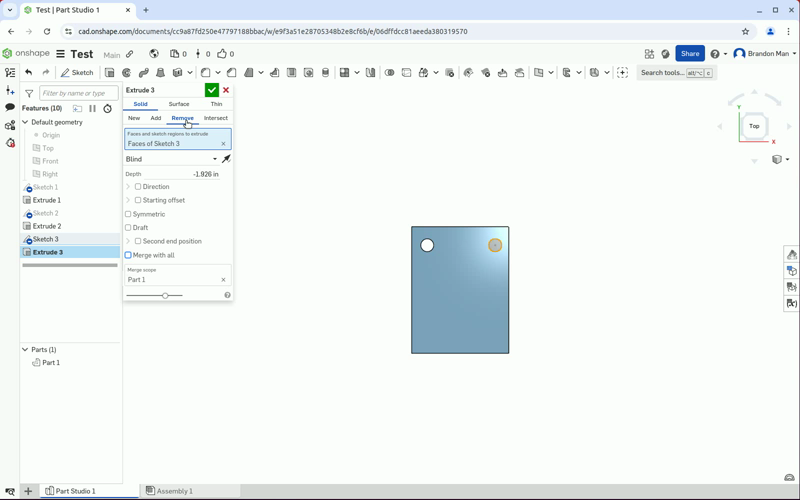
key(space)
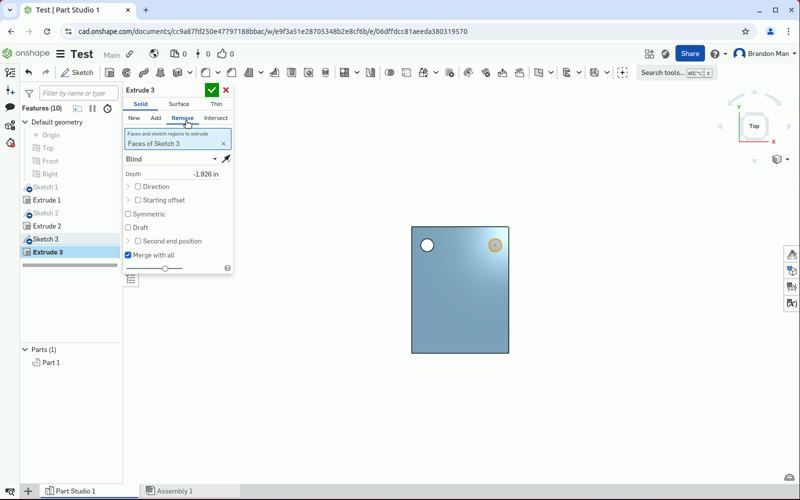
key(enter)
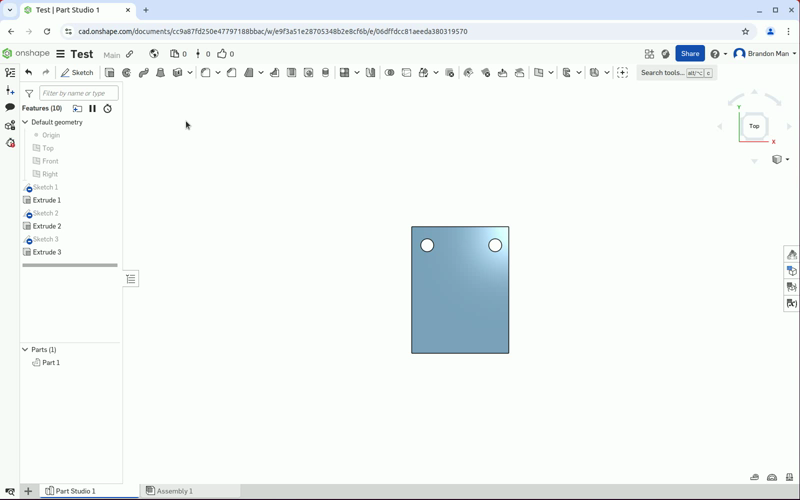
key(shift+h)
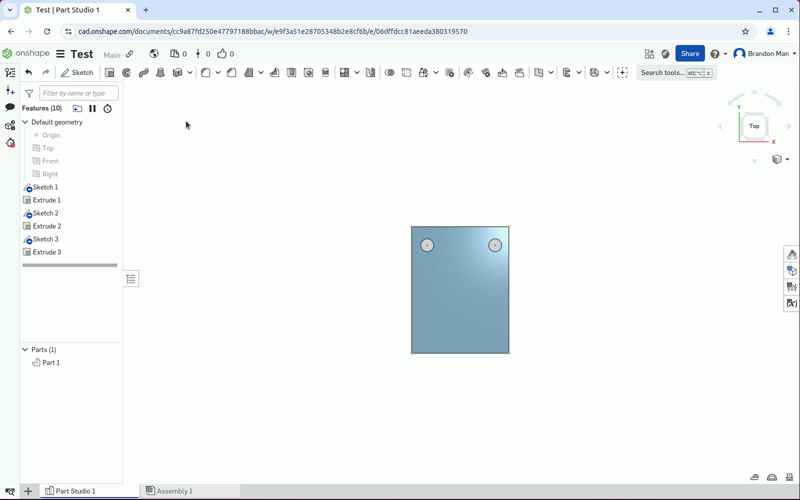
key(shift+h)
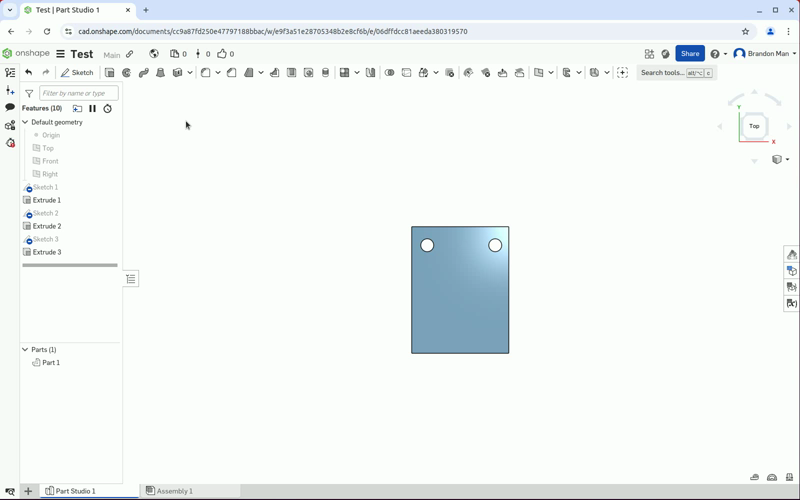
mouse_move(73, 189)
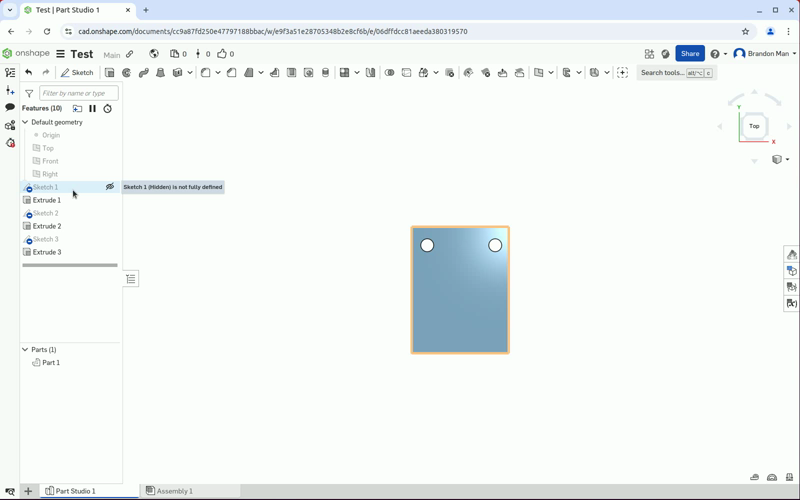
click(73, 189)
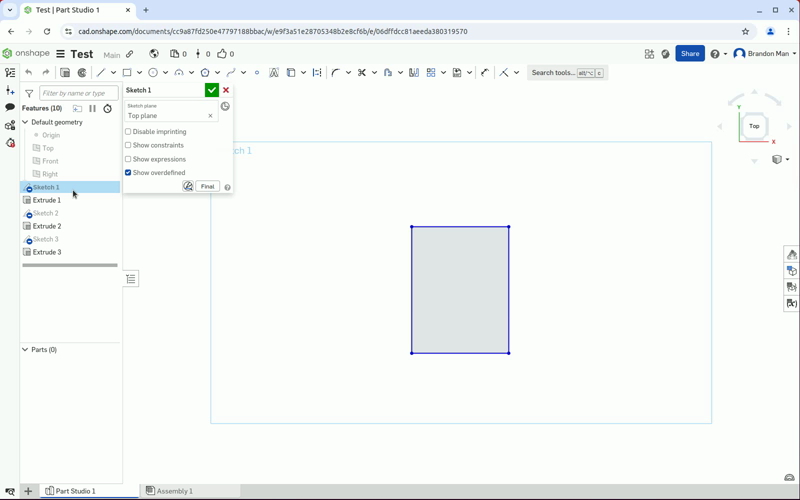
mouse_move(229, 92)
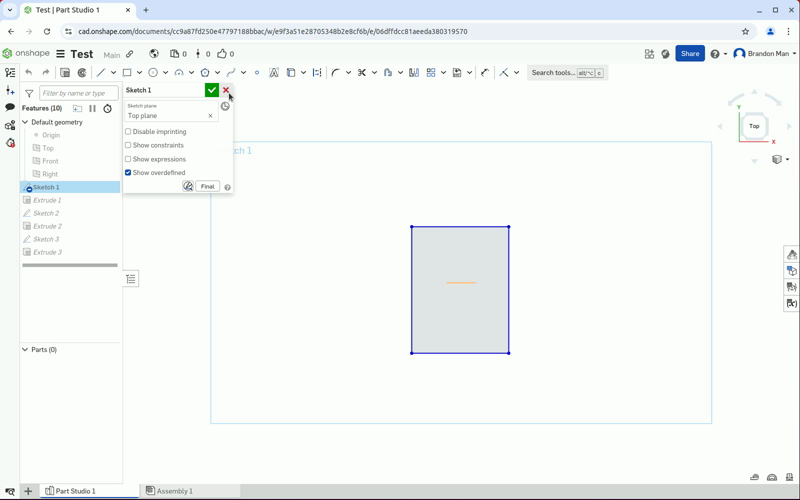
click(229, 92)
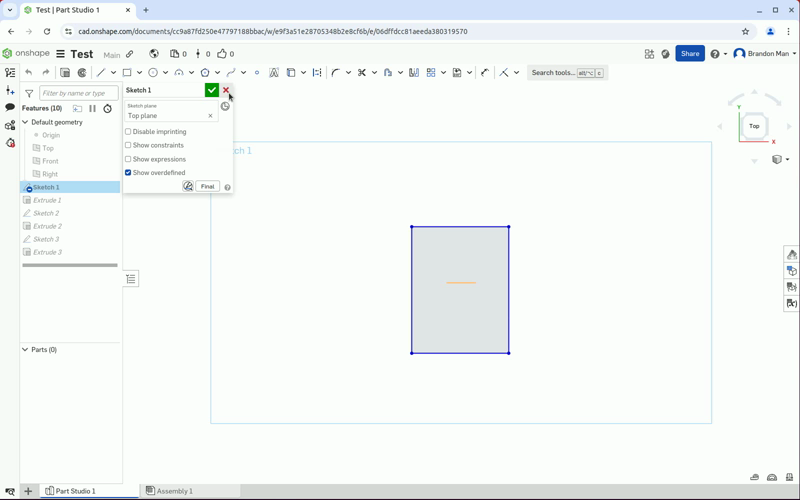
key(shift+s)
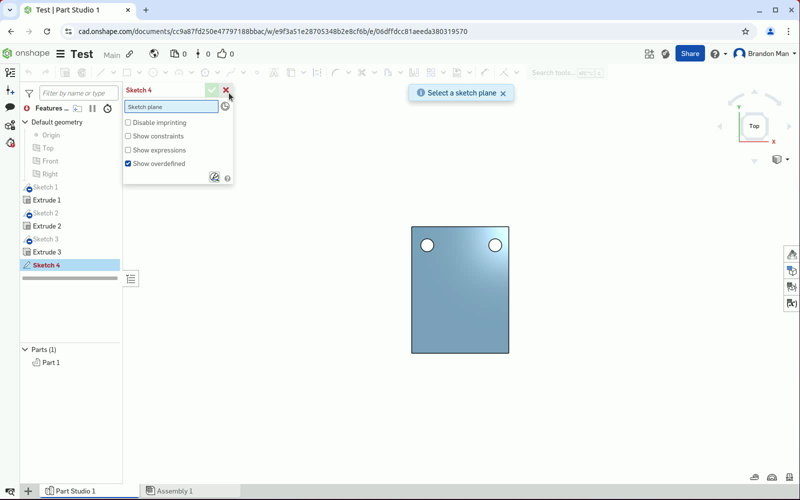
mouse_move(73, 150)
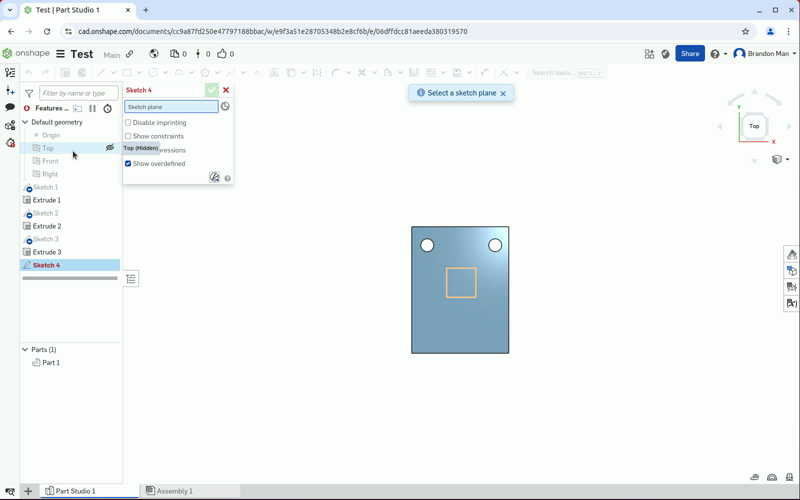
click(73, 150)
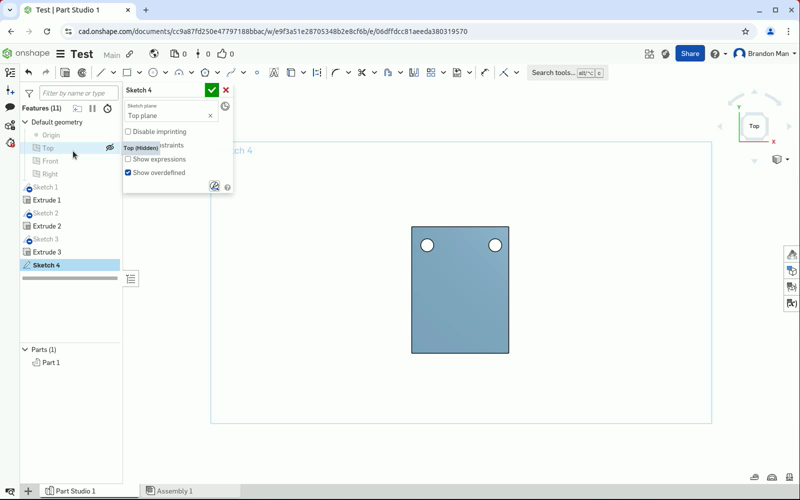
mouse_move(73, 352)
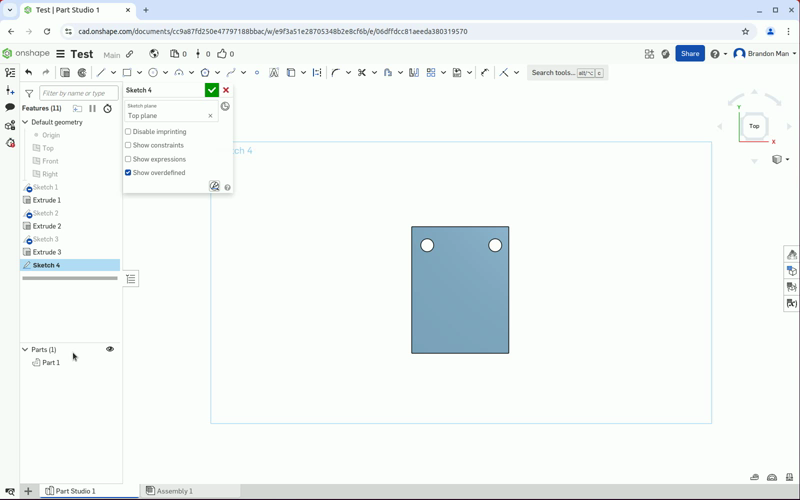
key(y)
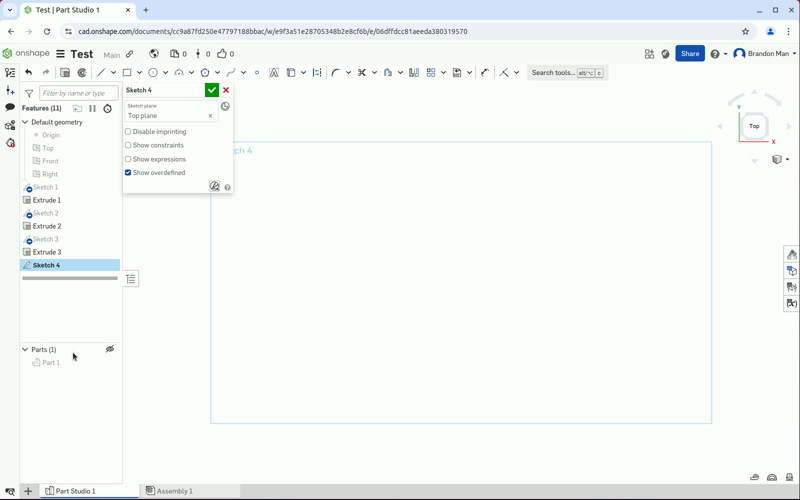
key(c)
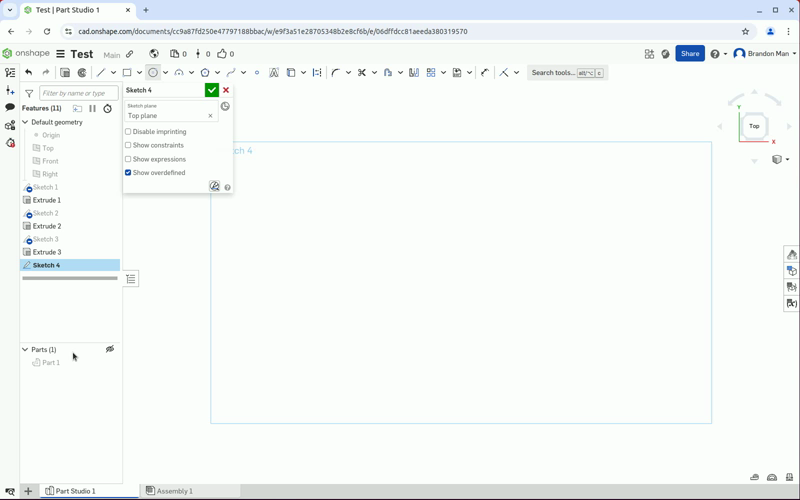
key_down(shift)
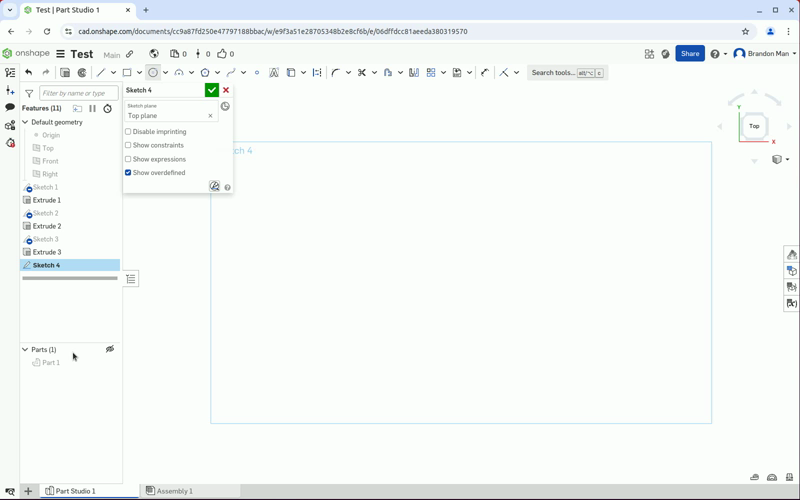
mouse_move(461, 335)
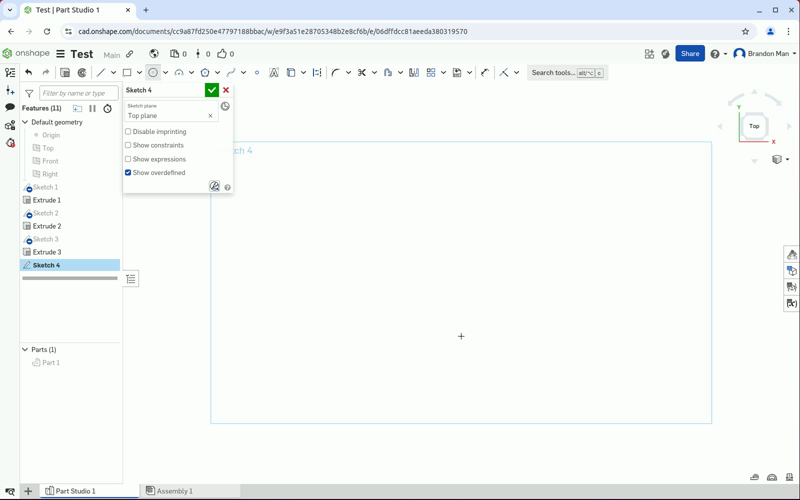
click(461, 335)
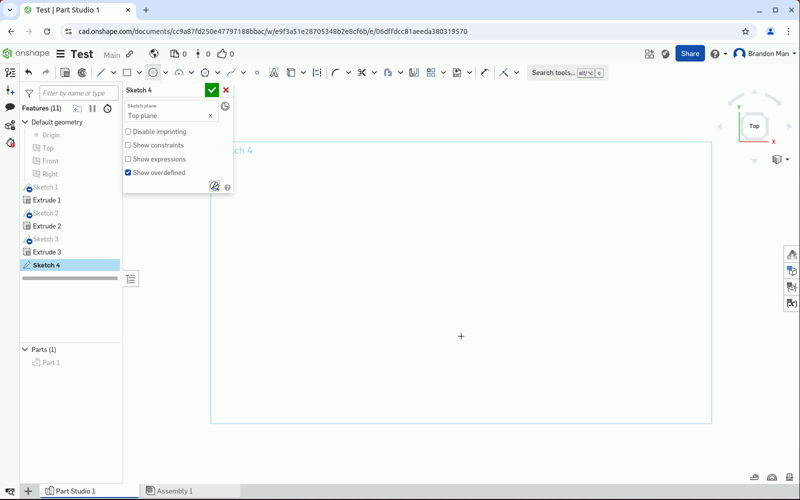
key_up(shift)
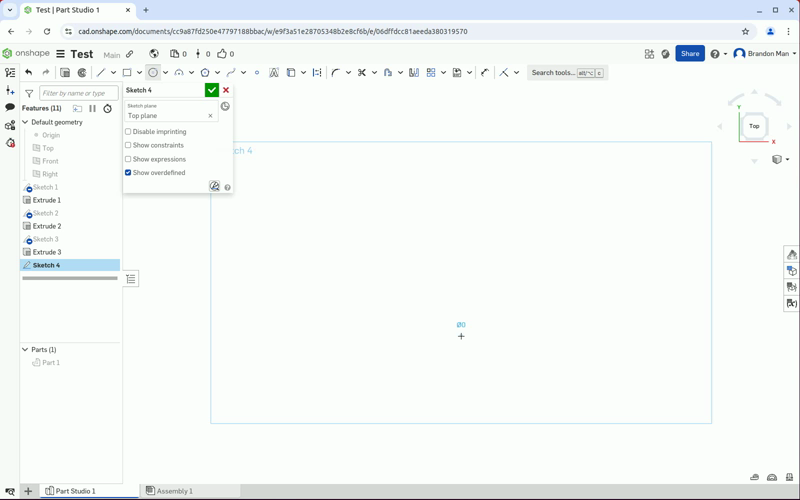
mouse_move(467, 335)
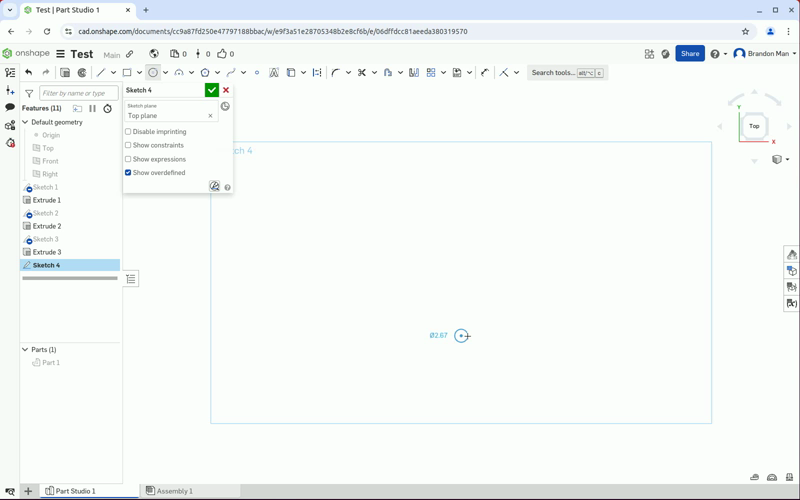
click(467, 335)
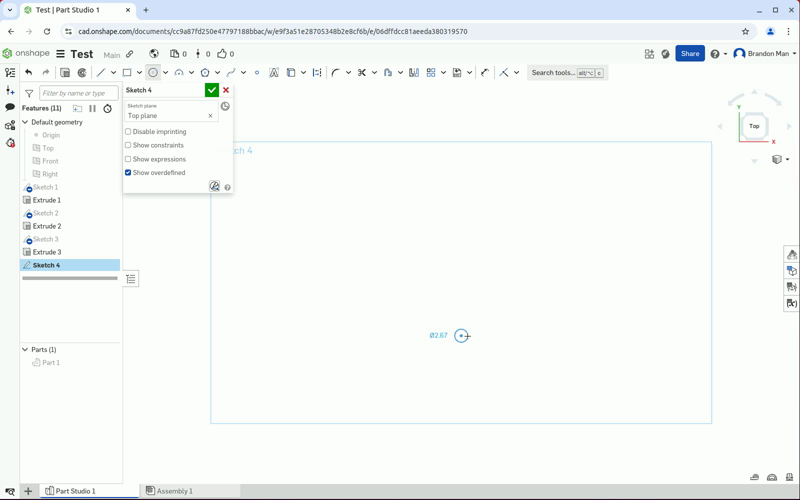
key(esc)
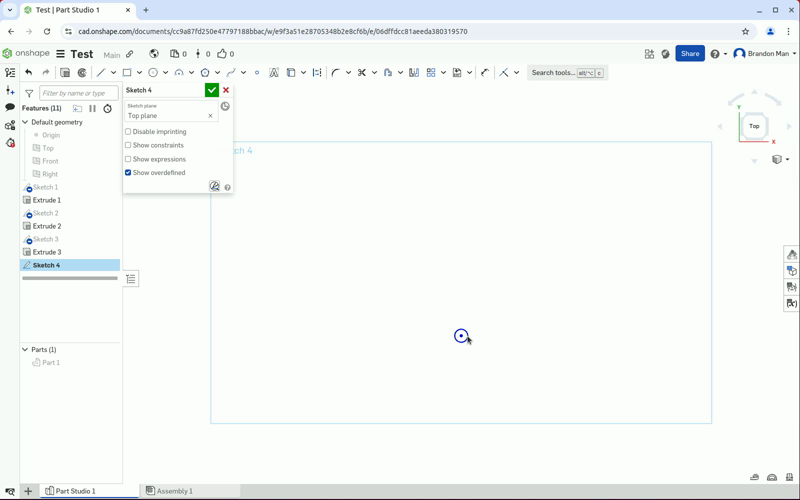
mouse_move(463, 336)
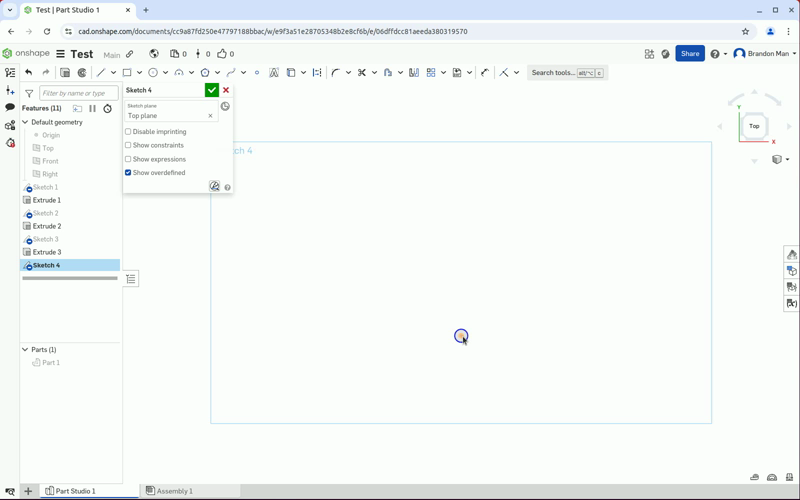
scroll(6)
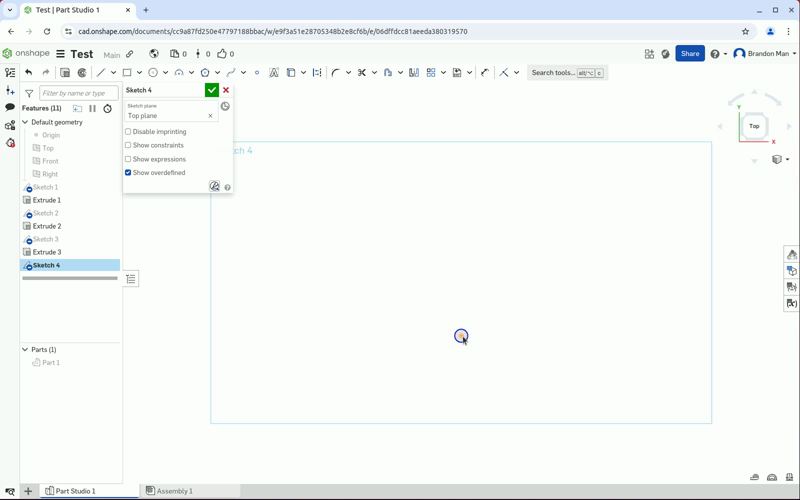
scroll(6)
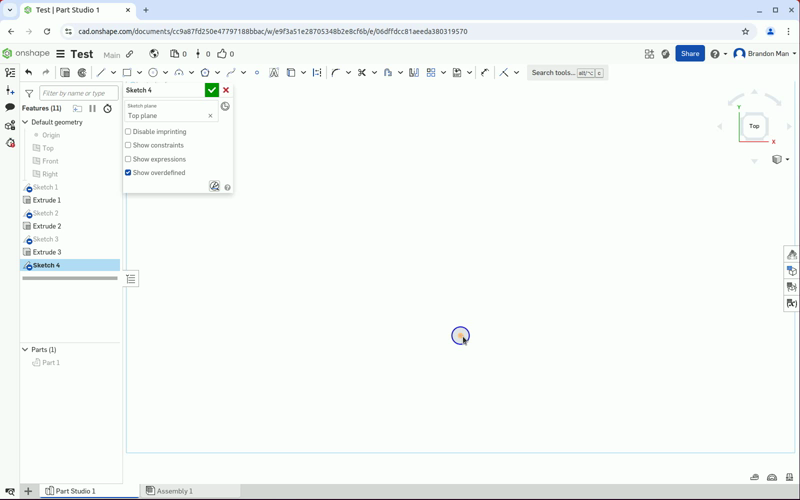
scroll(6)
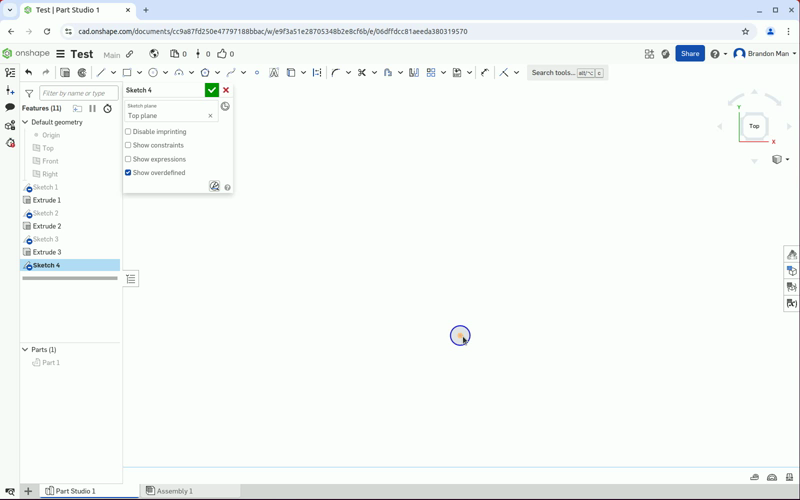
scroll(6)
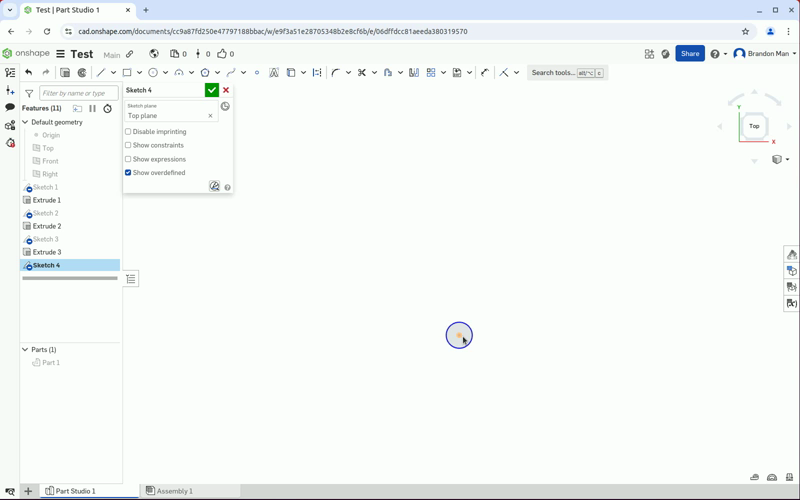
scroll(6)
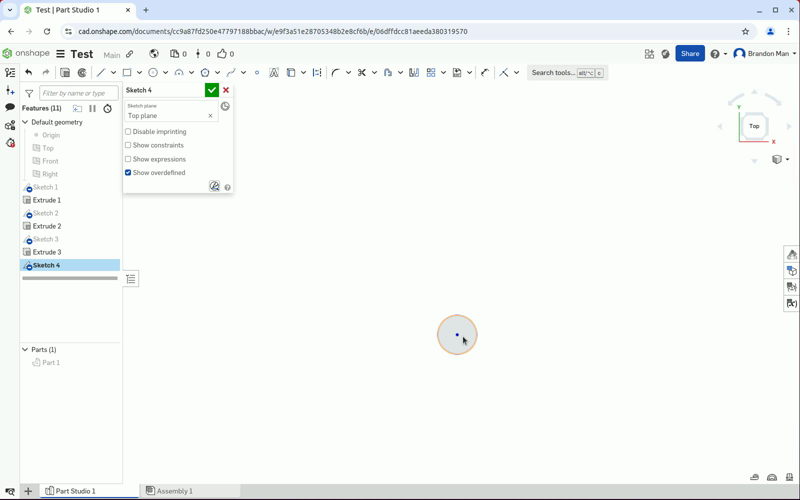
scroll(6)
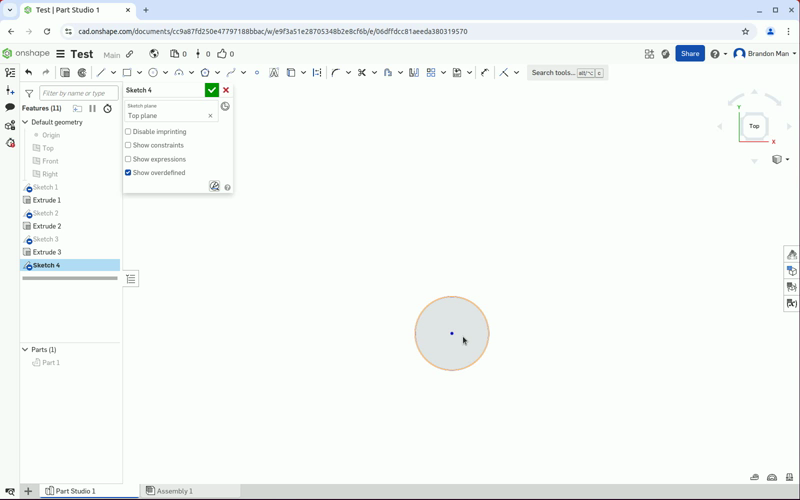
scroll(6)
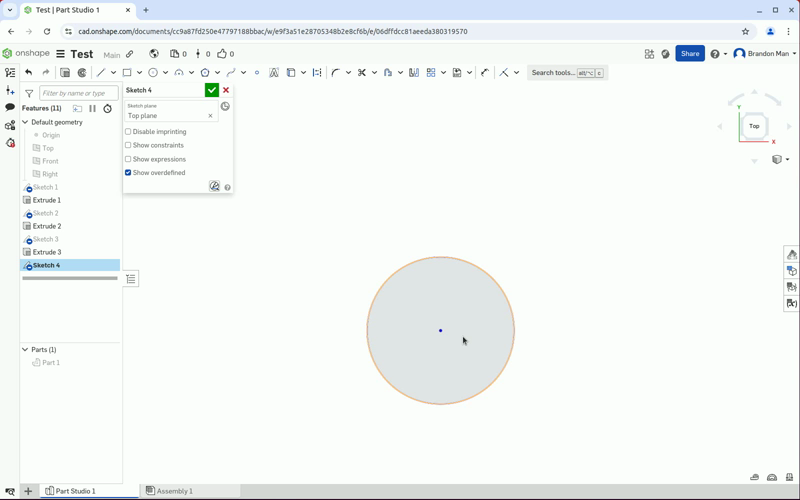
click(463, 336)
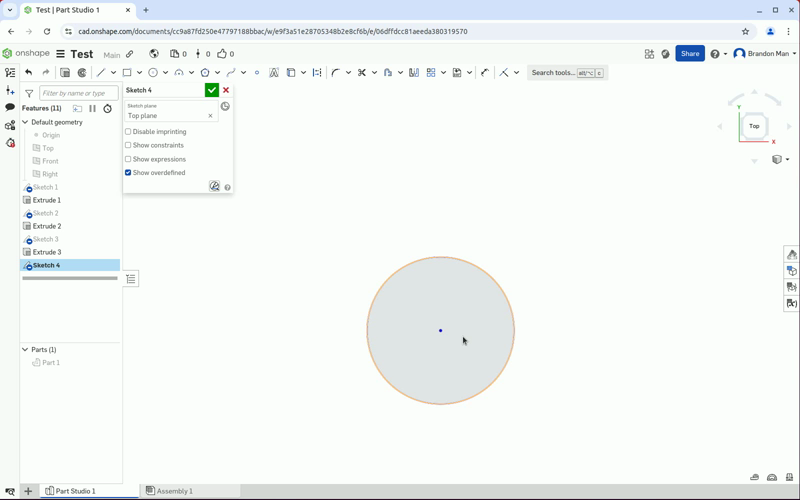
scroll(-6)
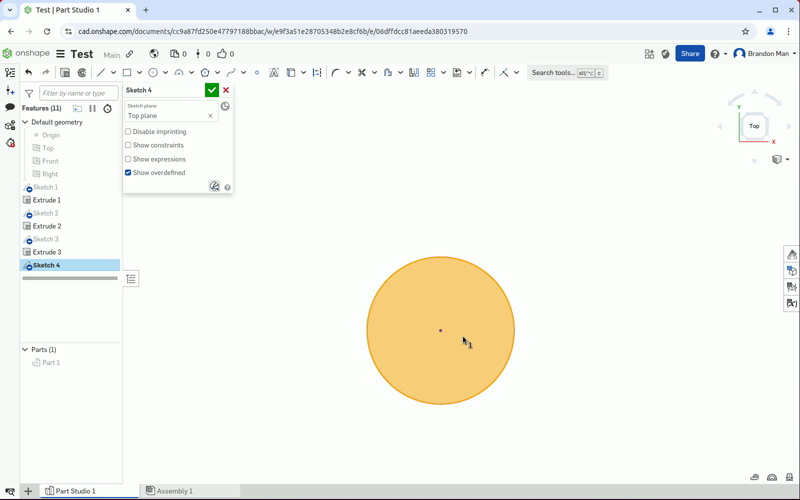
scroll(-6)
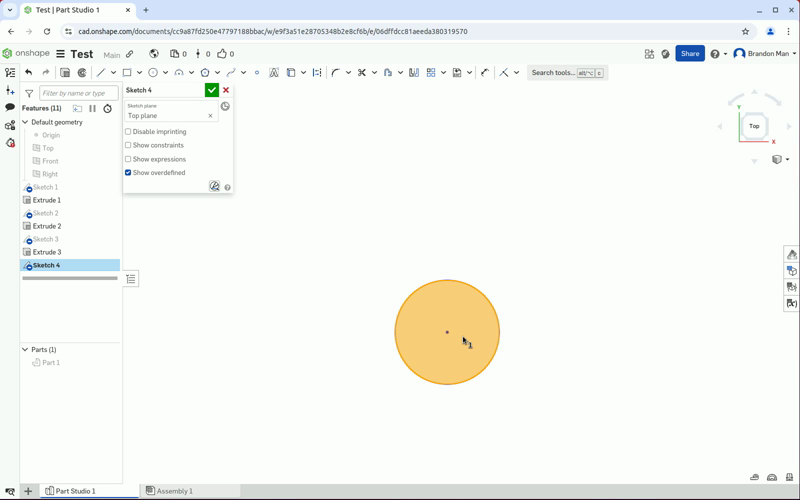
scroll(-6)
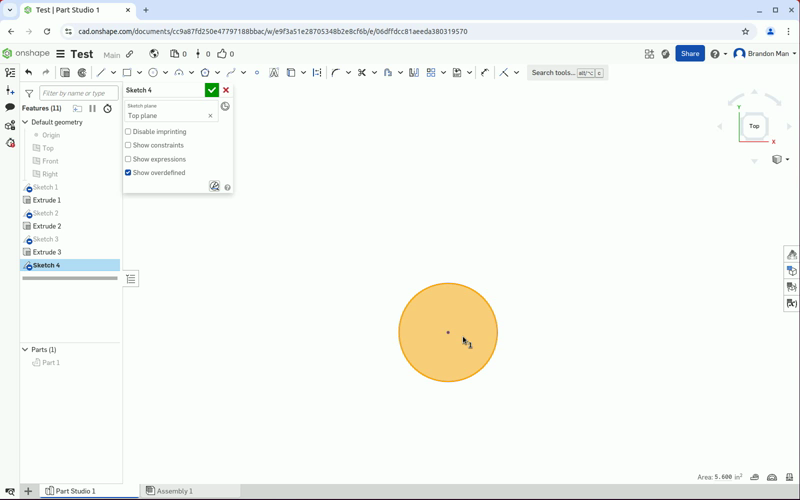
scroll(-6)
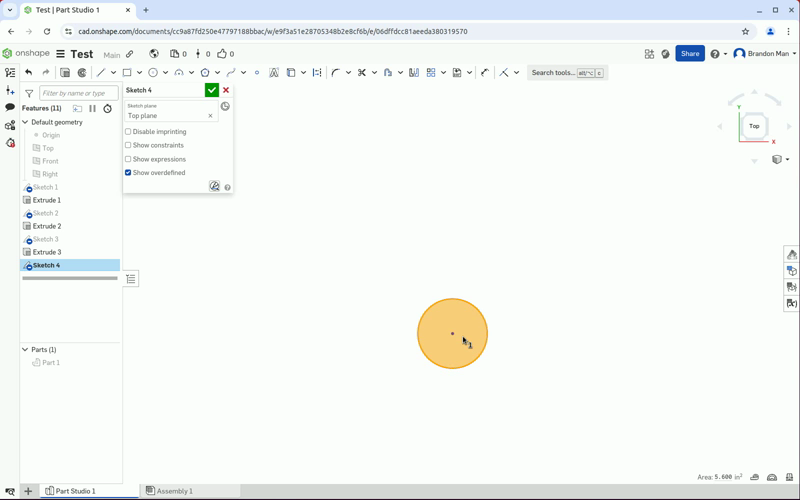
scroll(-6)
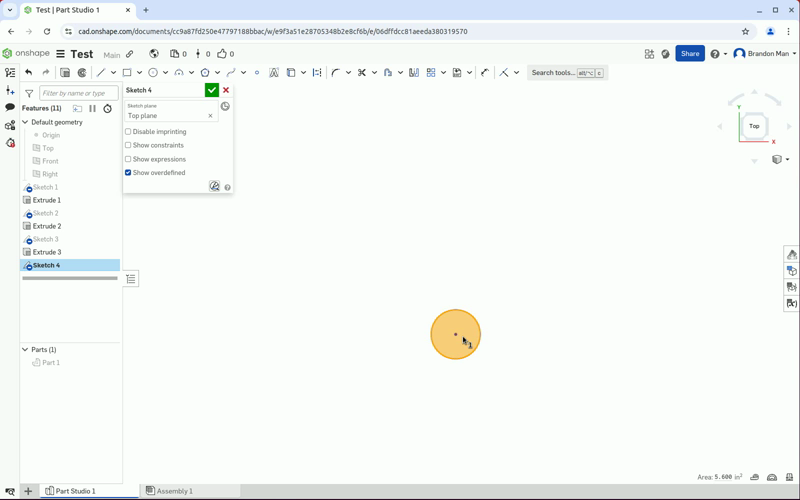
scroll(-6)
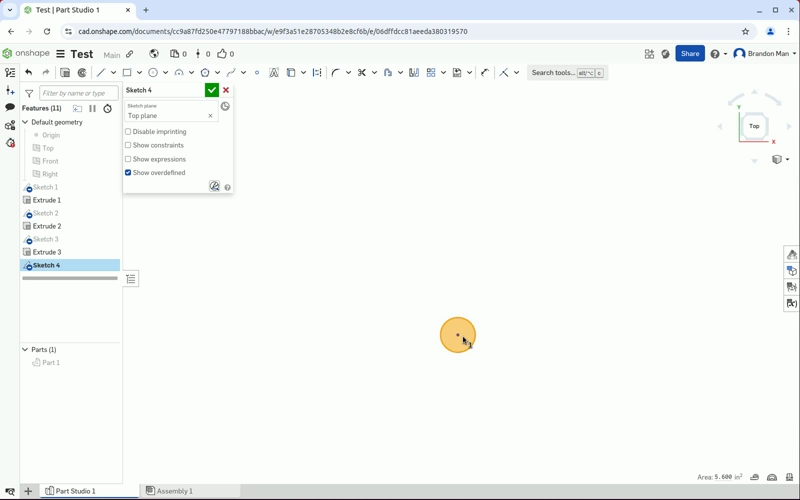
scroll(-6)
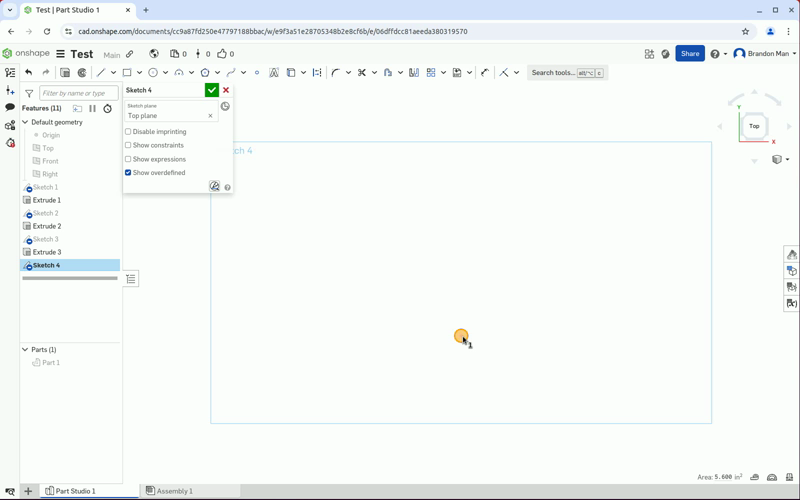
mouse_move(73, 352)
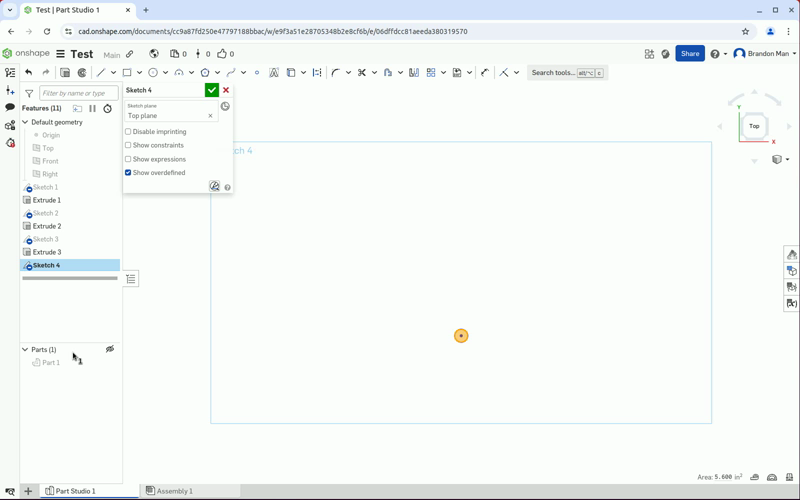
key(shift+y)
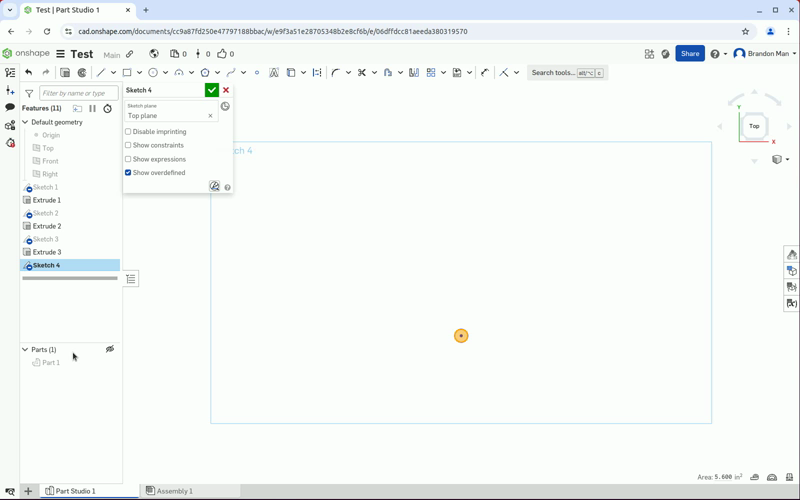
key(shift+e)
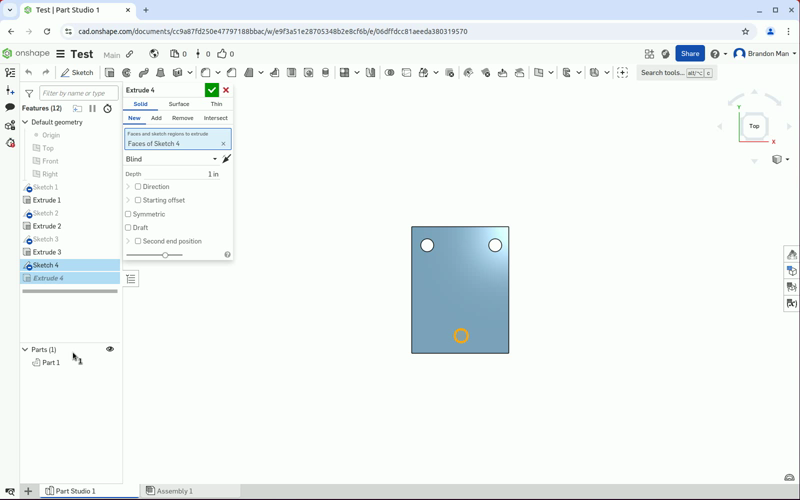
mouse_move(143, 106)
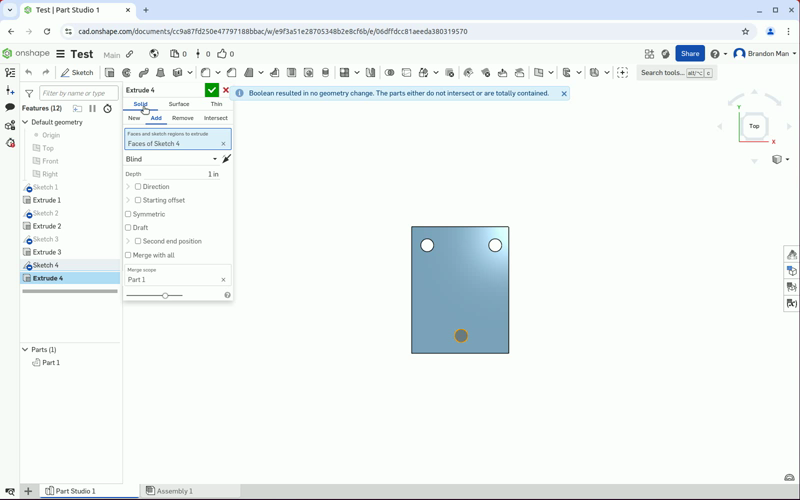
click(143, 106)
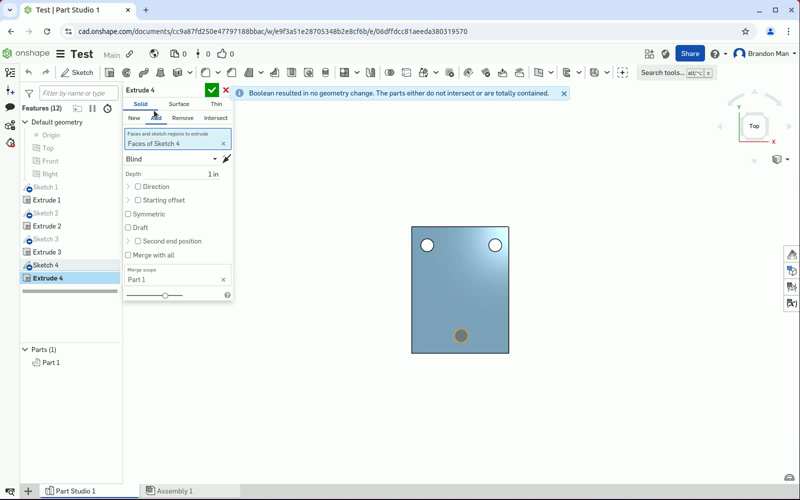
mouse_move(186, 120)
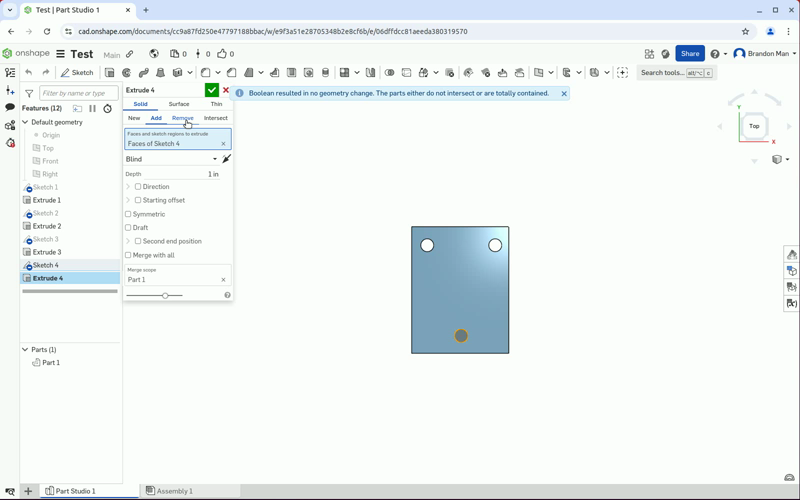
click(186, 120)
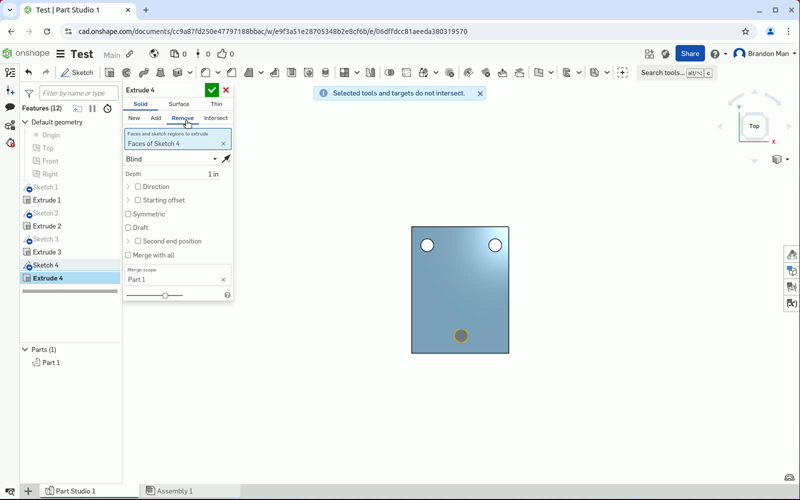
key(tab, 4)
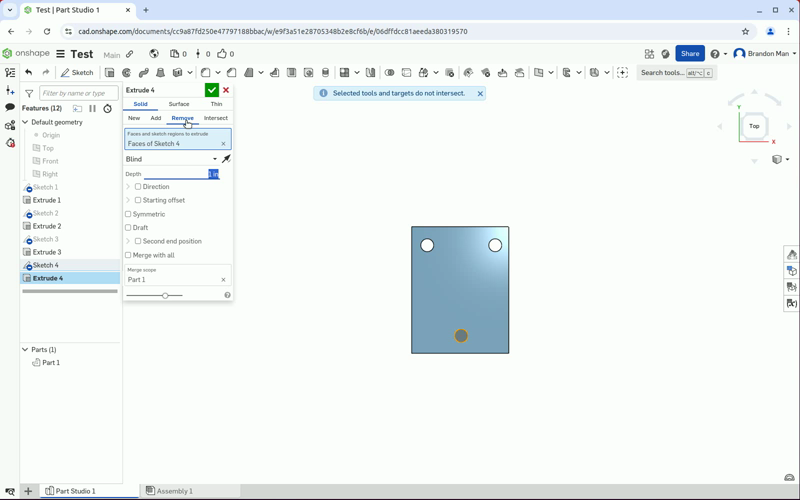
text(-1.926)
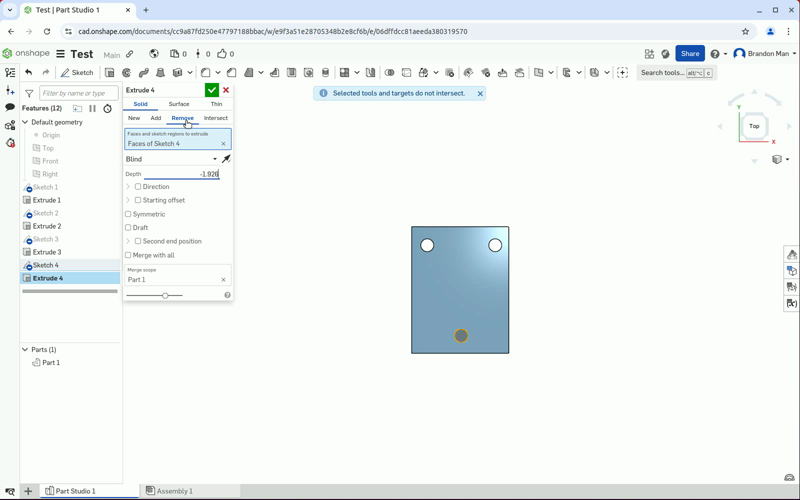
key(tab, 6)
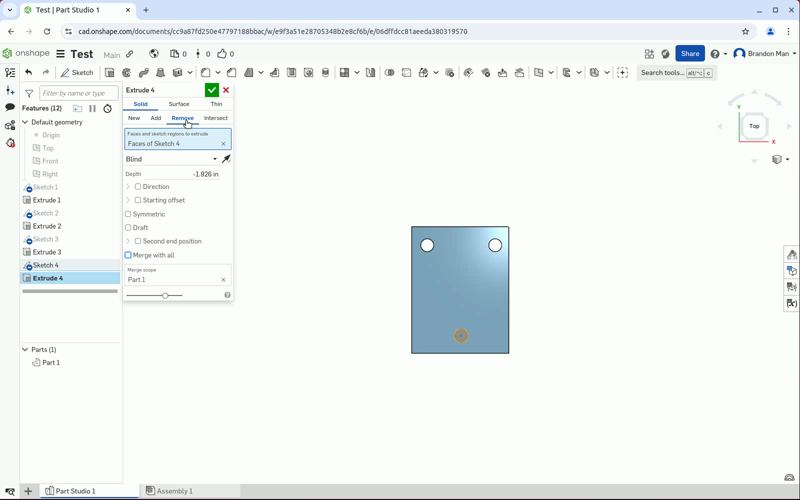
key(space)
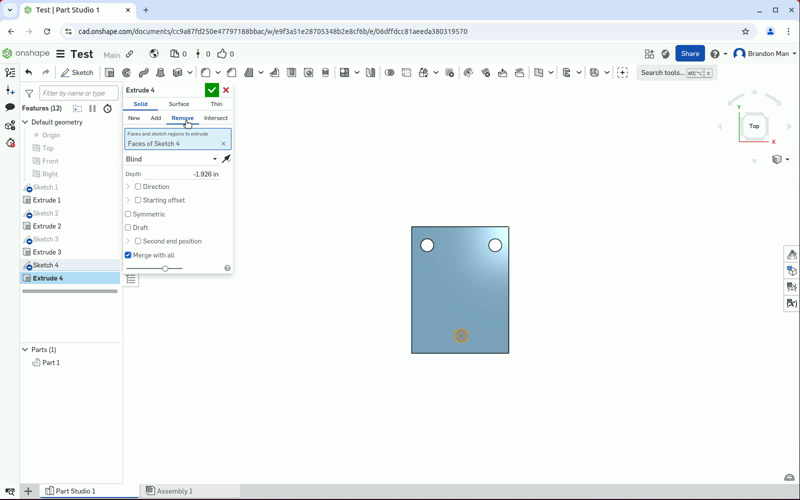
key(enter)
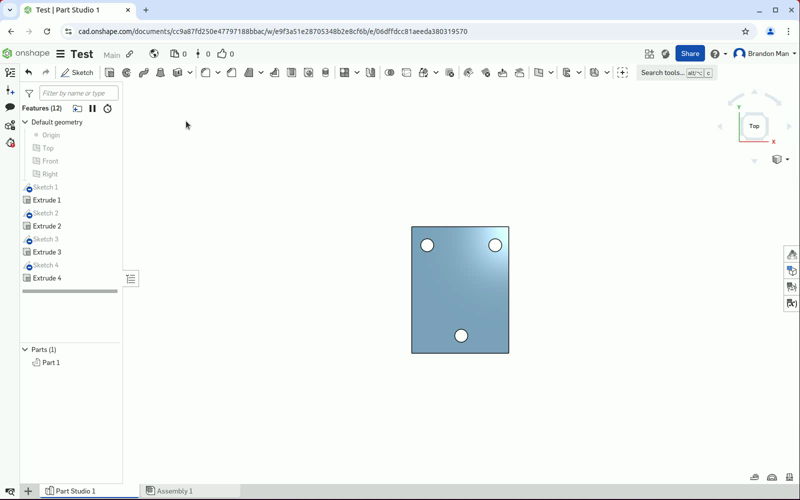
key(shift+h)
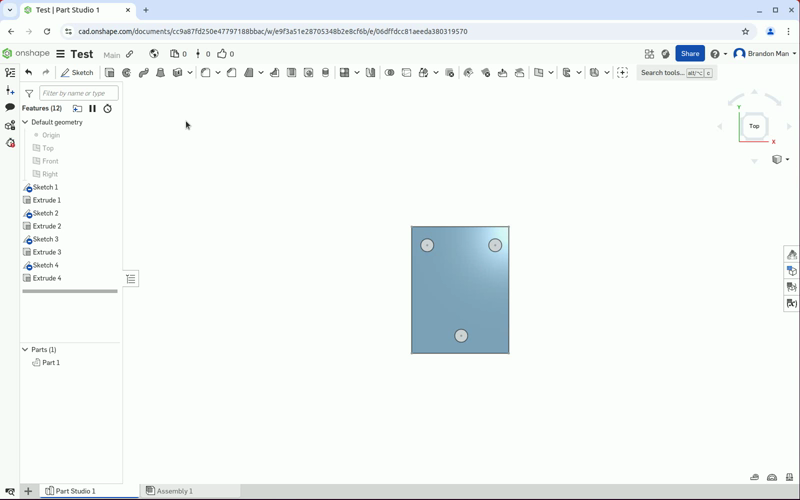
key(shift+h)
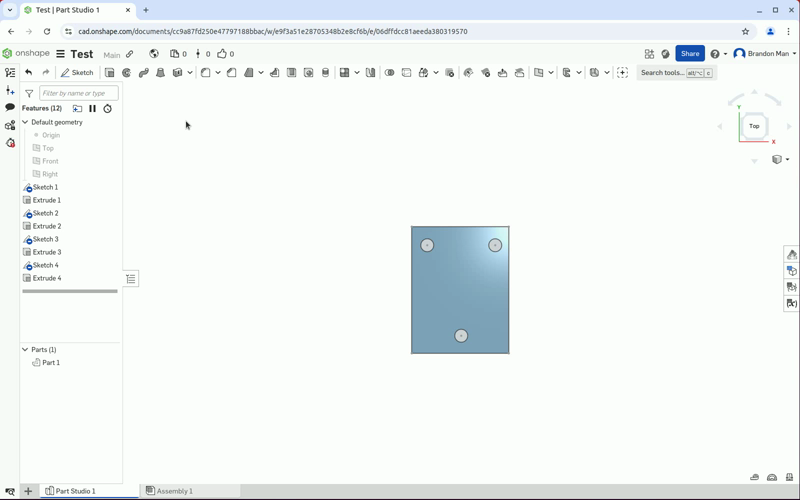
key(shift+7)
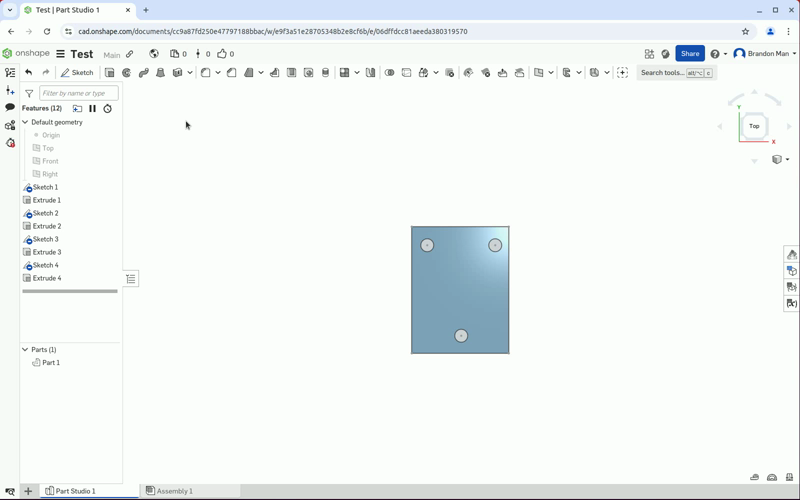
key(up, 3)
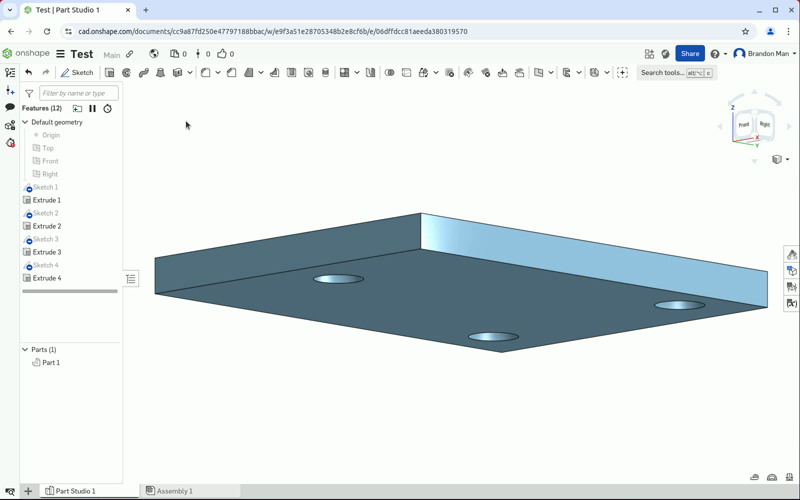
key(left, 3)
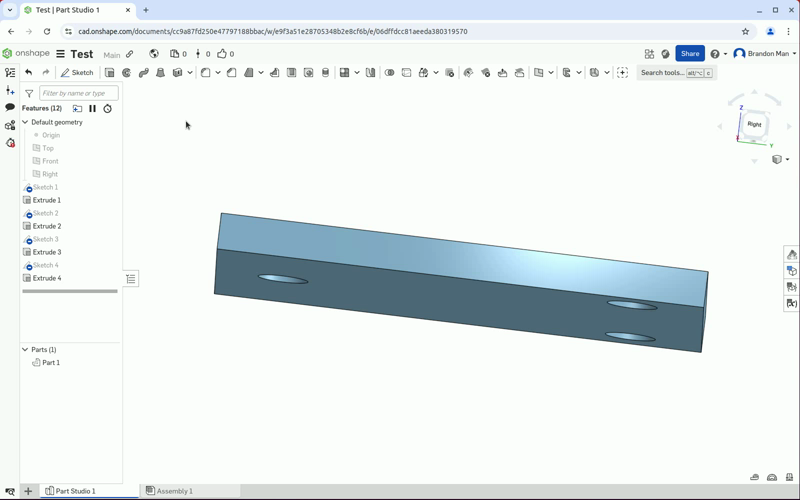
key(right, 3)
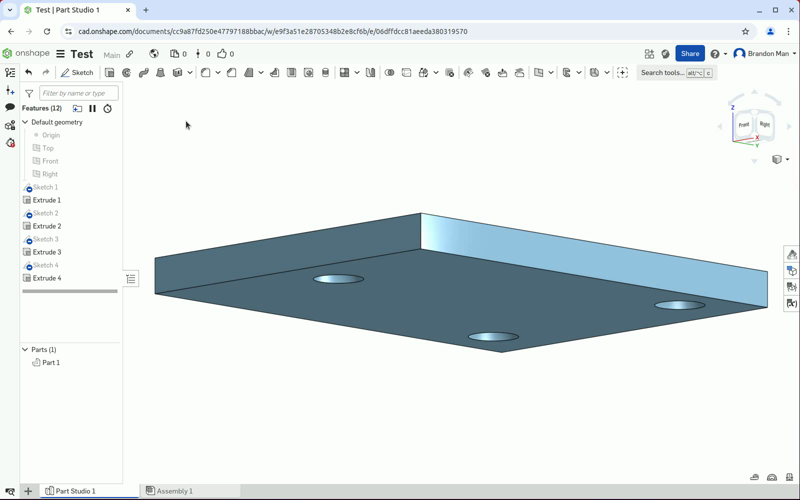
key(down, 3)
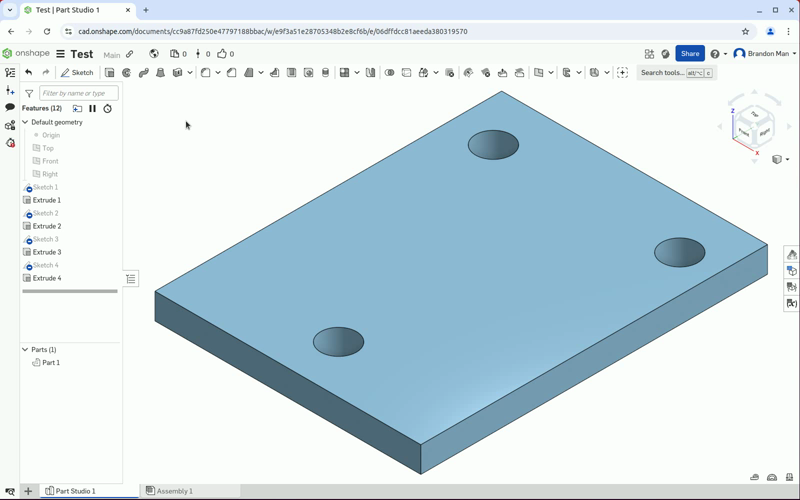
mouse_move(73, 189)
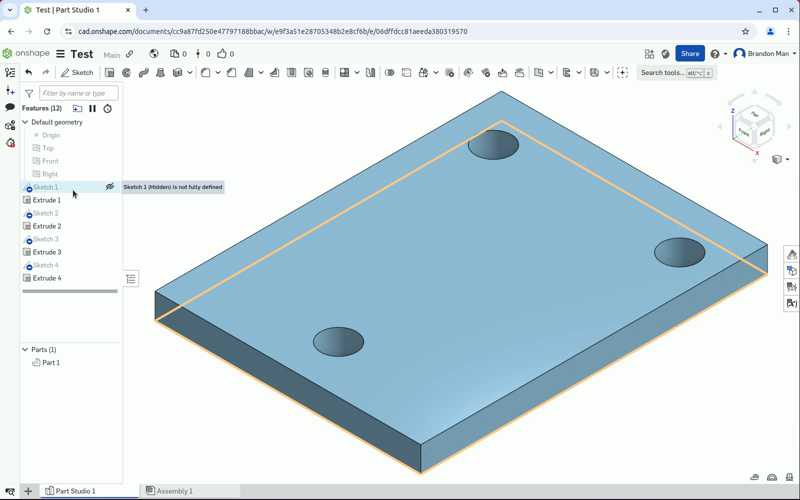
click(73, 189)